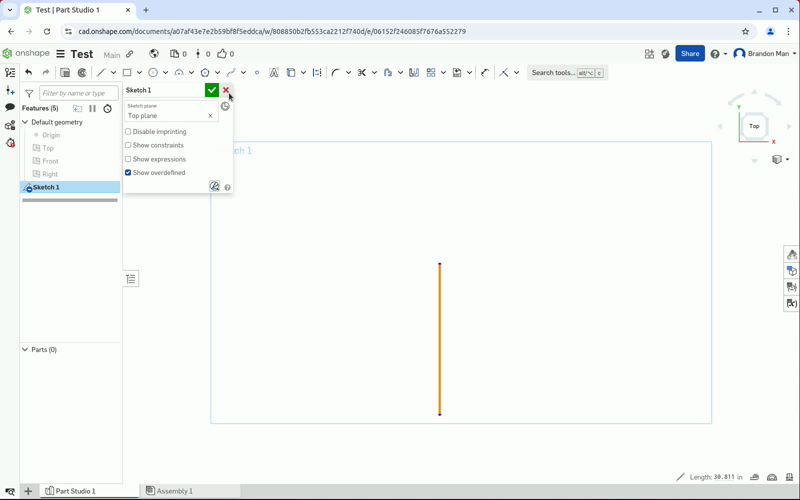
key(shift+h)
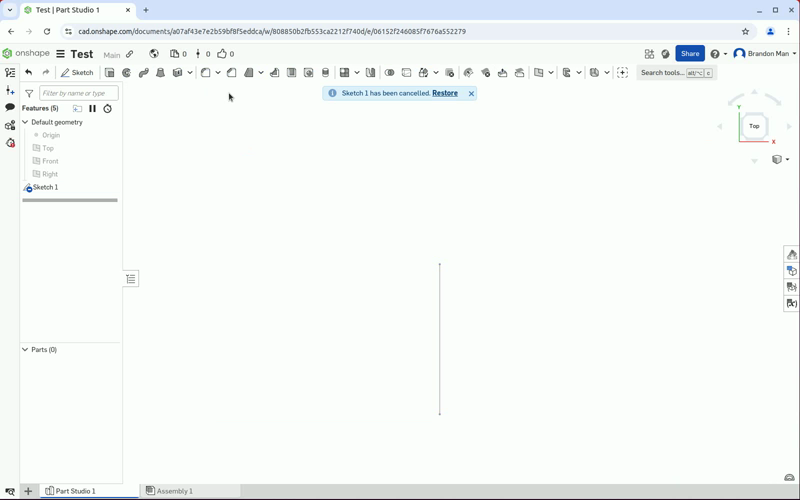
key(shift+s)
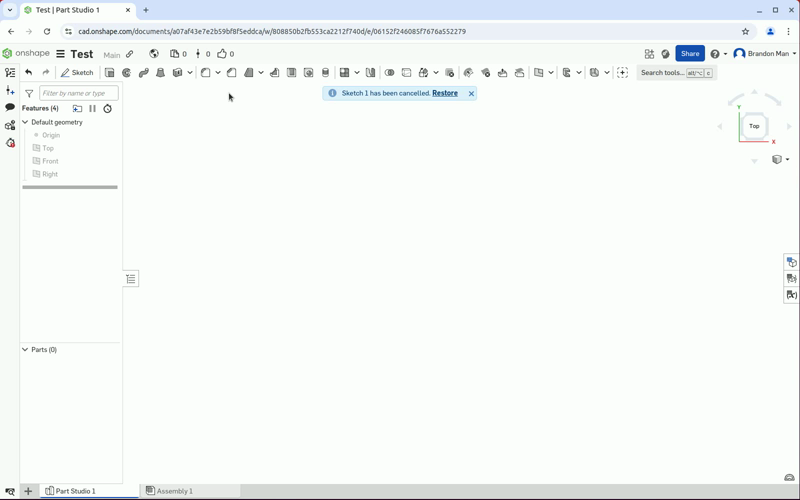
mouse_move(73, 150)
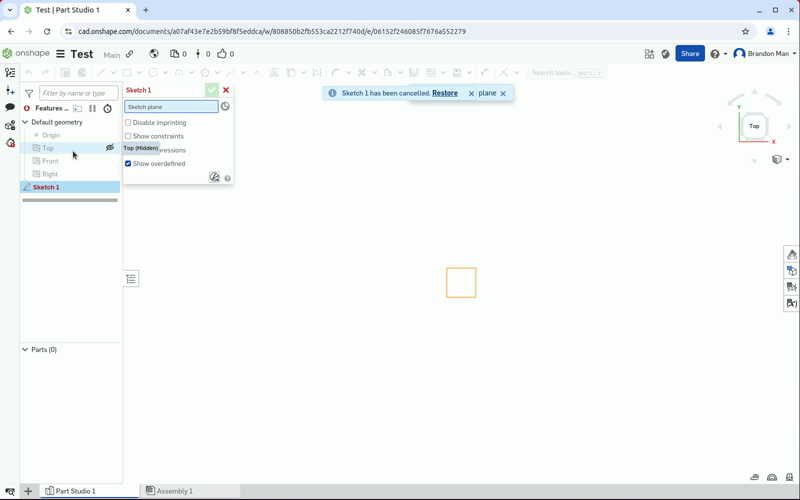
click(73, 150)
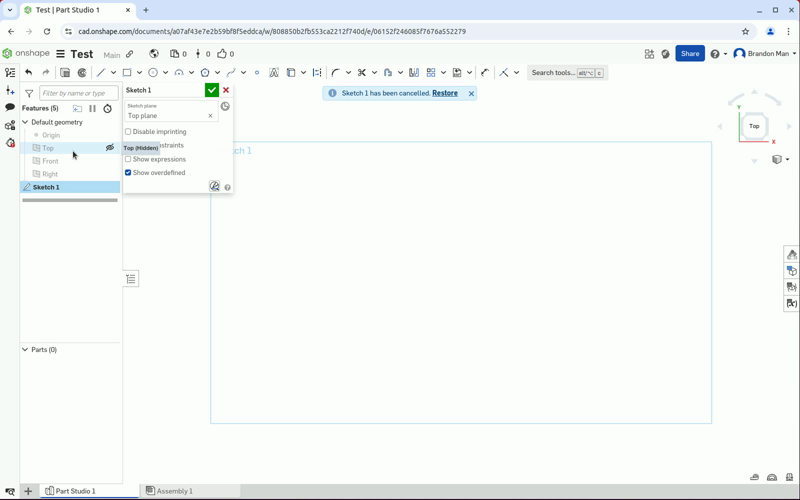
mouse_move(73, 352)
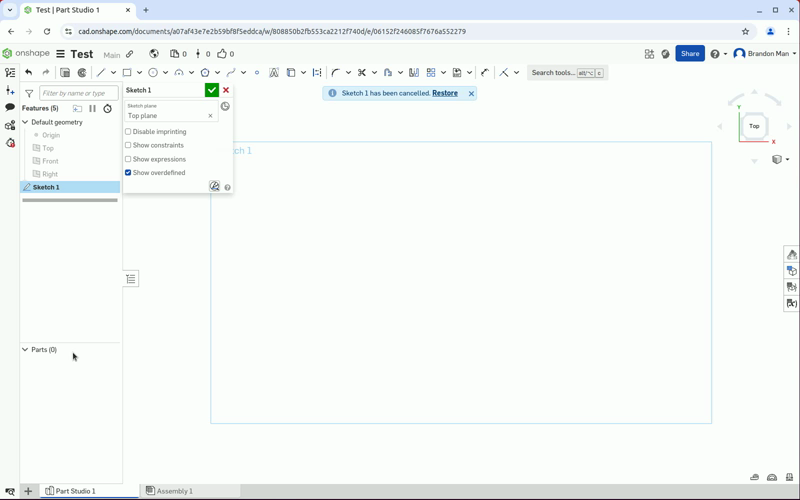
key(y)
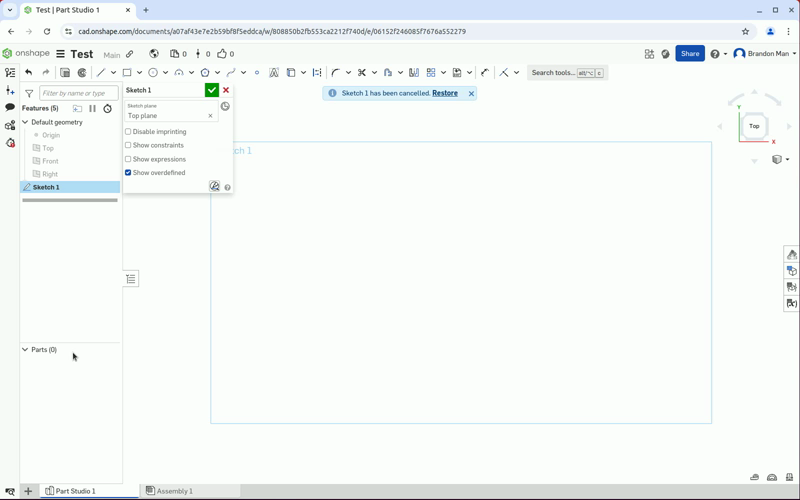
key(l)
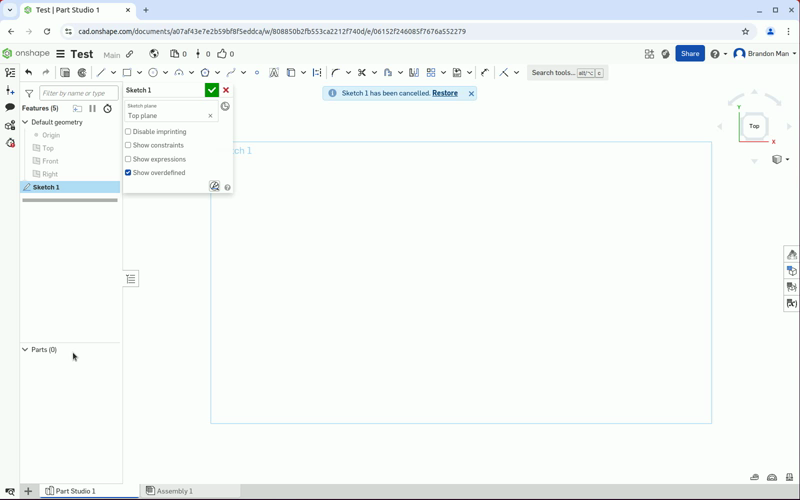
key_down(shift)
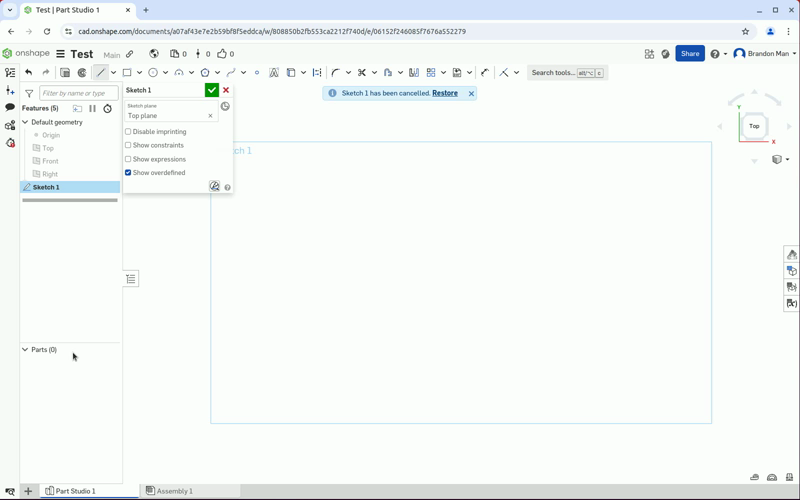
mouse_move(460, 290)
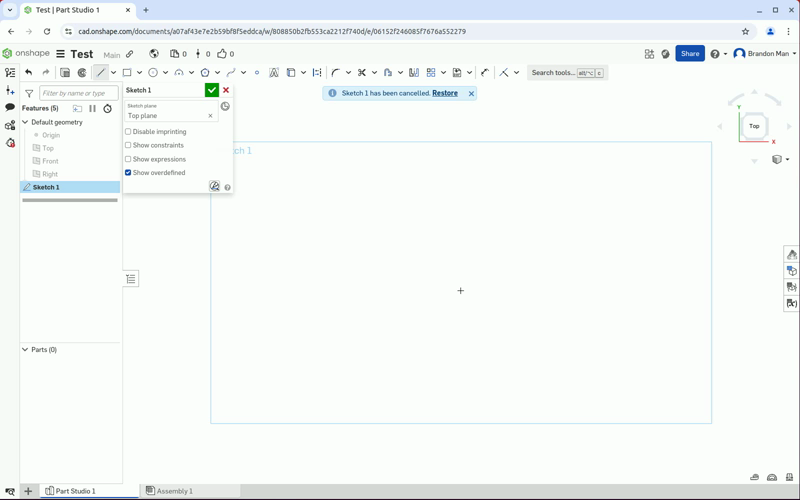
click(460, 290)
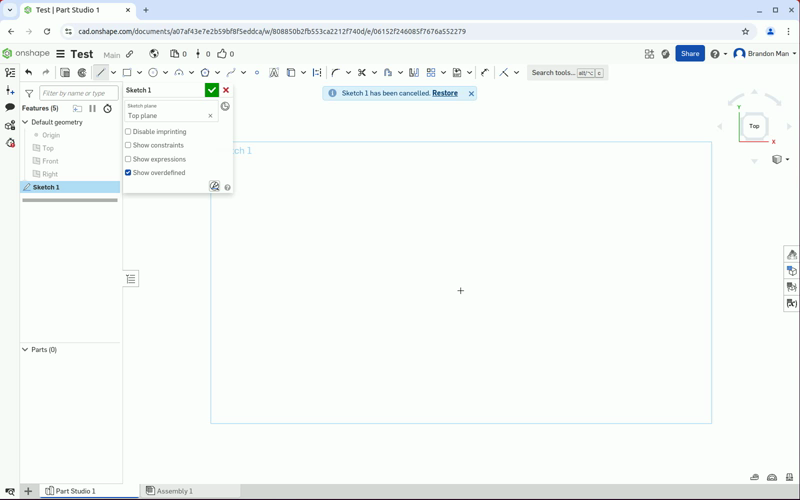
key_up(shift)
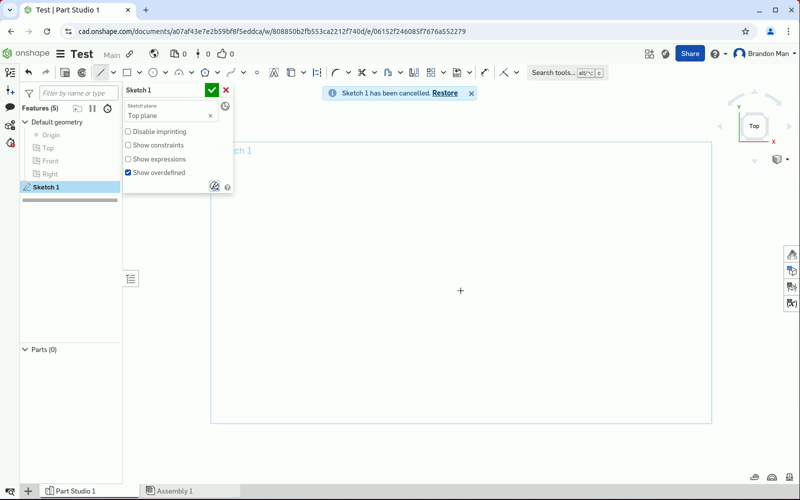
key_down(shift)
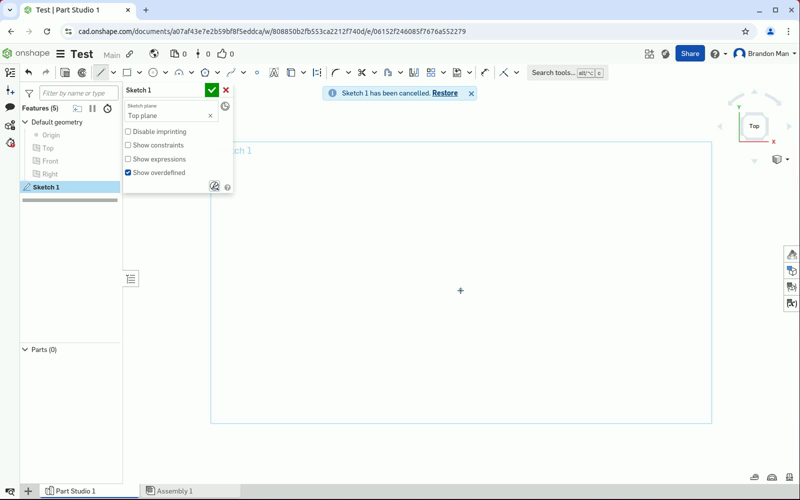
mouse_move(490, 290)
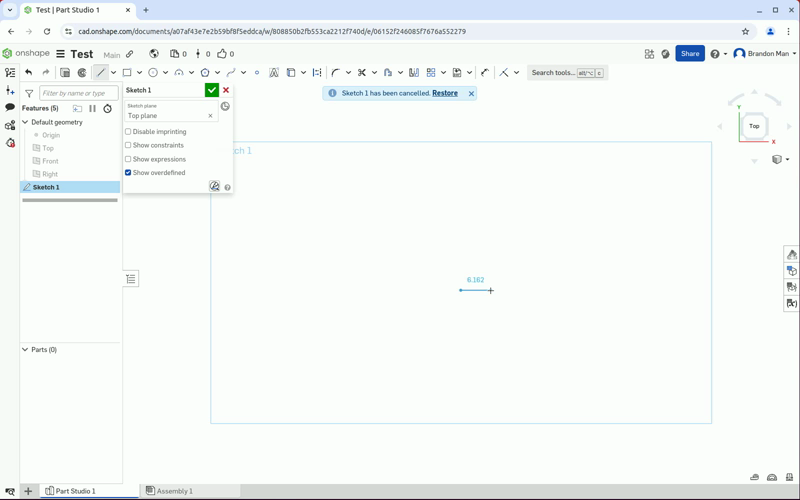
mouse_move(468, 290)
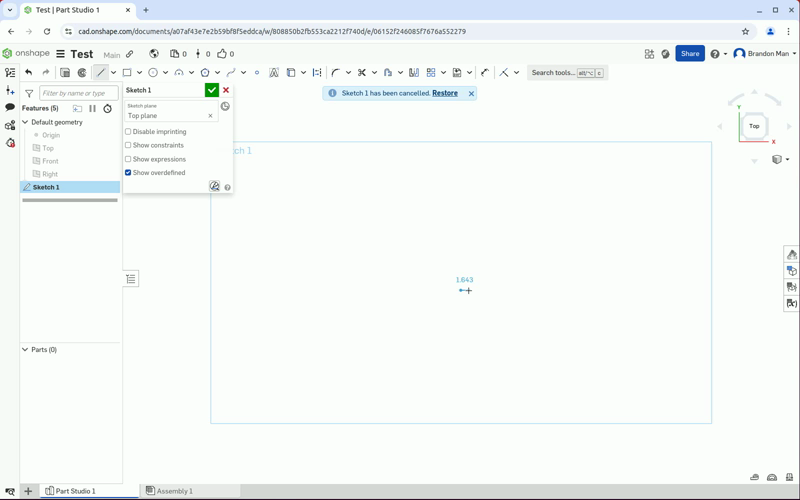
click(468, 290)
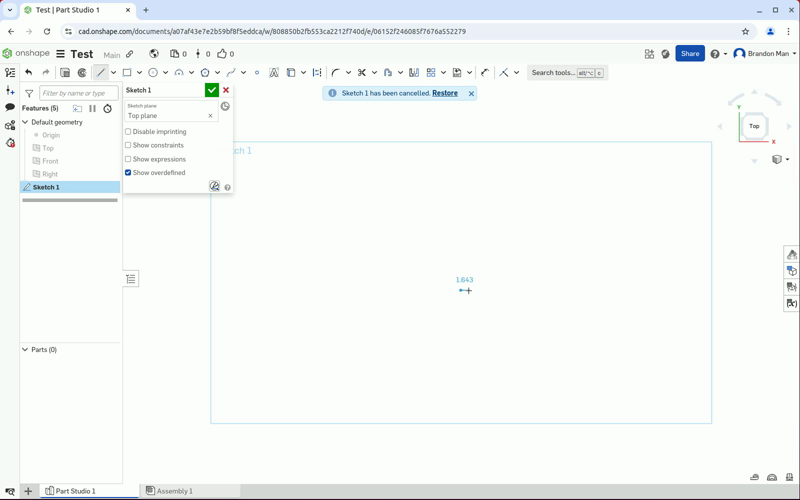
key_up(shift)
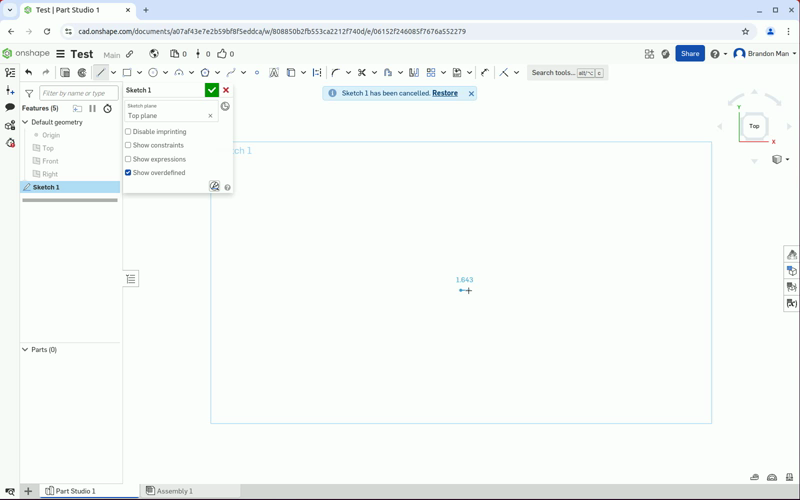
key_down(shift)
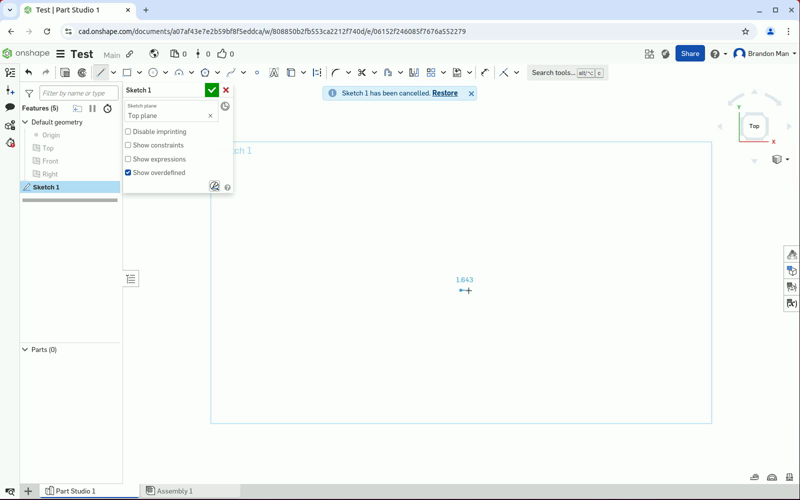
mouse_move(498, 290)
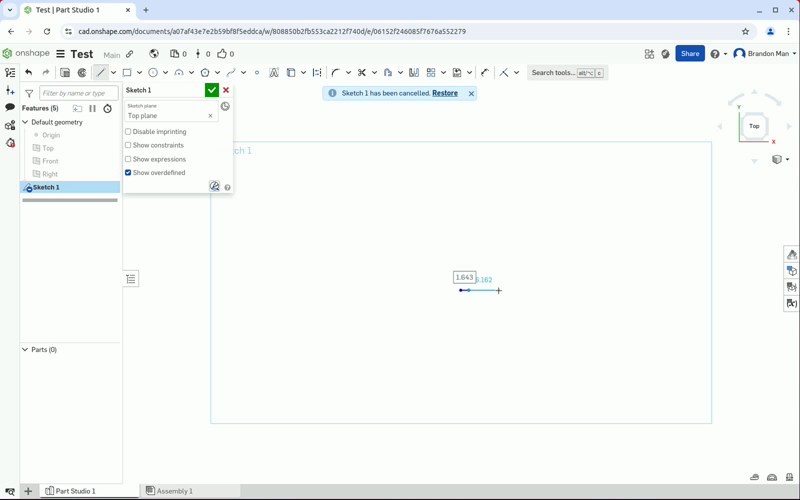
mouse_move(468, 281)
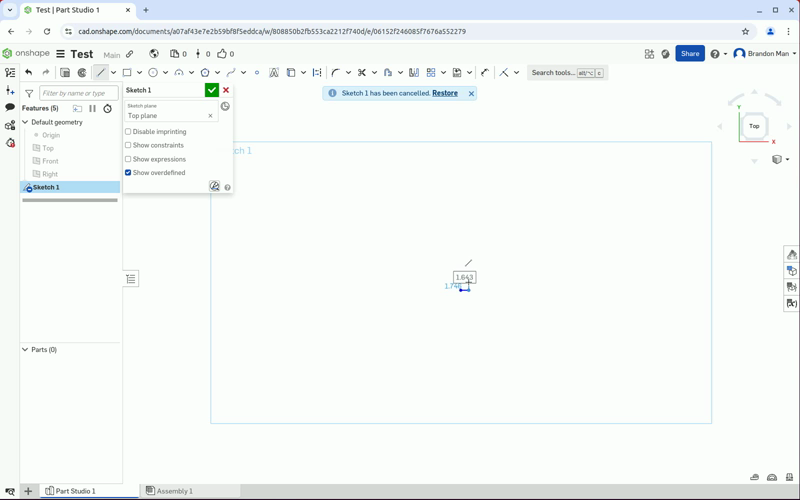
click(468, 281)
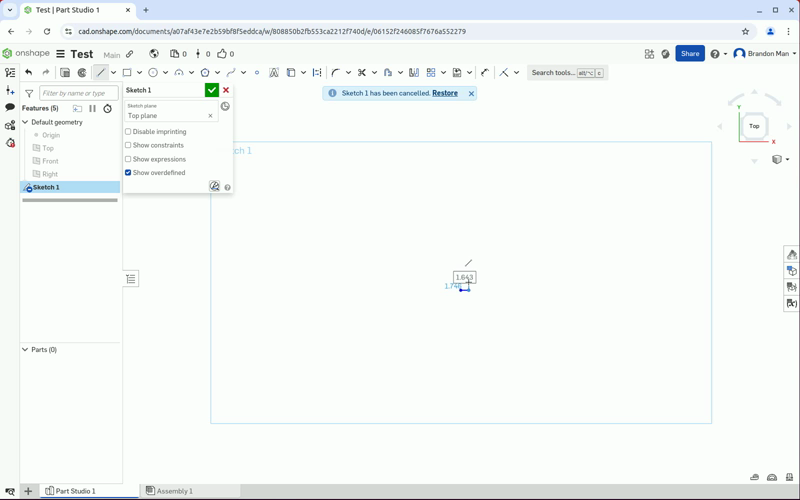
key_up(shift)
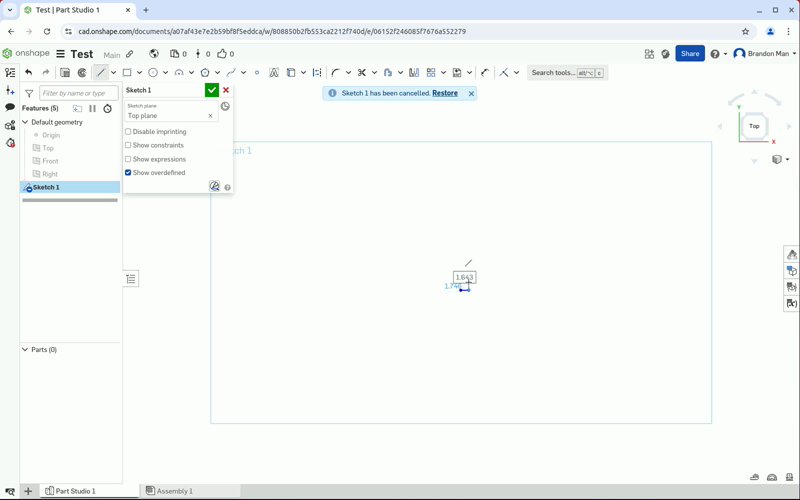
key_down(shift)
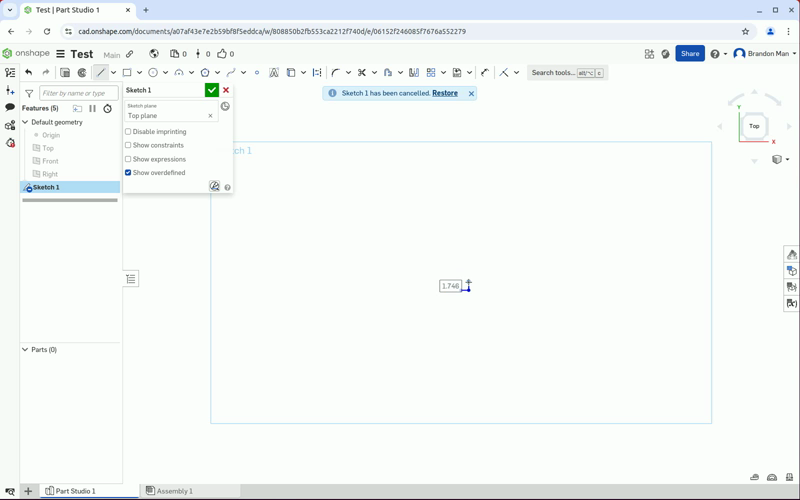
mouse_move(498, 281)
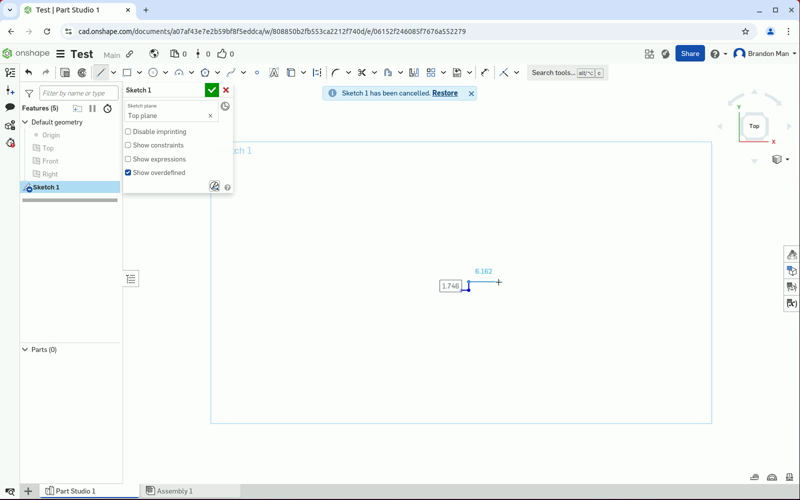
mouse_move(460, 281)
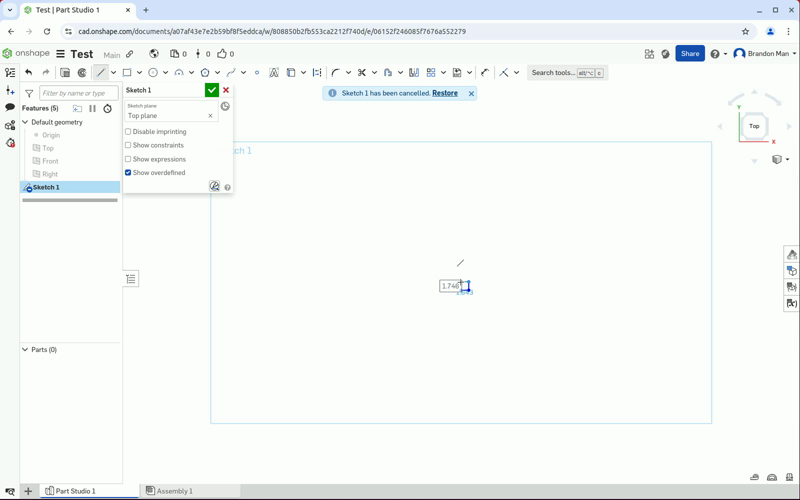
click(460, 281)
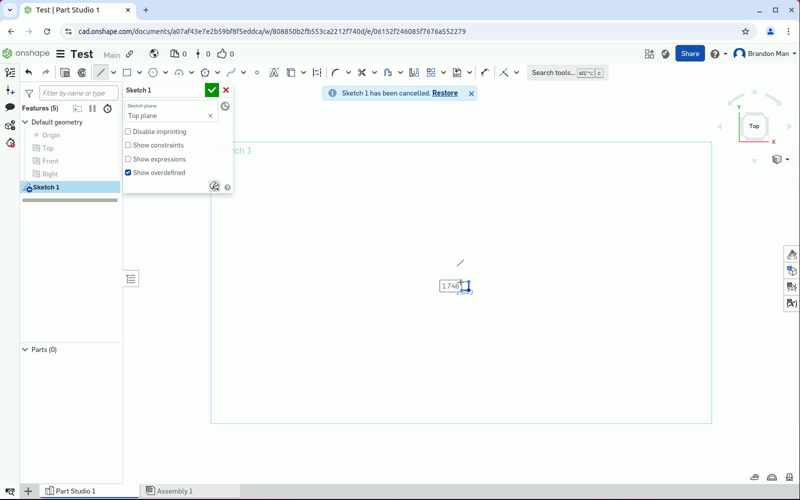
key_up(shift)
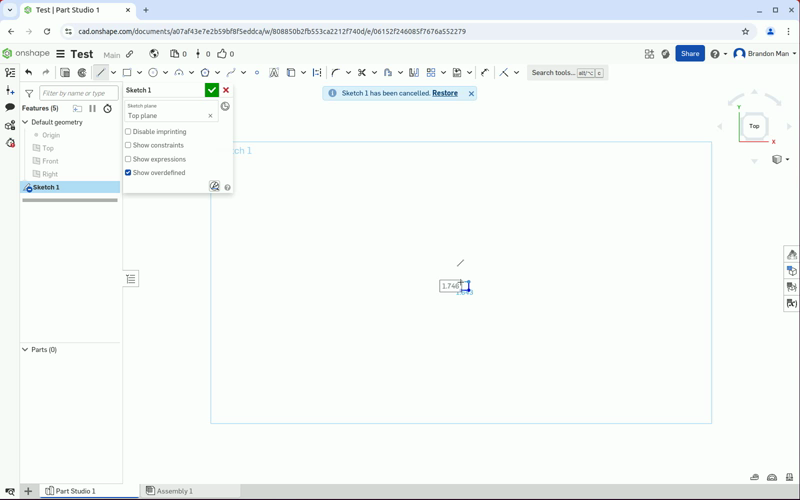
mouse_move(490, 281)
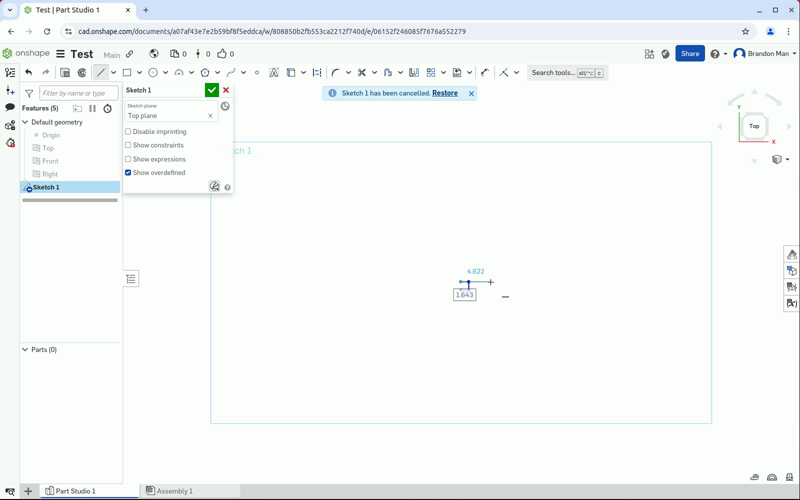
key_down(shift)
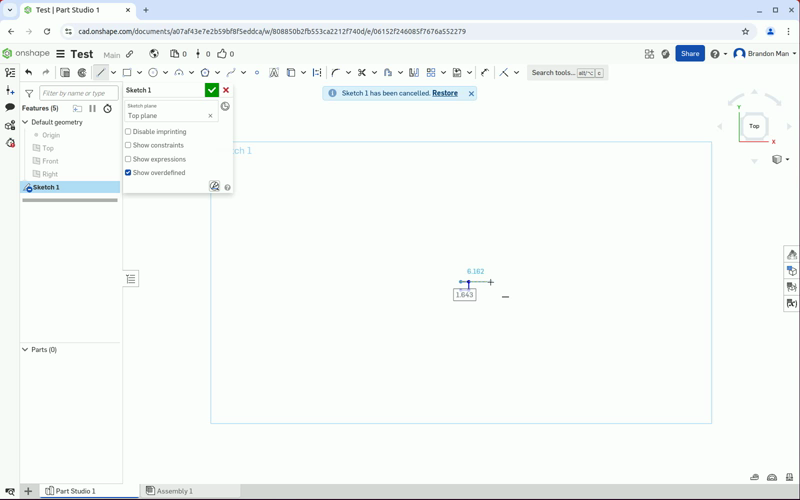
mouse_move(460, 290)
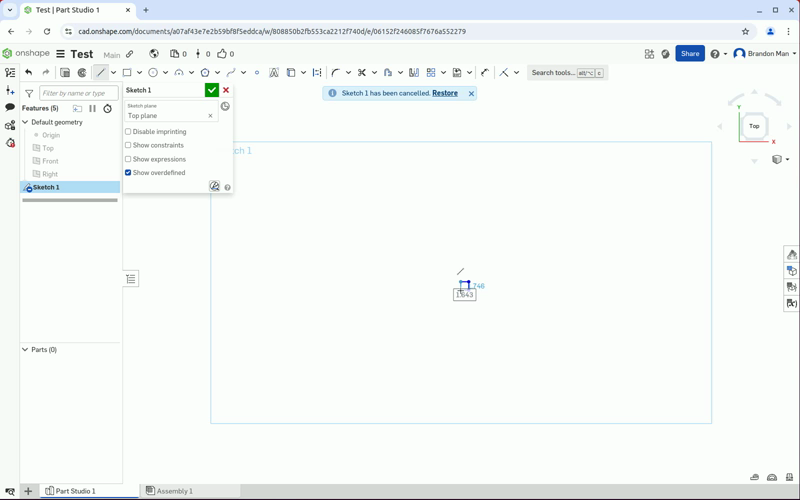
key_up(shift)
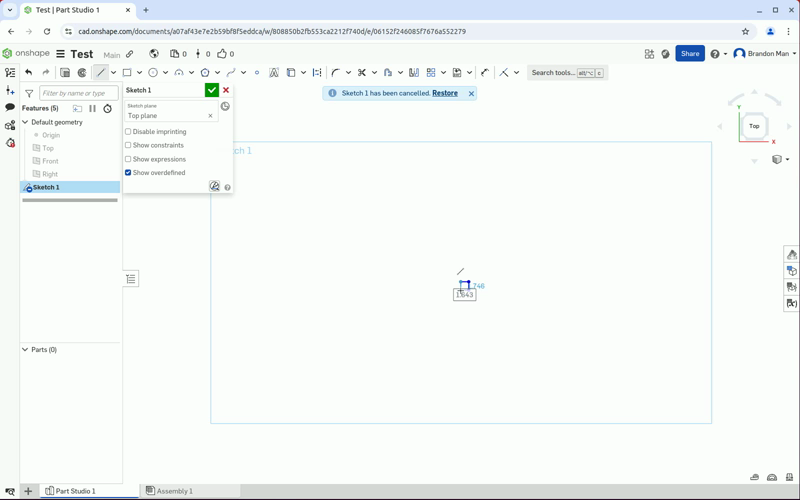
click(460, 290)
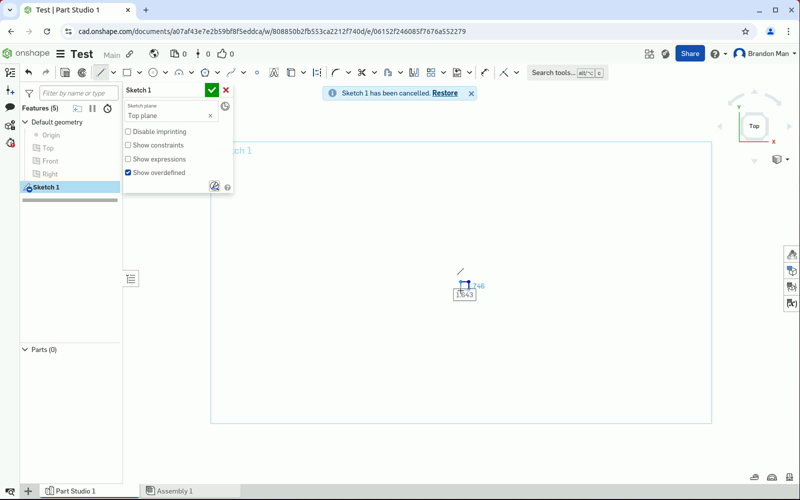
key(esc)
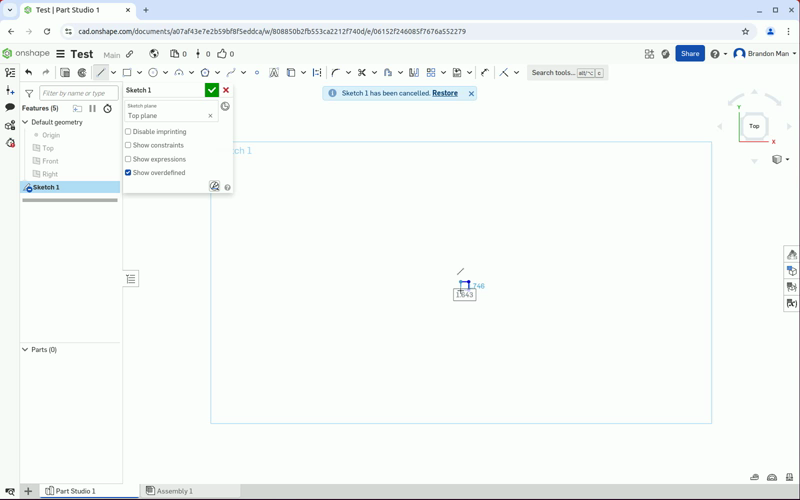
mouse_move(463, 281)
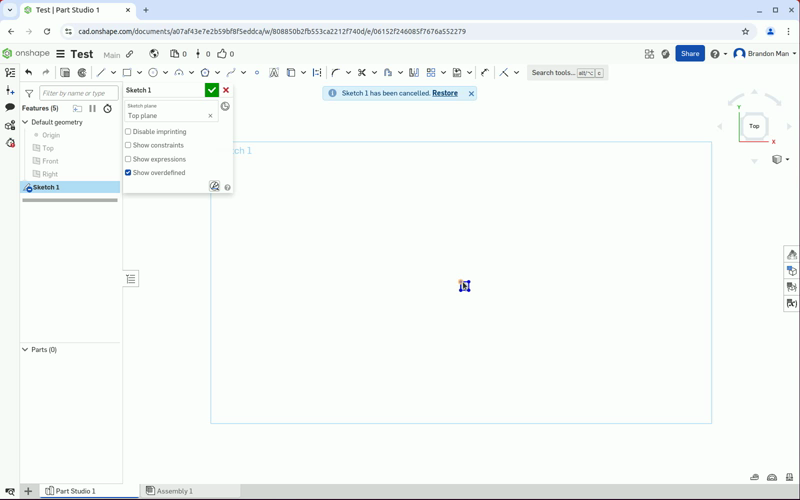
scroll(6)
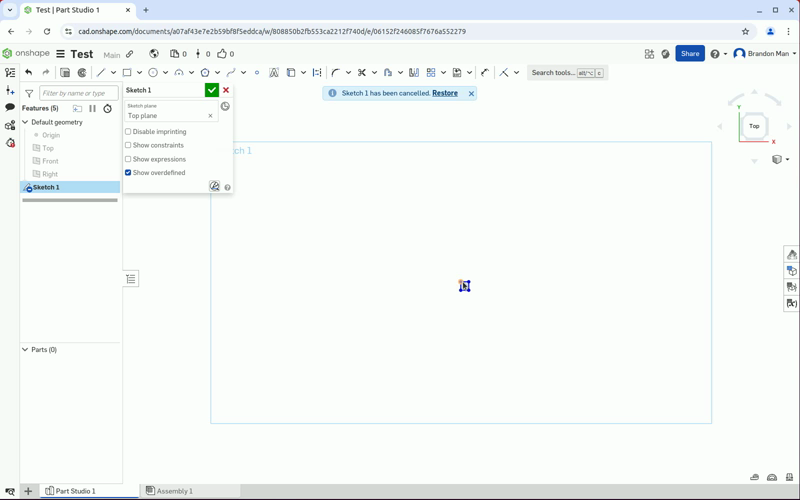
scroll(6)
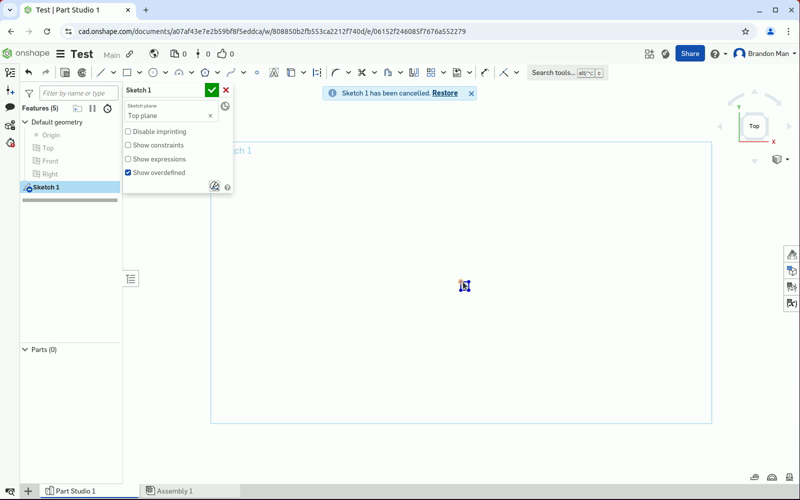
scroll(6)
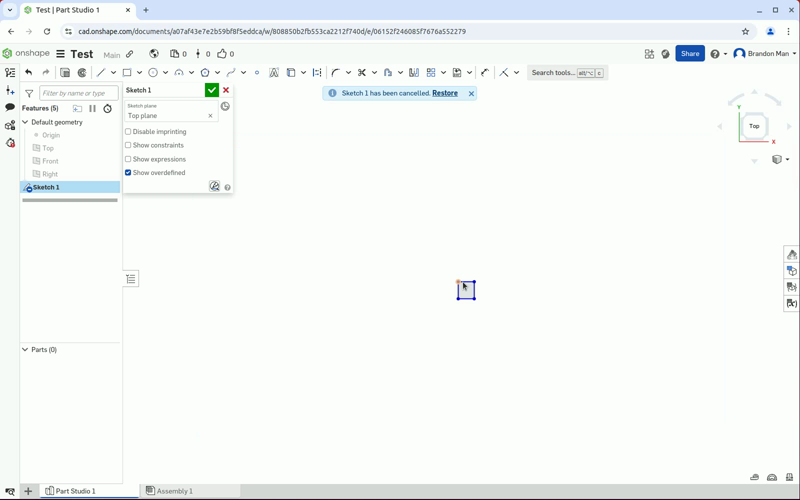
scroll(6)
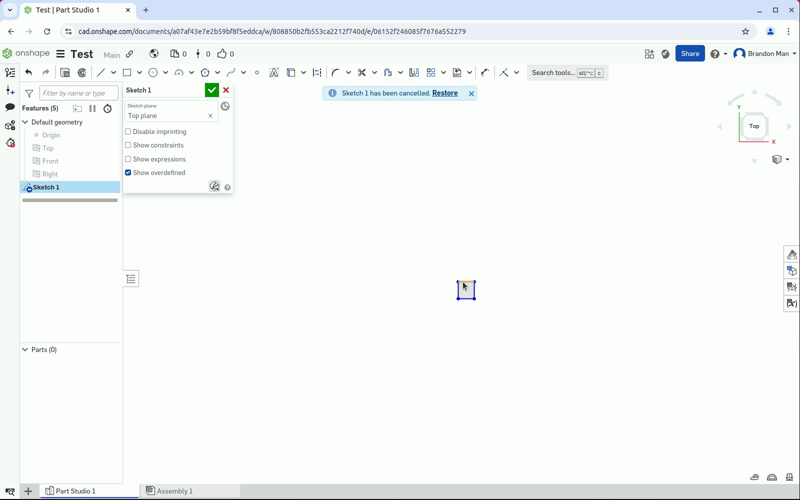
scroll(6)
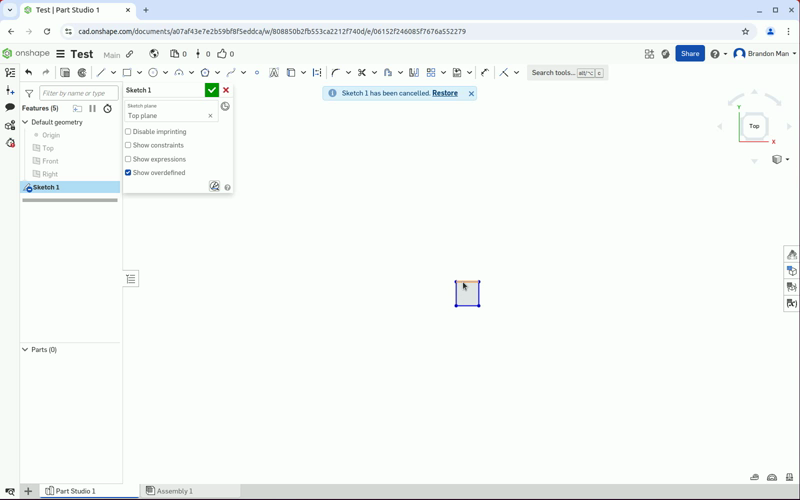
scroll(6)
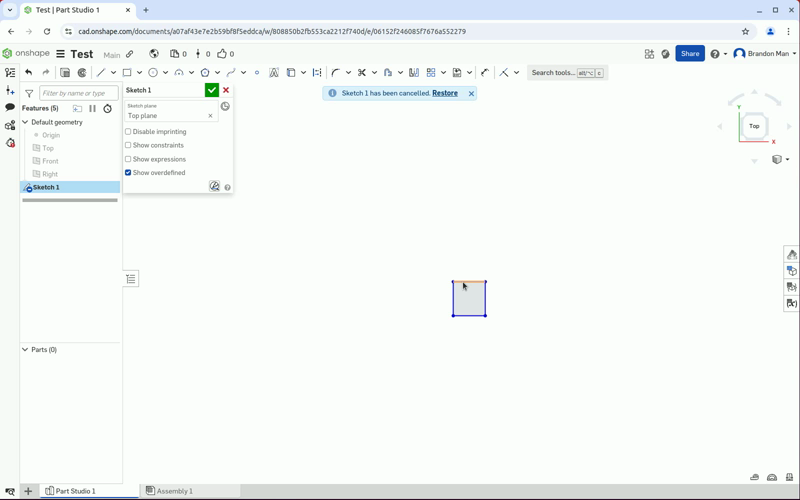
scroll(6)
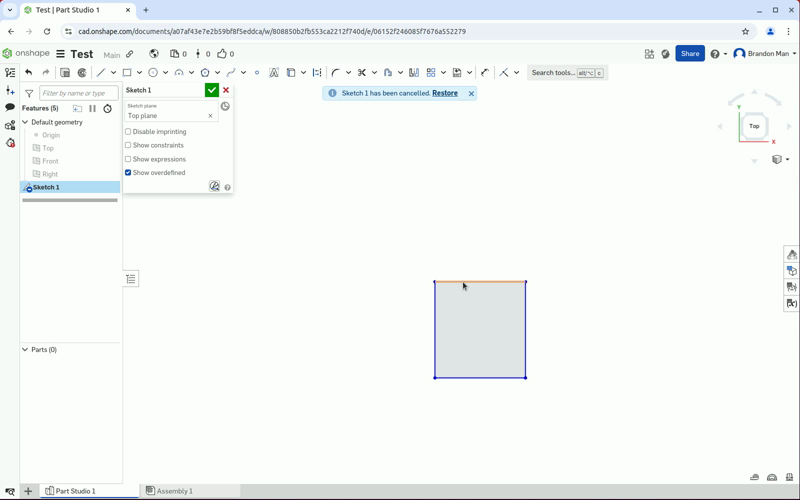
click(463, 281)
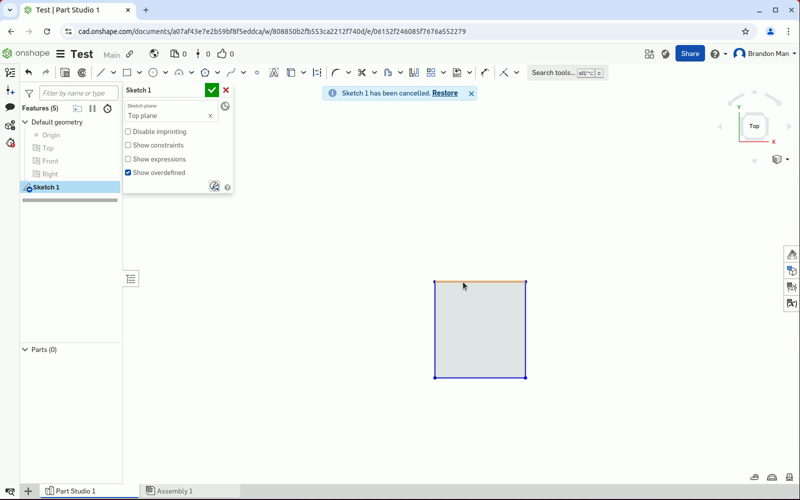
scroll(-6)
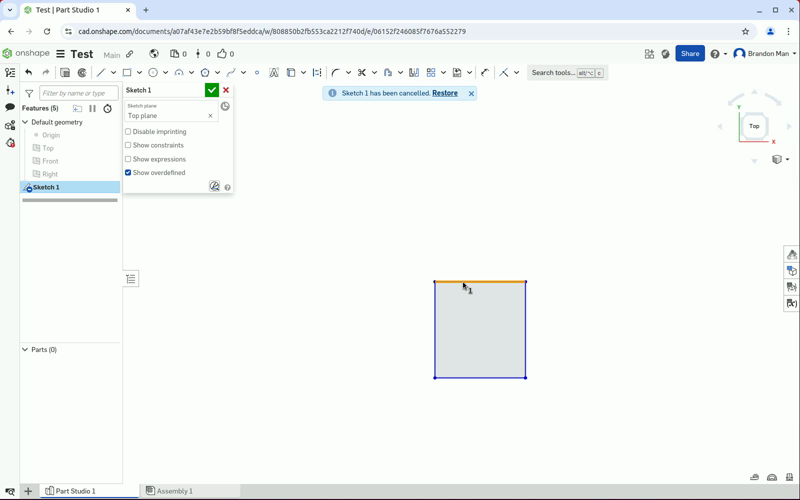
scroll(-6)
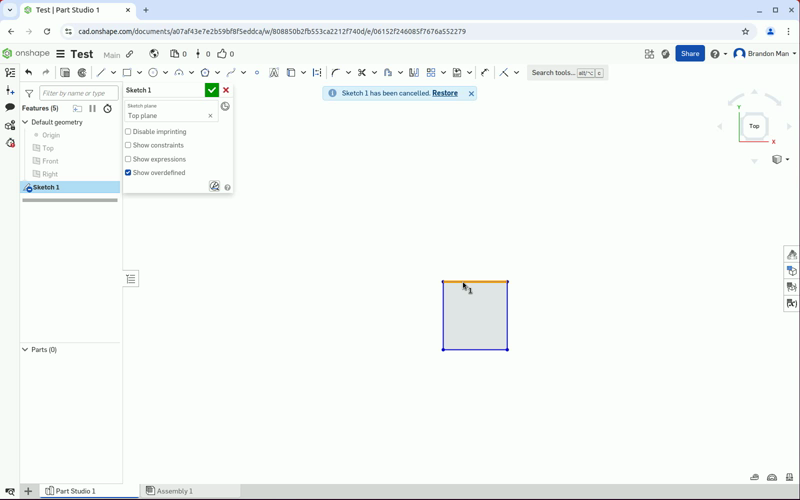
scroll(-6)
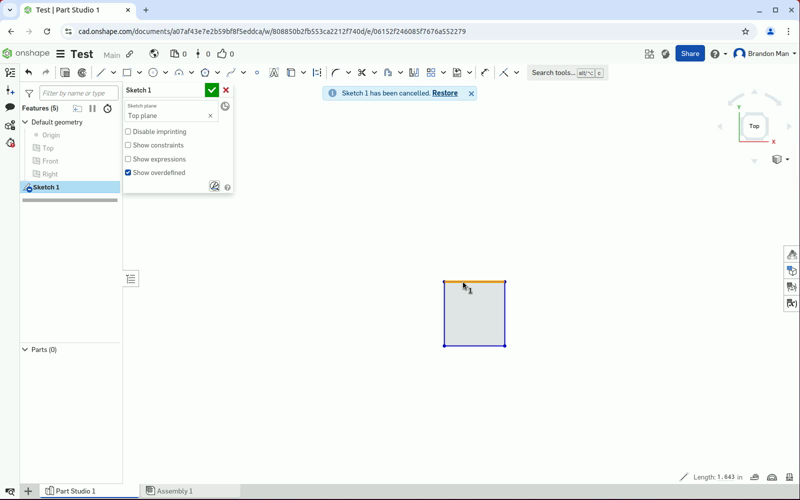
scroll(-6)
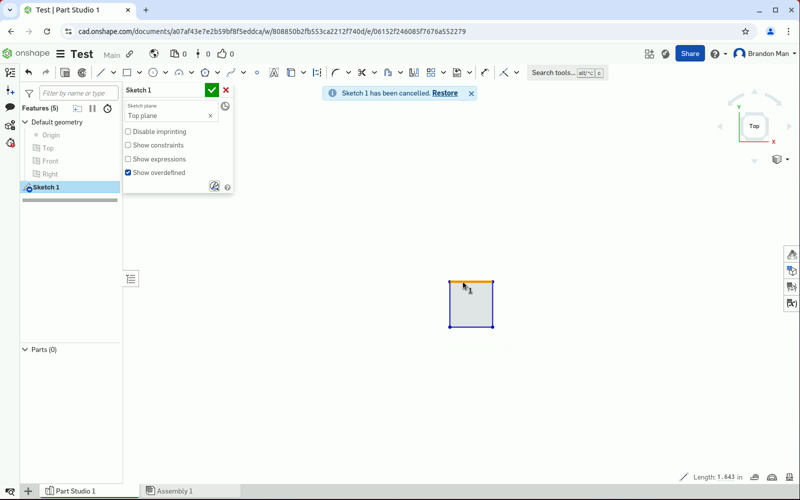
scroll(-6)
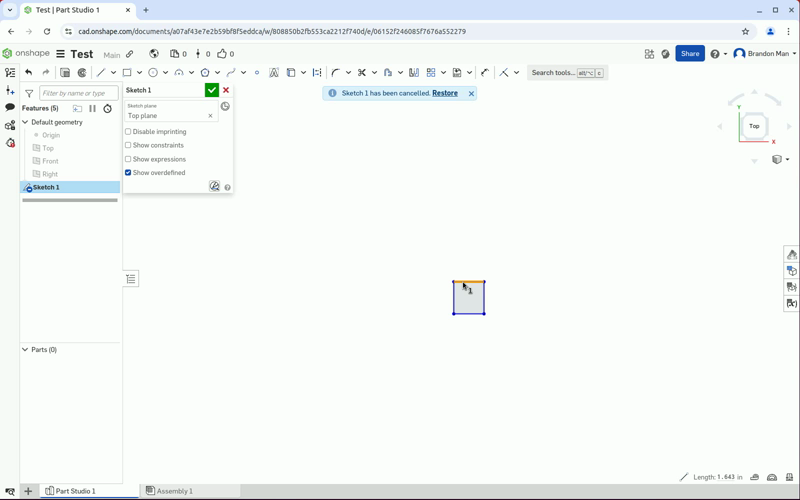
scroll(-6)
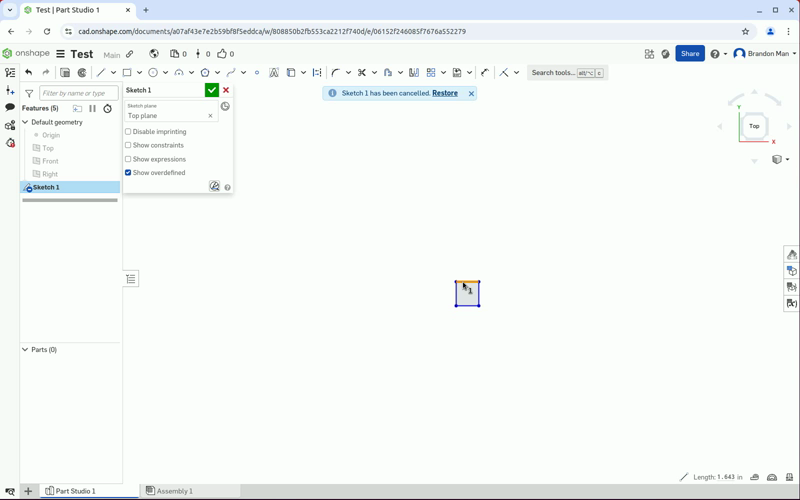
scroll(-6)
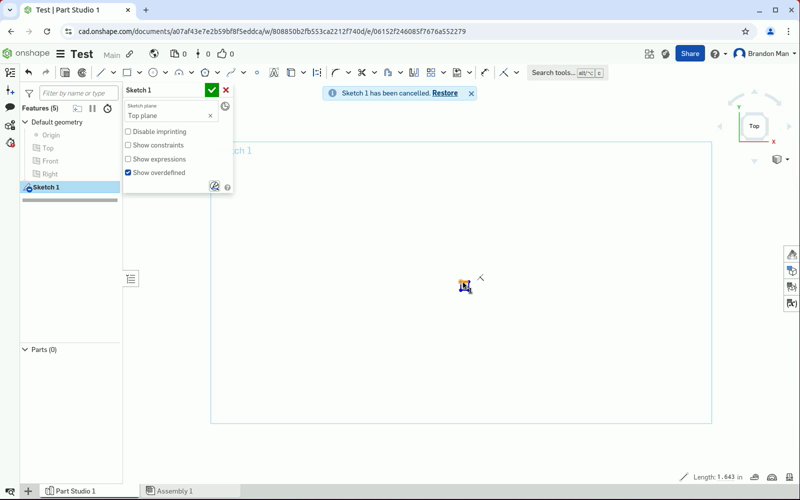
mouse_move(73, 352)
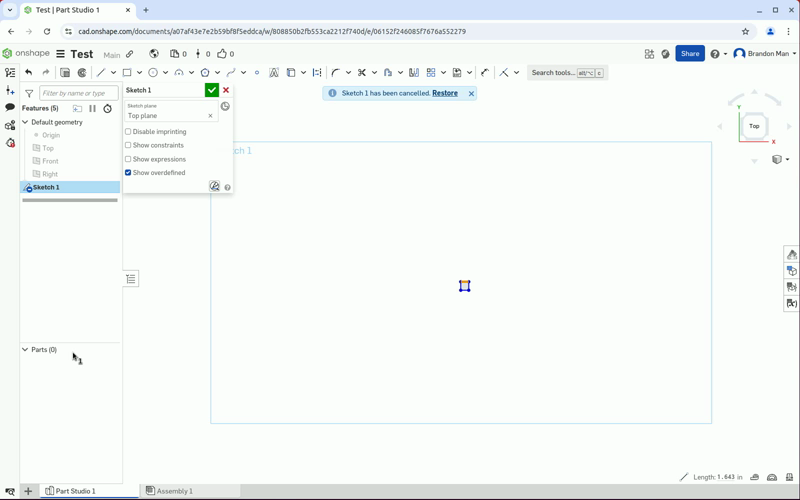
key(shift+y)
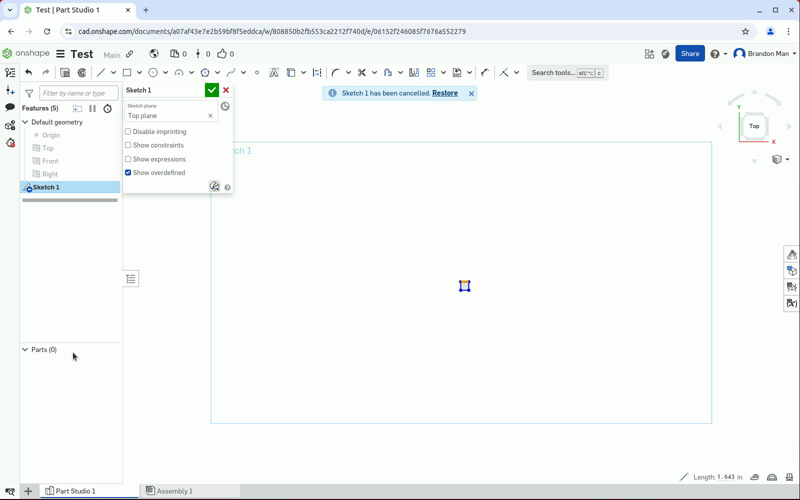
key(shift+e)
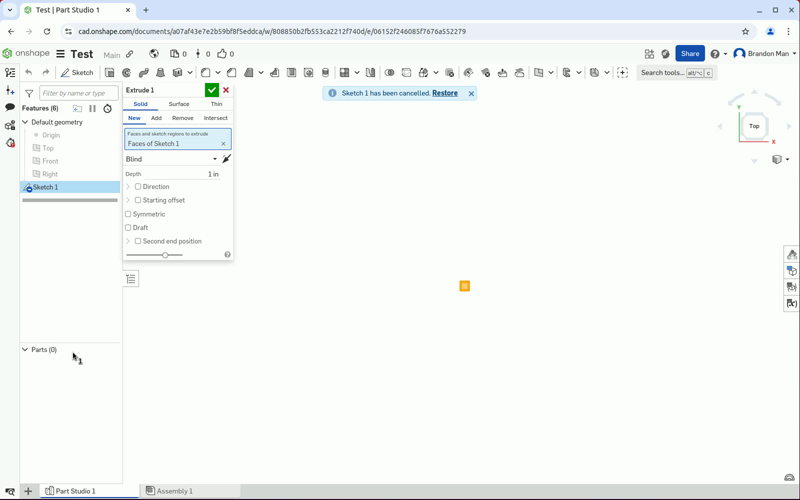
mouse_move(143, 106)
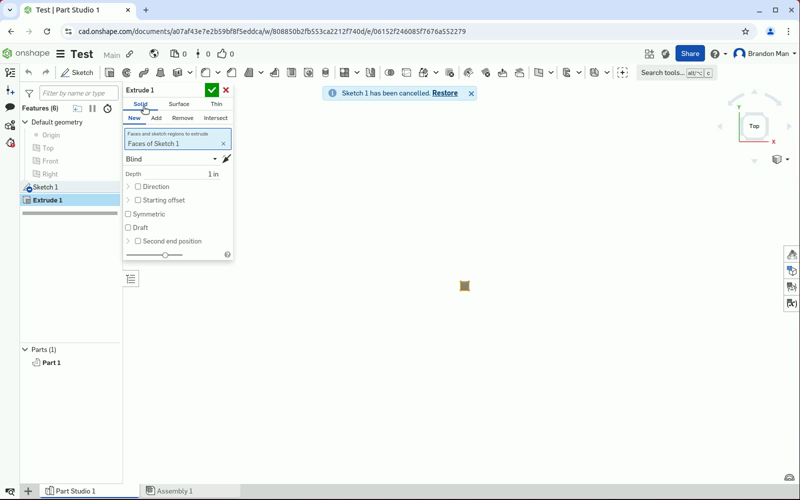
click(143, 106)
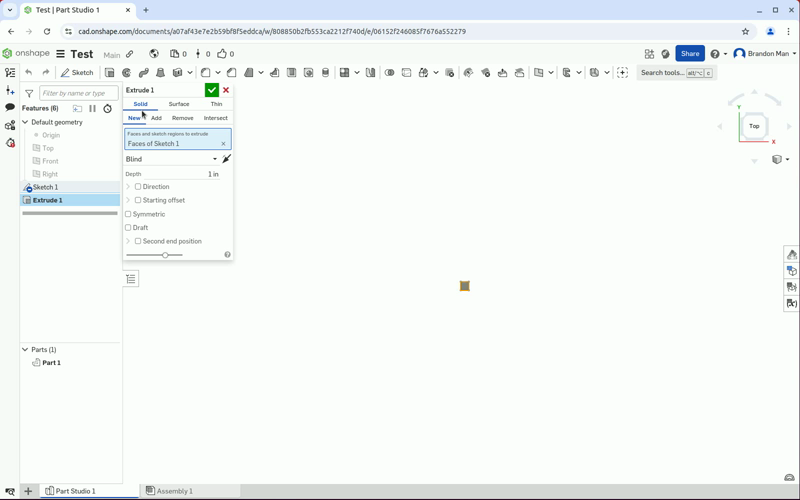
mouse_move(137, 120)
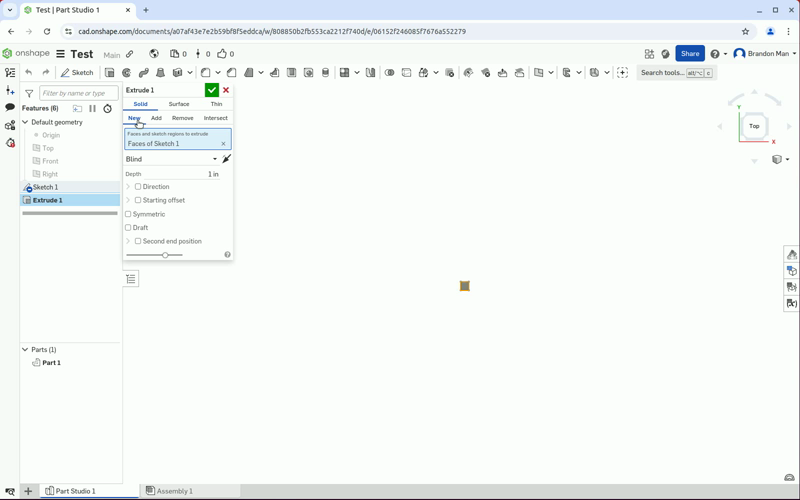
click(137, 120)
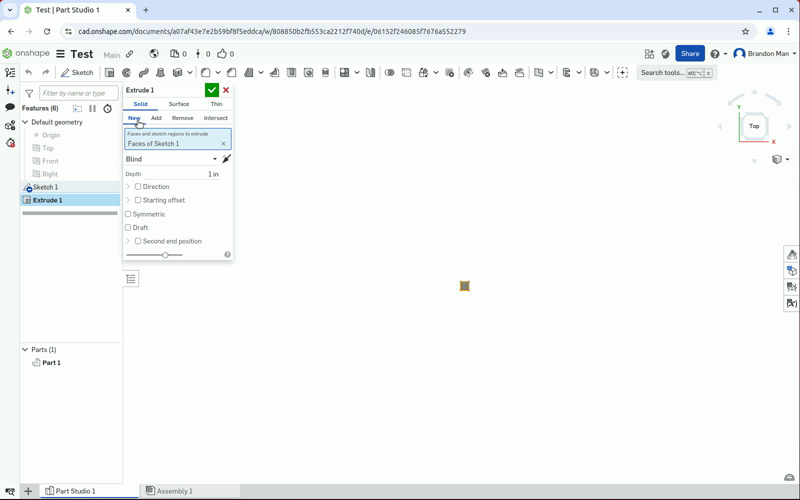
key(tab, 4)
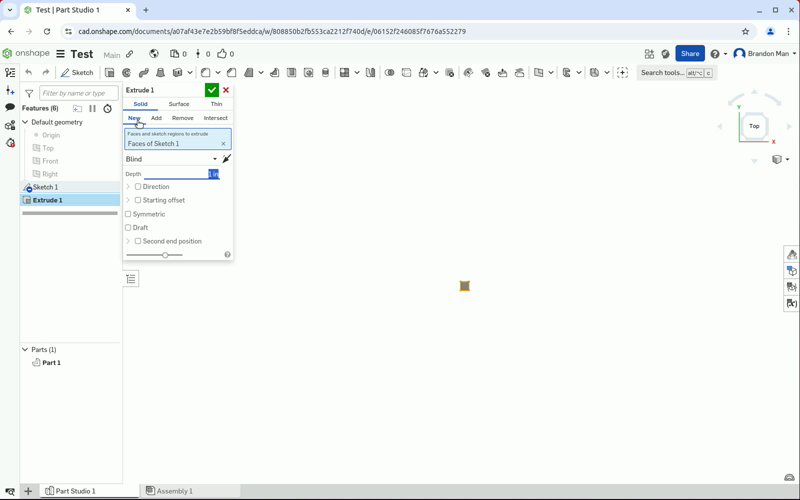
text(23.108)
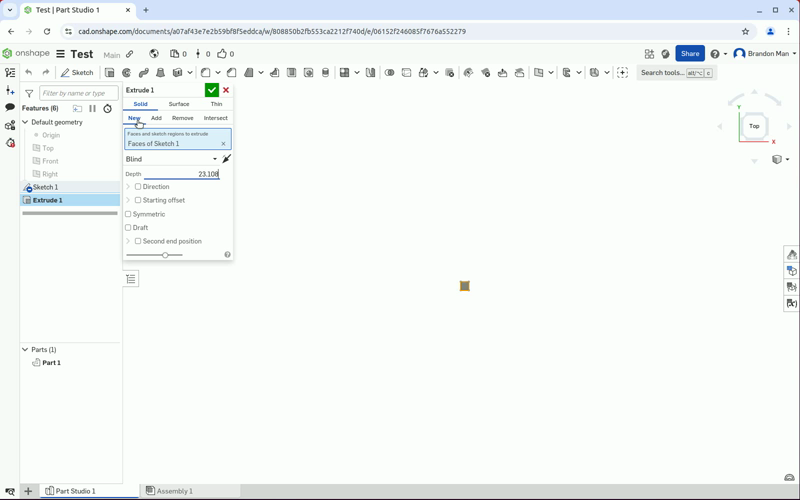
key(enter)
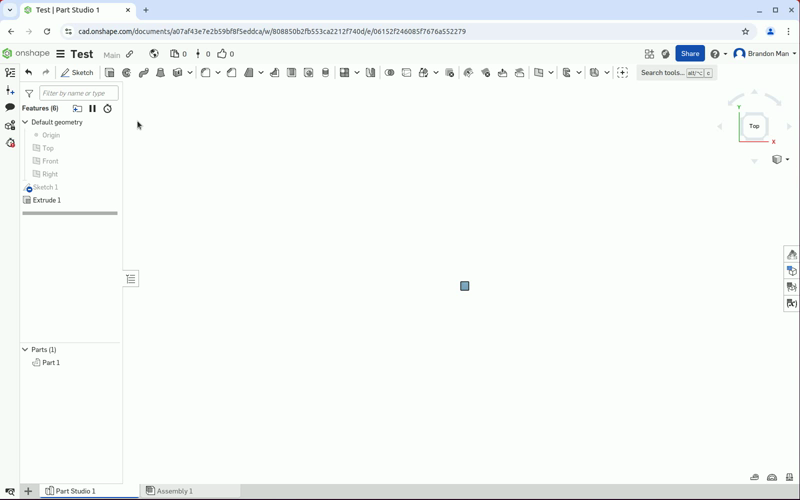
key(shift+h)
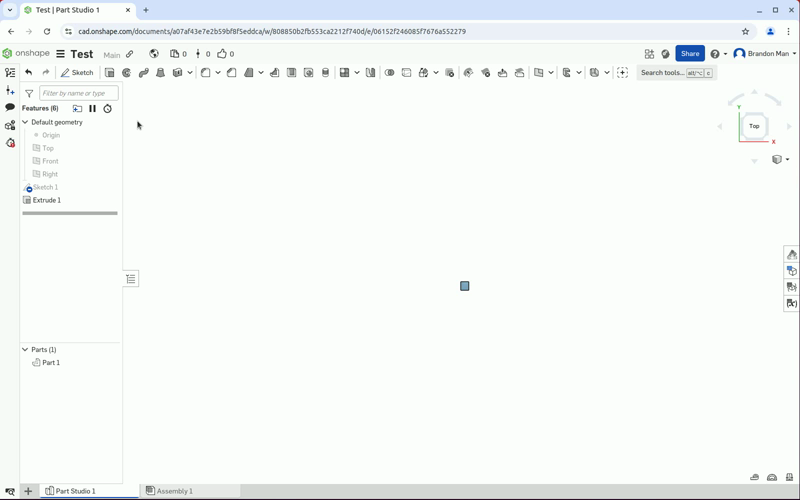
key(shift+h)
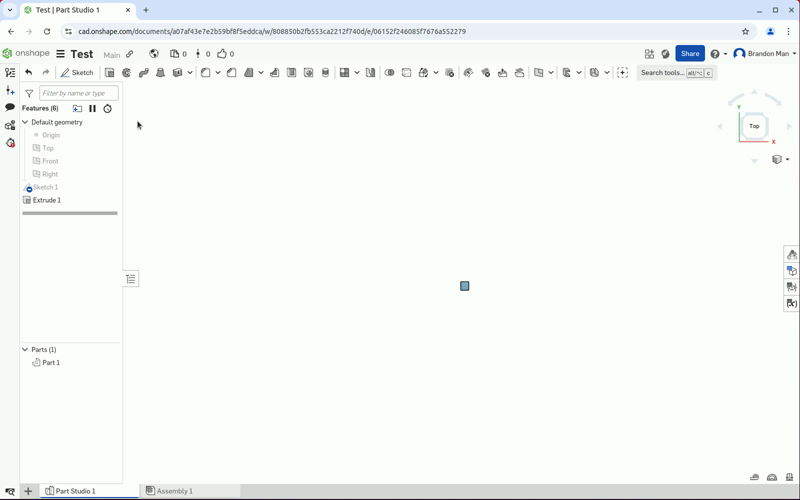
mouse_move(73, 189)
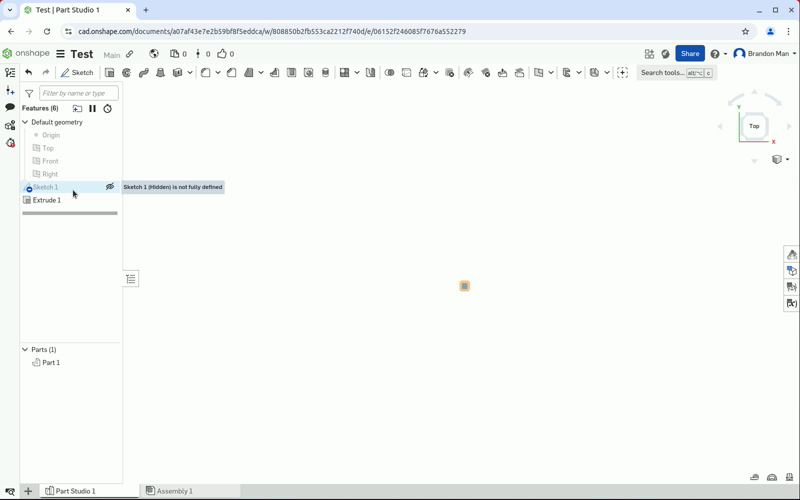
click(73, 189)
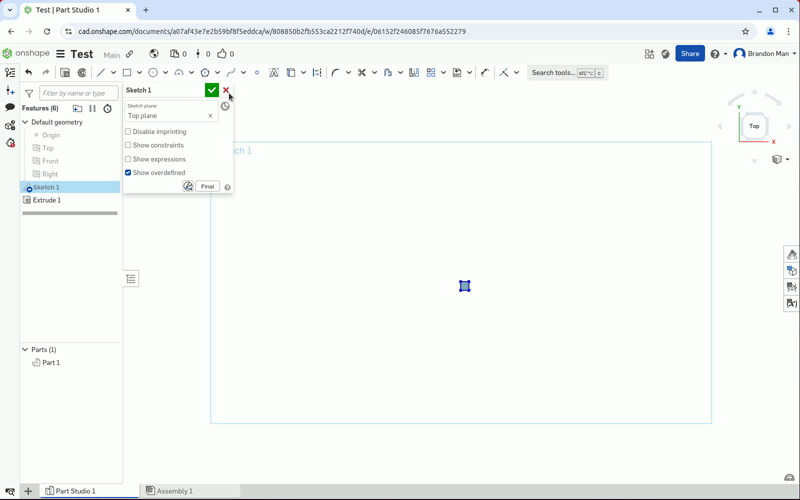
mouse_move(229, 92)
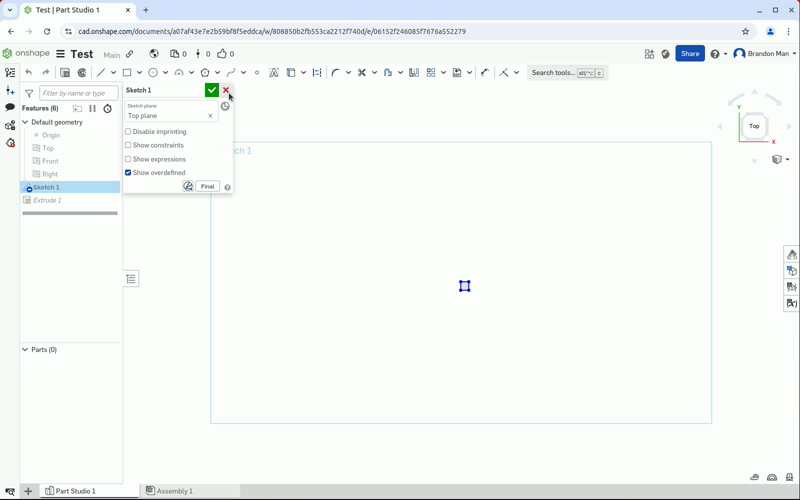
click(229, 92)
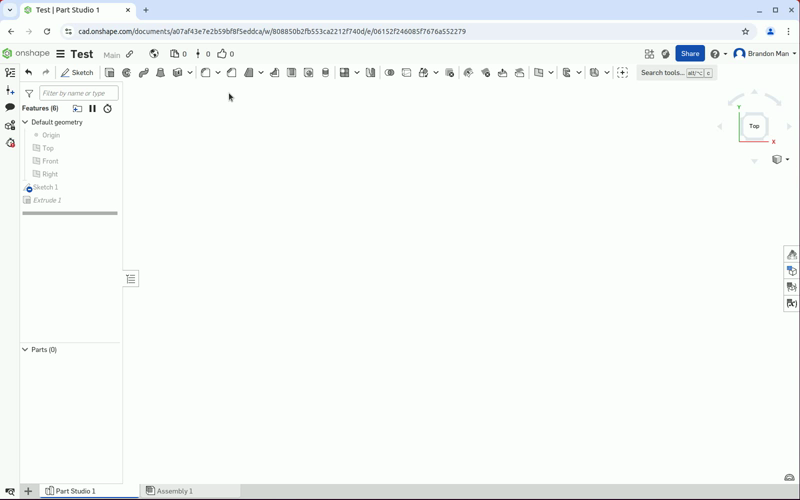
mouse_move(73, 352)
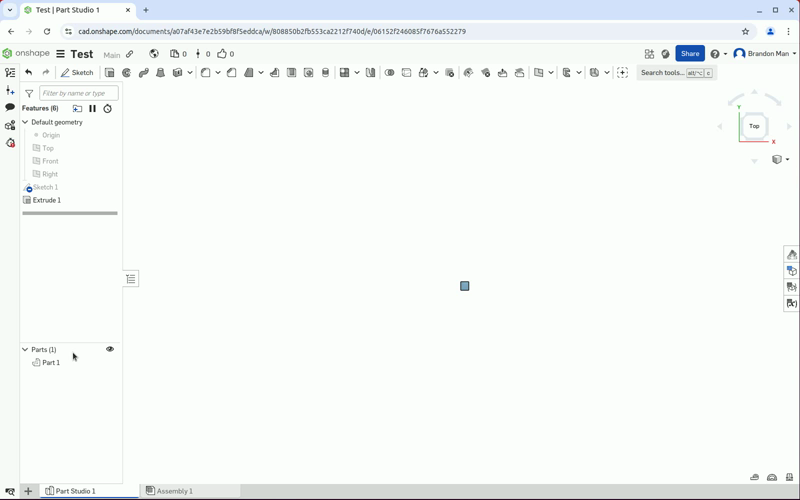
key(y)
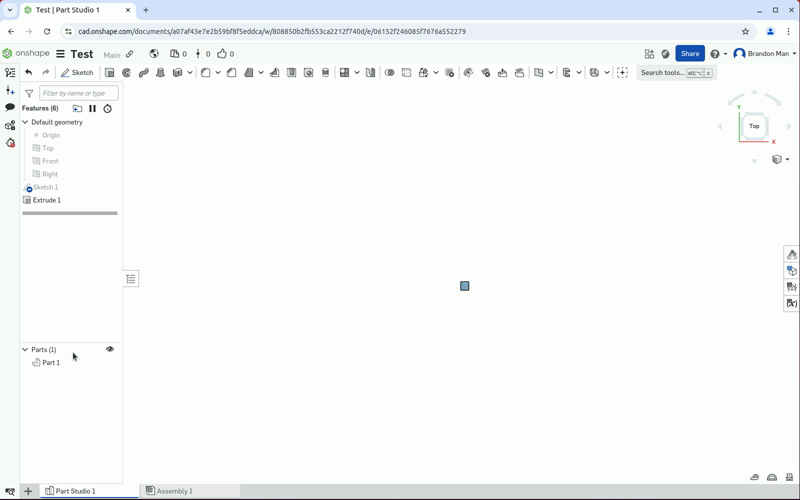
key(shift+p)
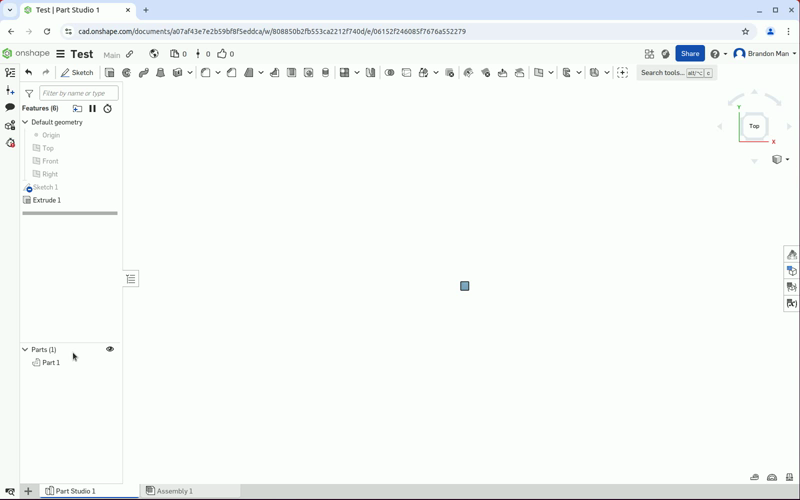
key(space)
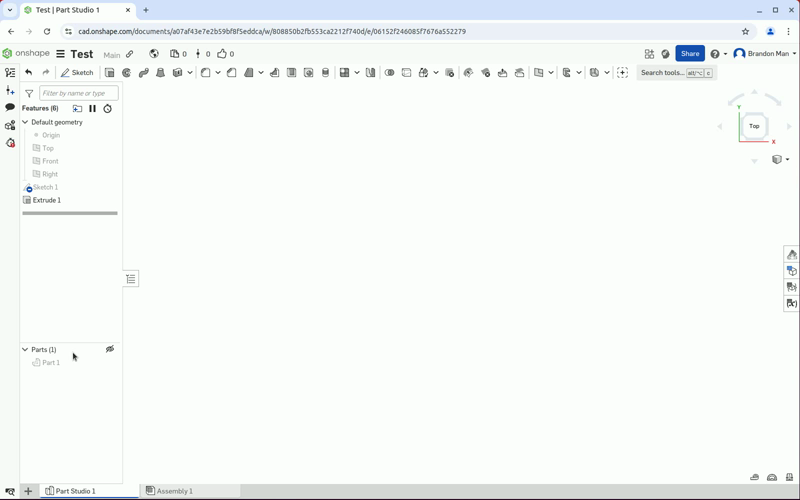
key_down(shift)
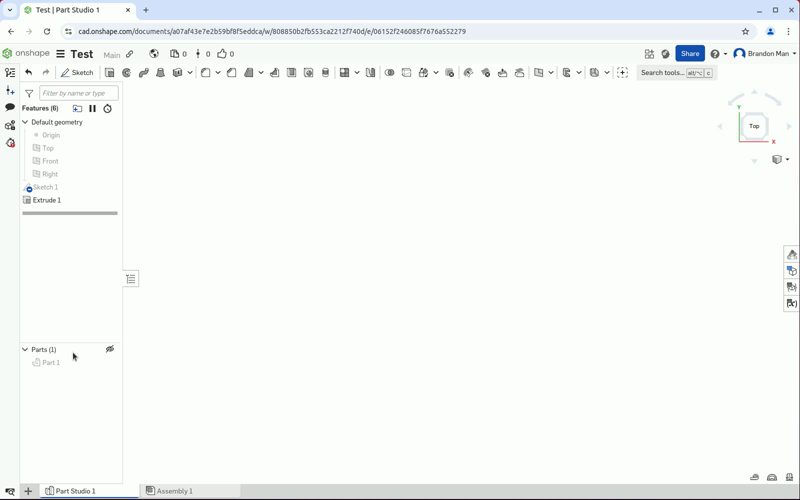
key(up)
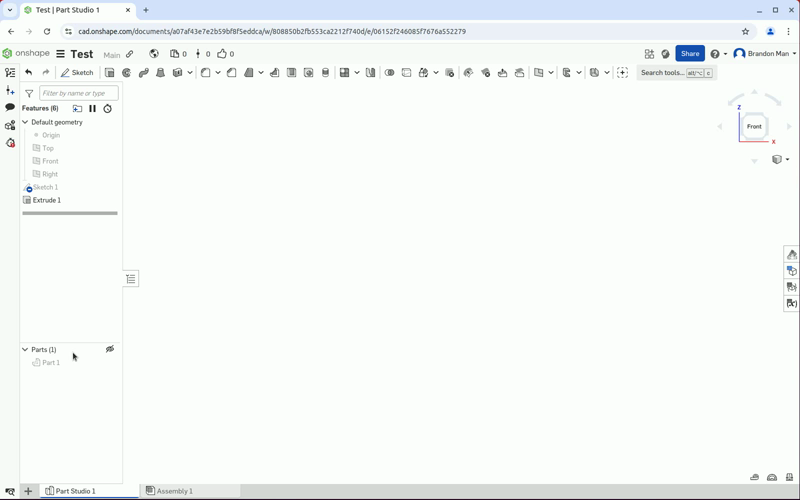
key_up(shift)
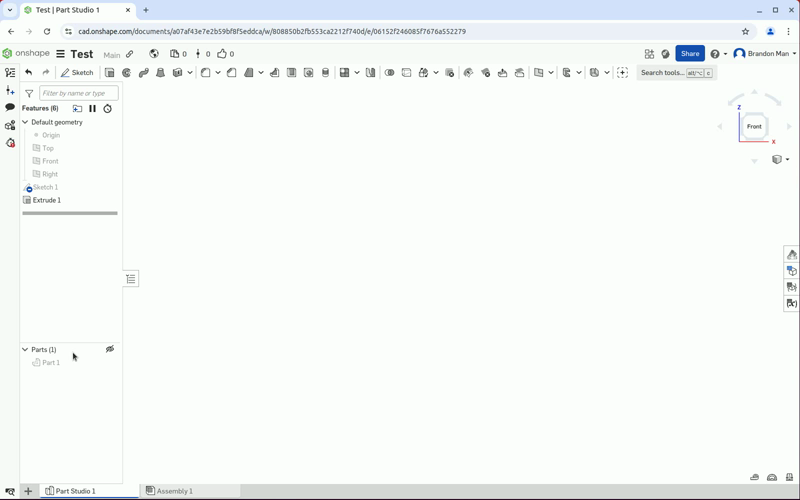
key(space)
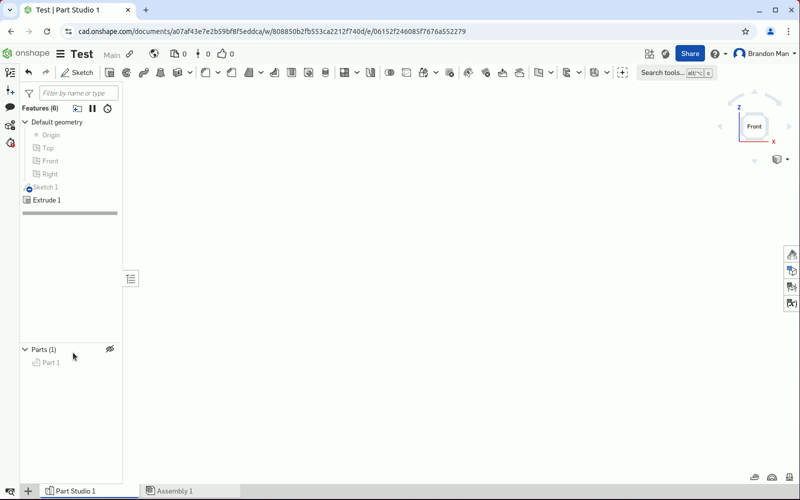
key_down(shift)
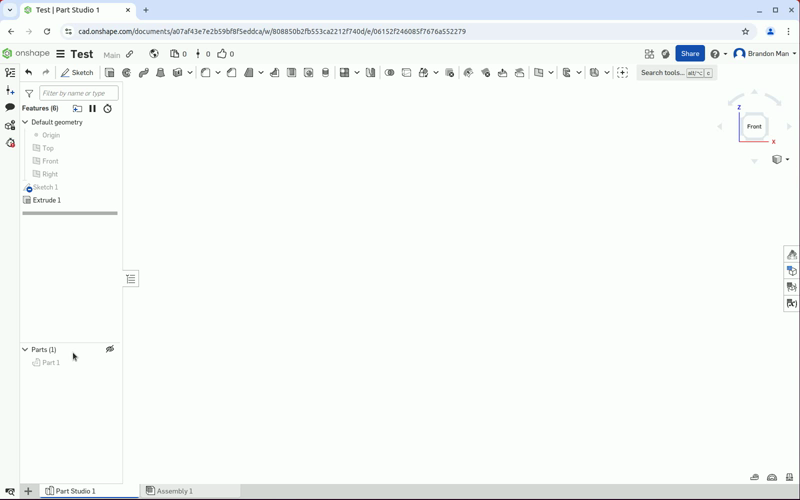
key(left)
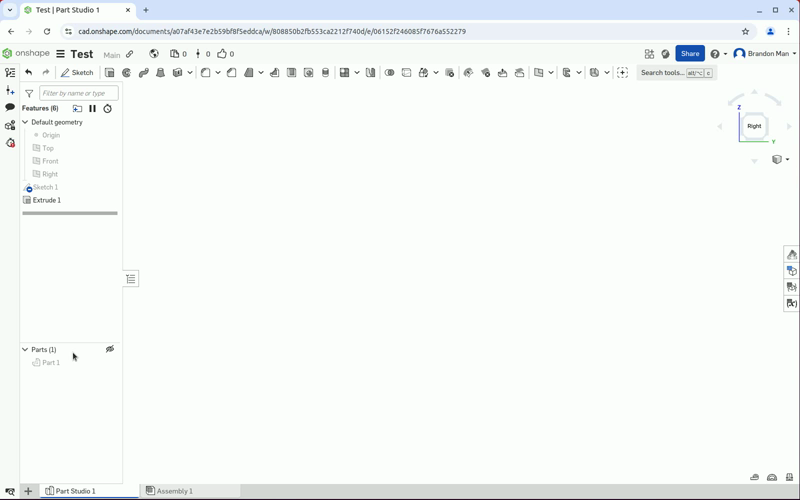
key_up(shift)
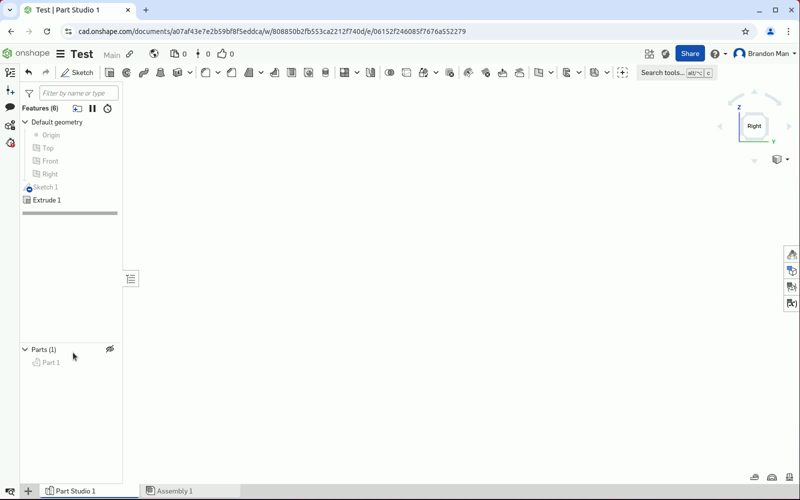
mouse_move(73, 352)
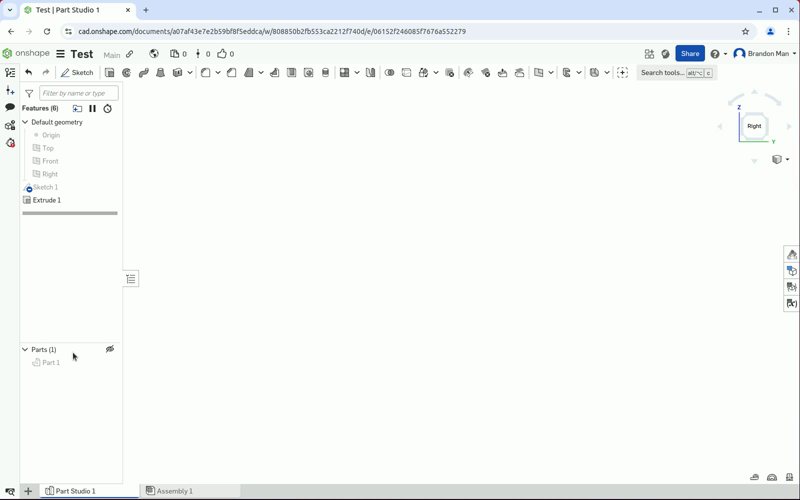
key(shift+y)
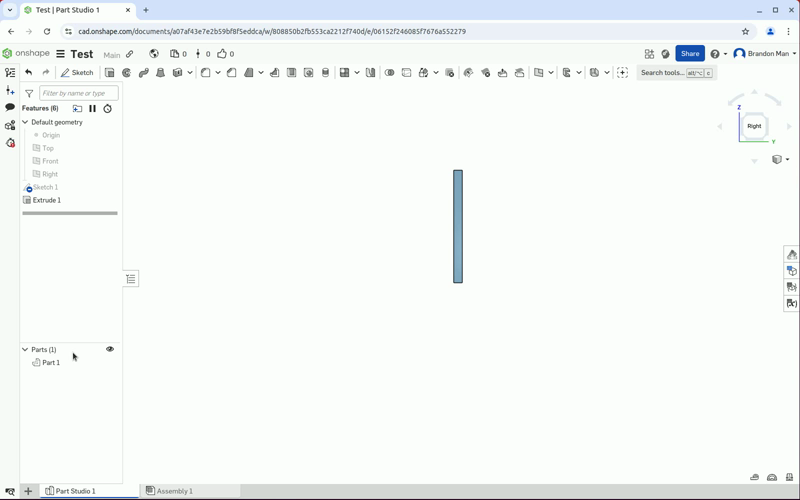
mouse_move(541, 75)
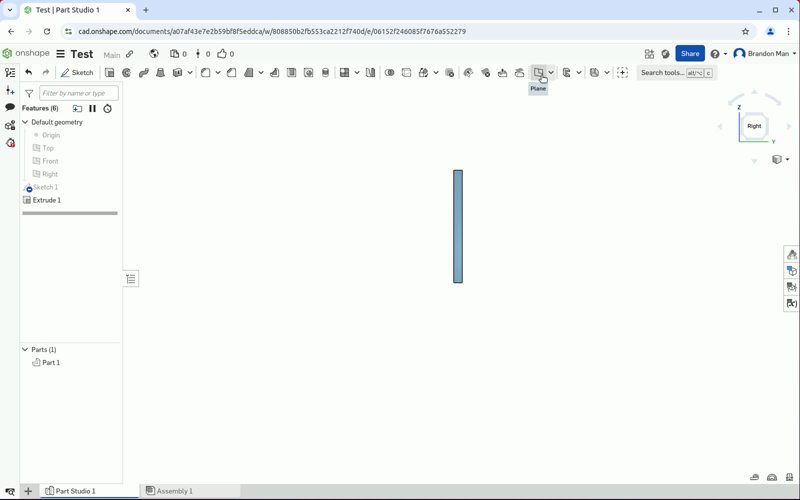
click(541, 75)
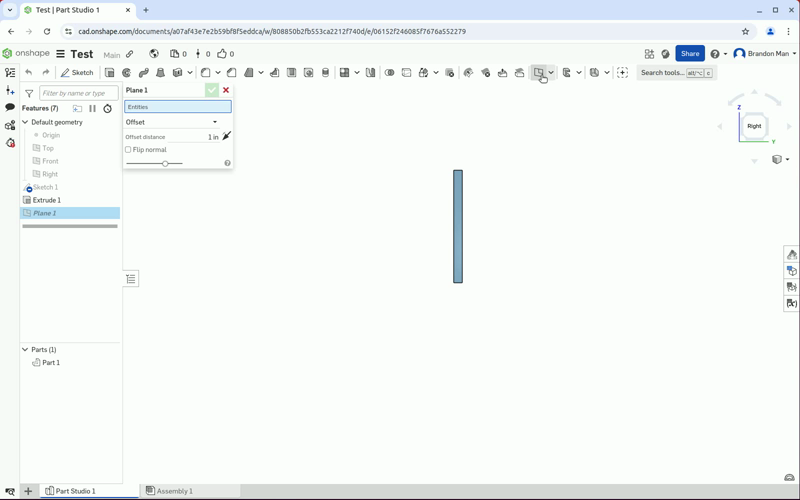
mouse_move(73, 176)
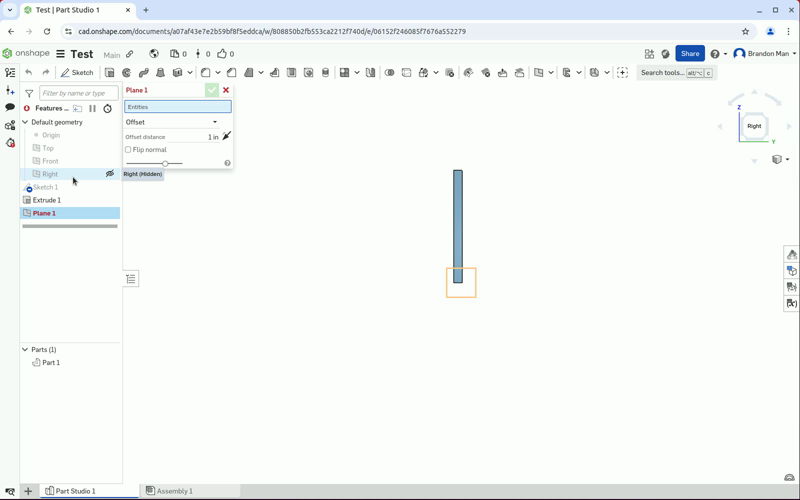
click(73, 176)
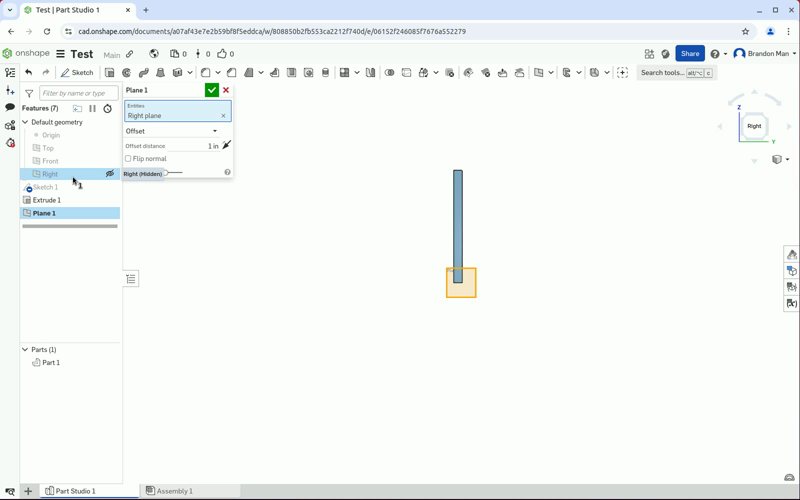
key(tab, 2)
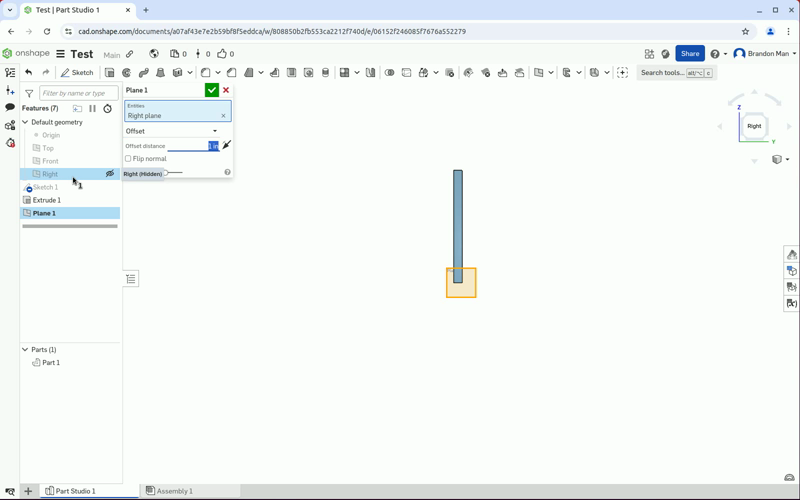
text(1.448)
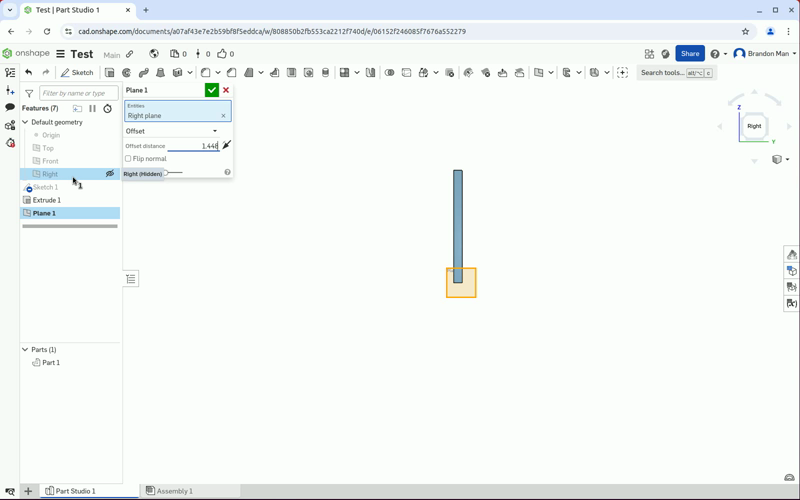
key(enter, 2)
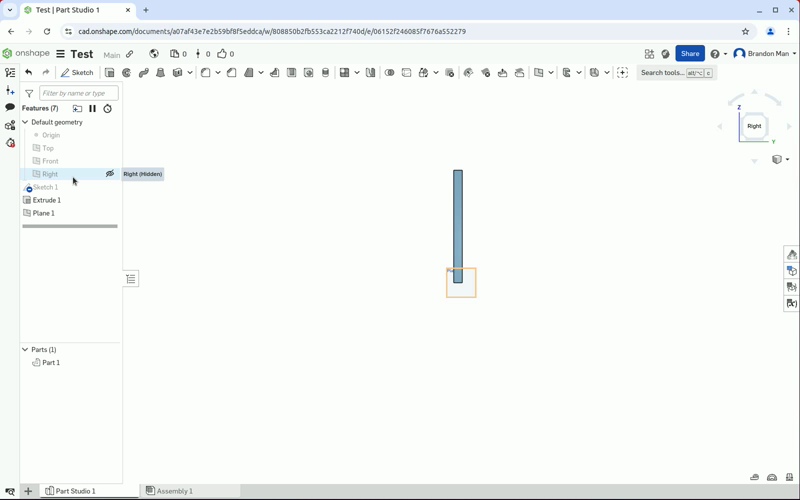
key(shift+s)
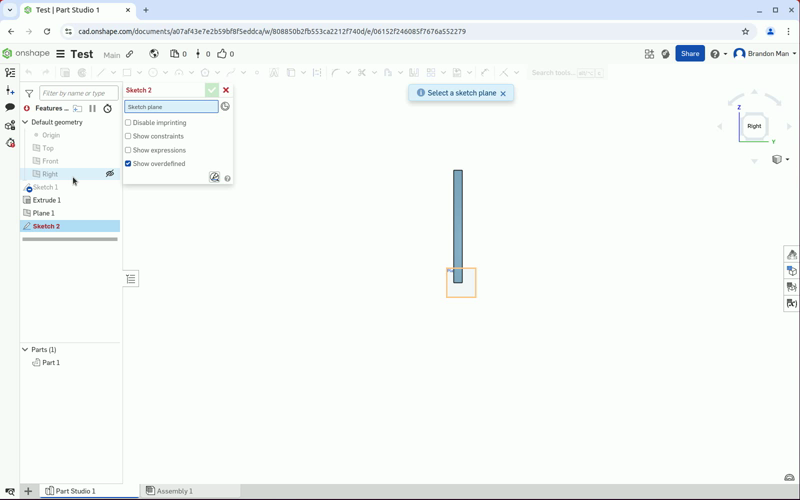
mouse_move(73, 215)
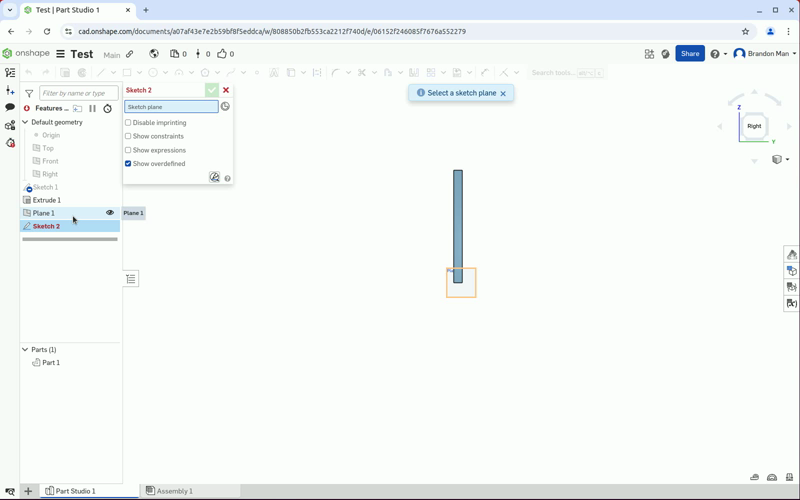
click(73, 215)
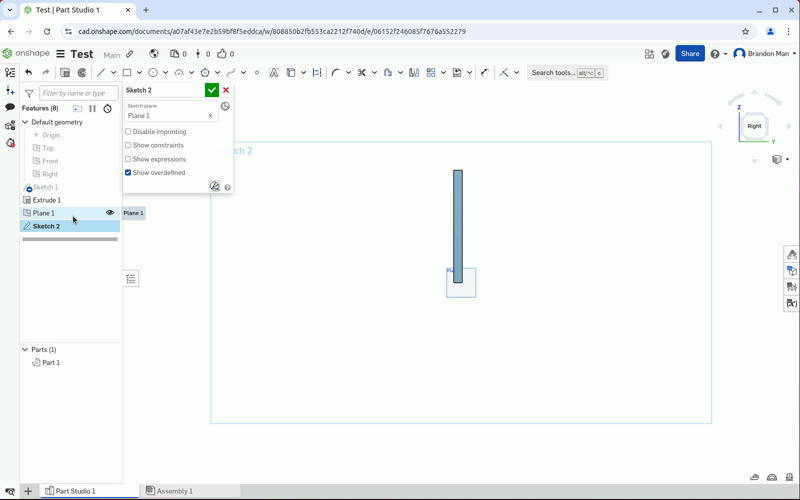
mouse_move(73, 352)
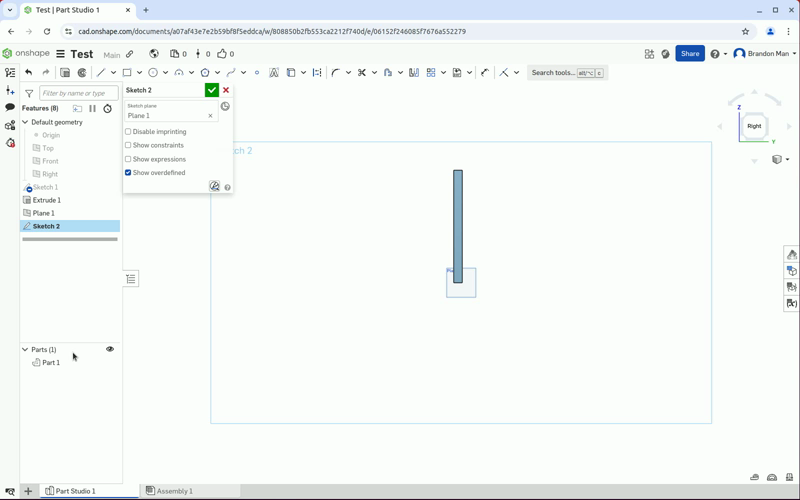
key(y)
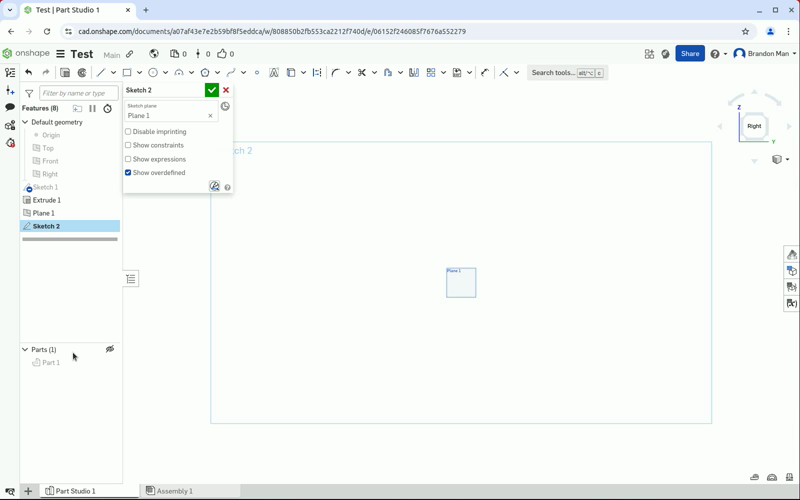
key(l)
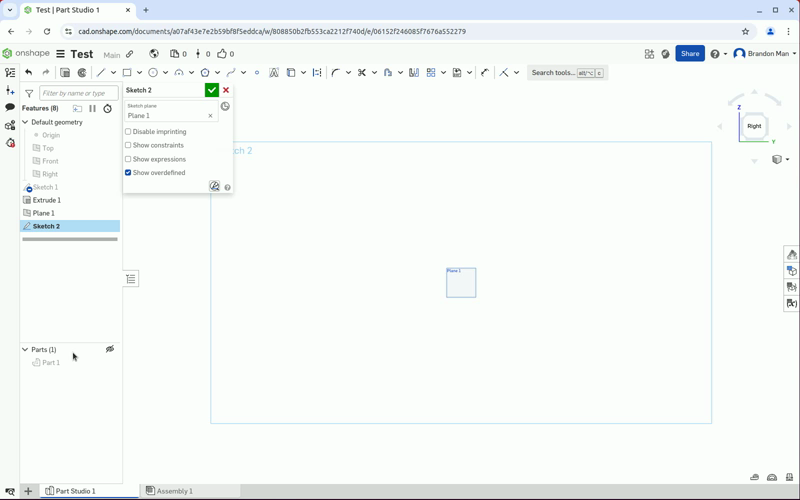
key_down(shift)
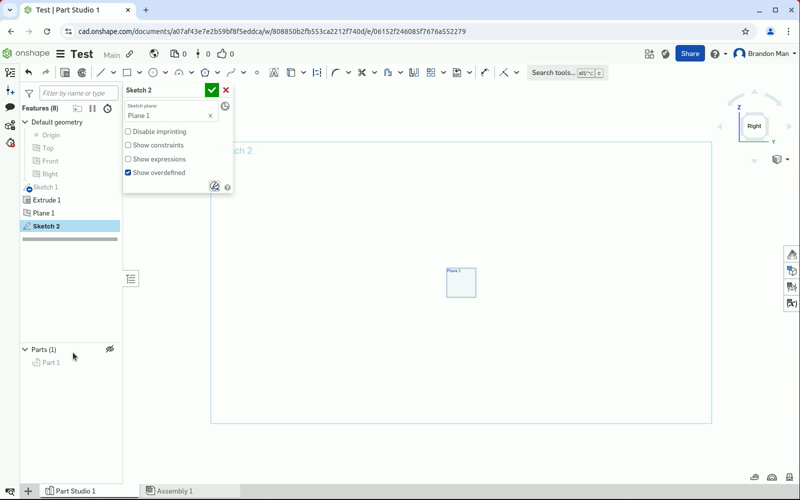
mouse_move(456, 180)
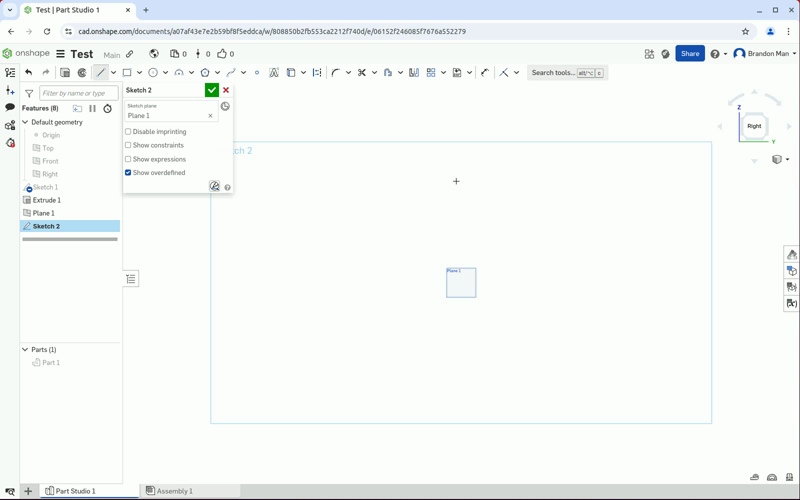
click(456, 180)
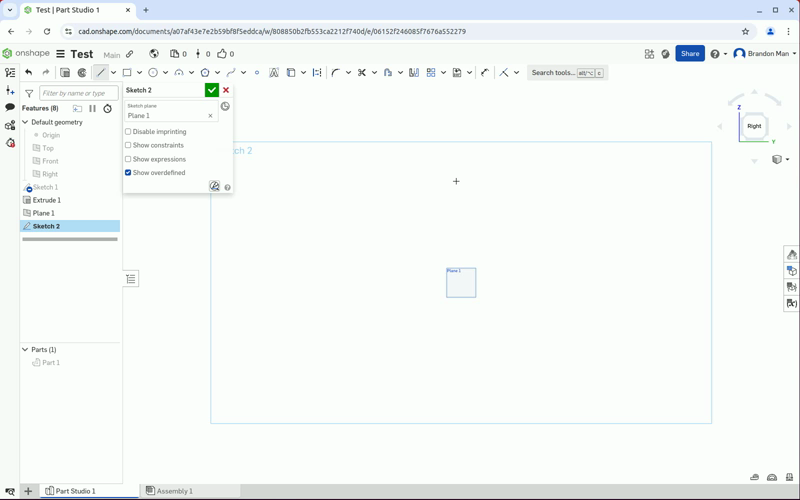
key_up(shift)
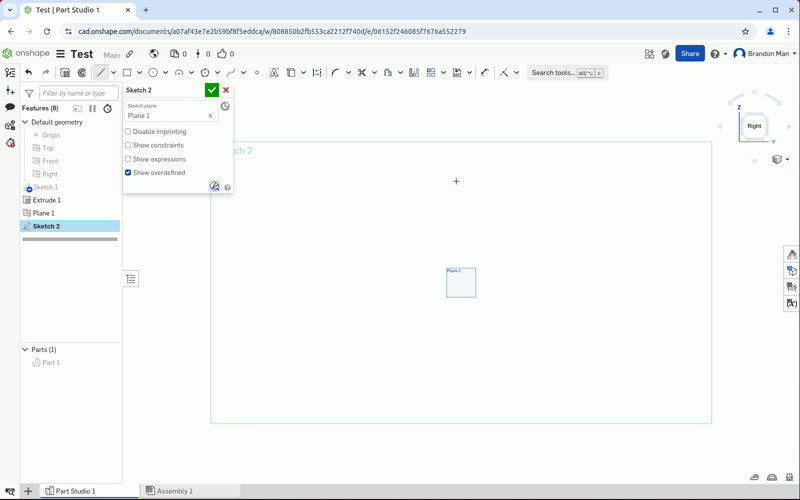
key_down(shift)
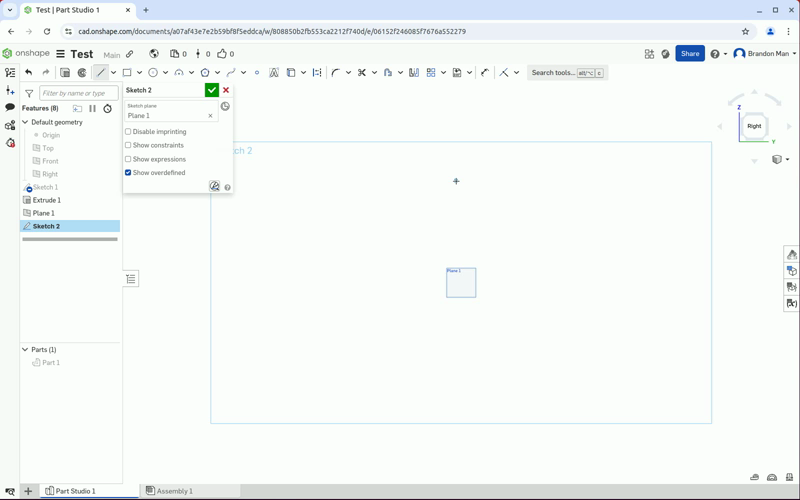
mouse_move(486, 180)
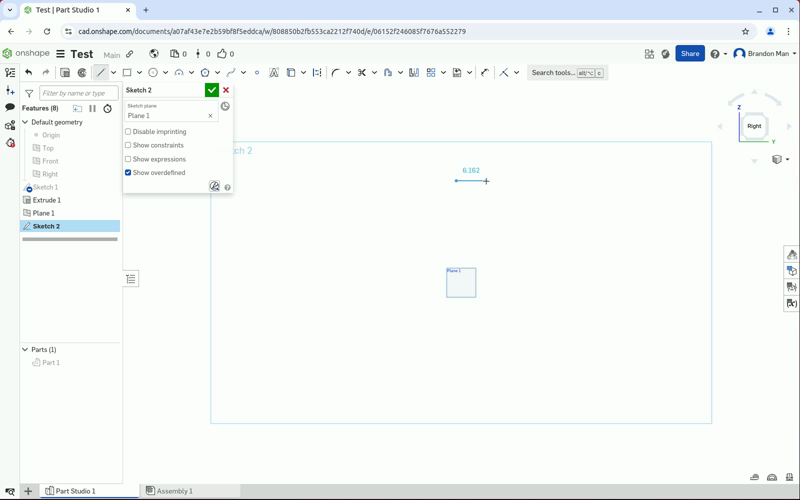
mouse_move(458, 180)
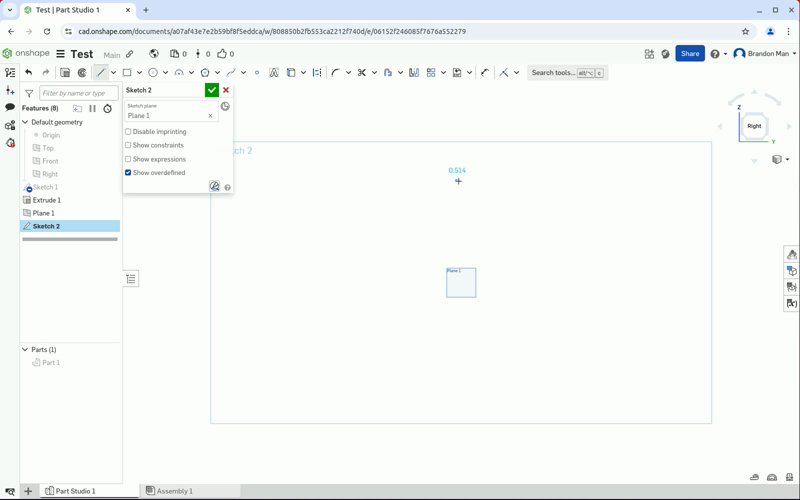
scroll(6)
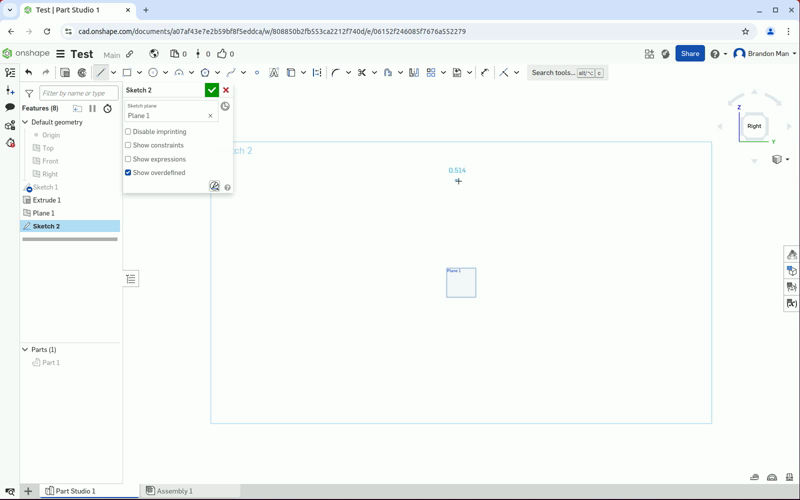
scroll(6)
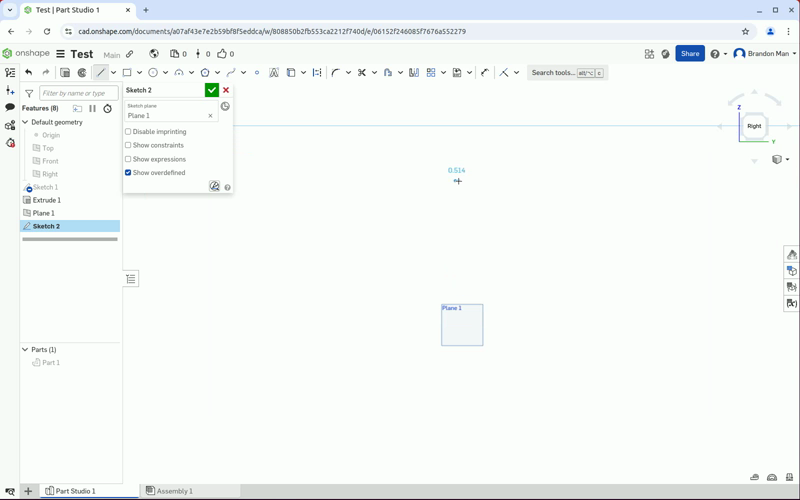
scroll(6)
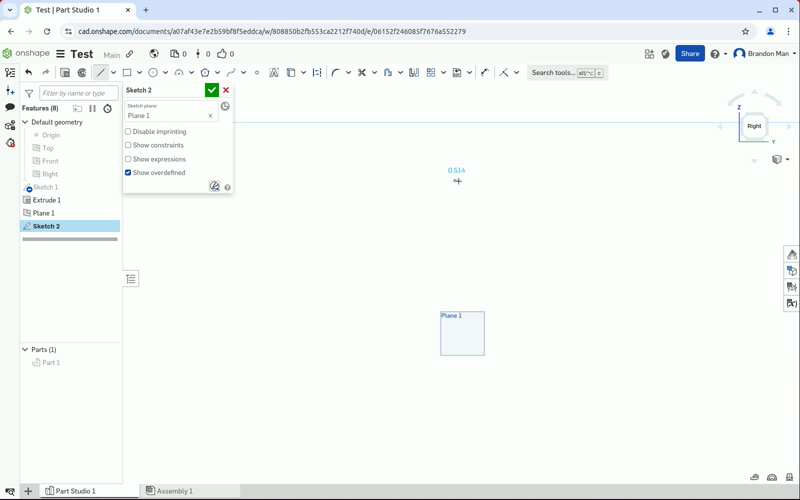
scroll(6)
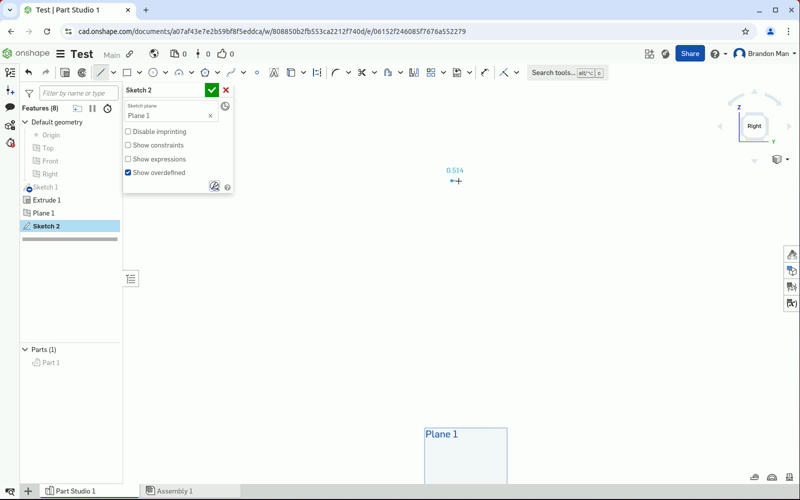
scroll(6)
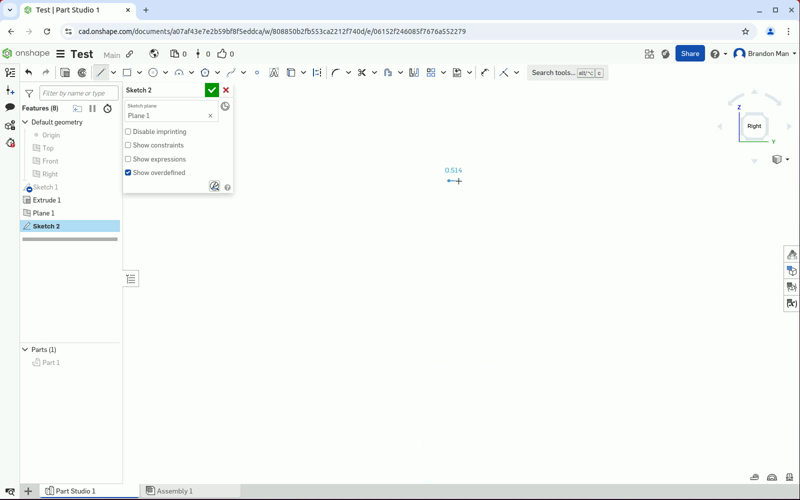
scroll(6)
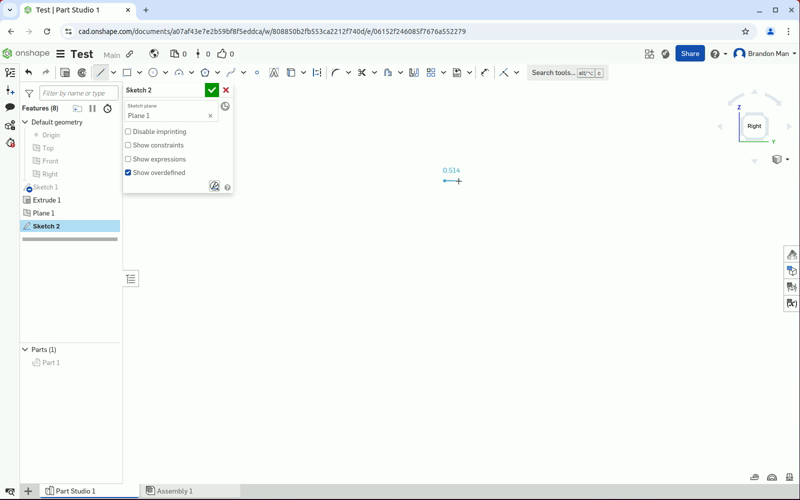
scroll(6)
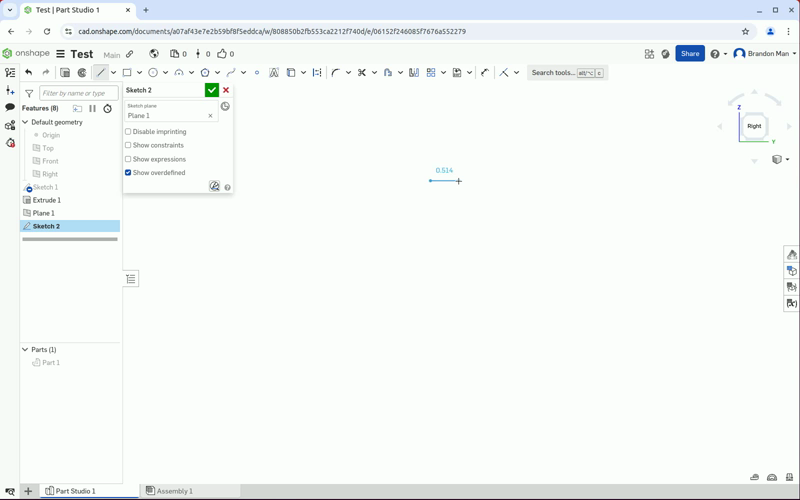
click(458, 180)
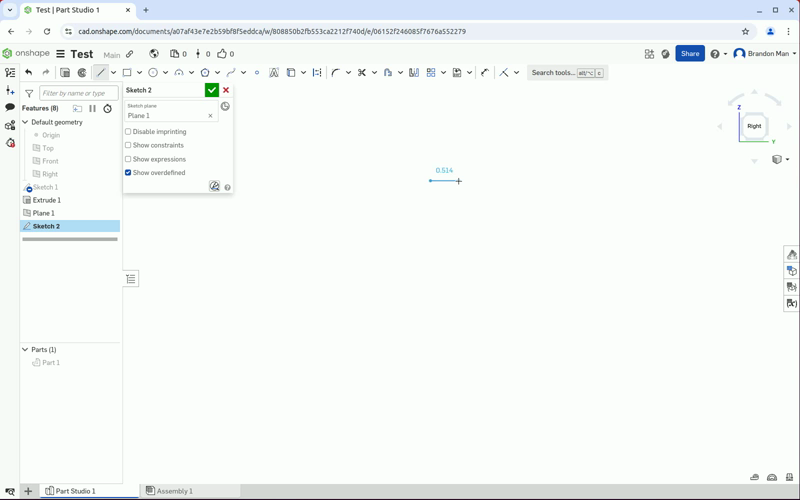
scroll(-6)
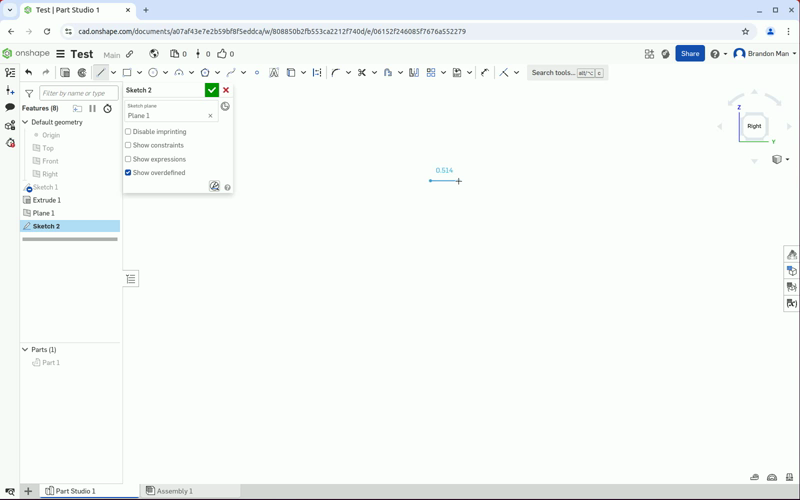
scroll(-6)
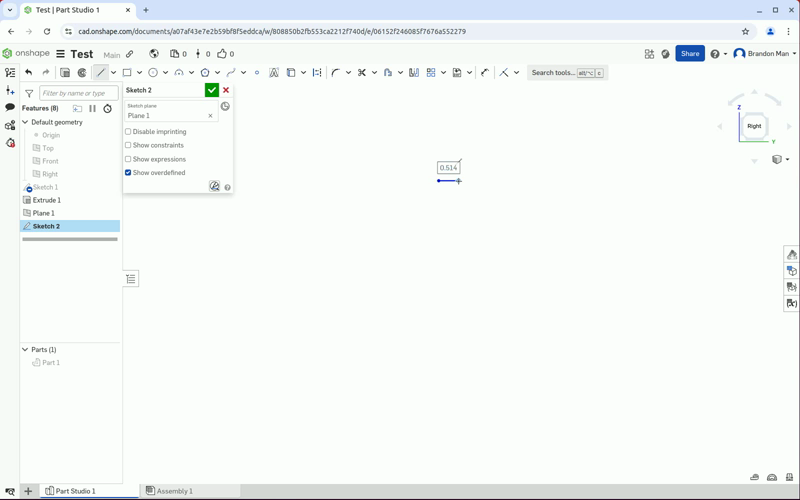
scroll(-6)
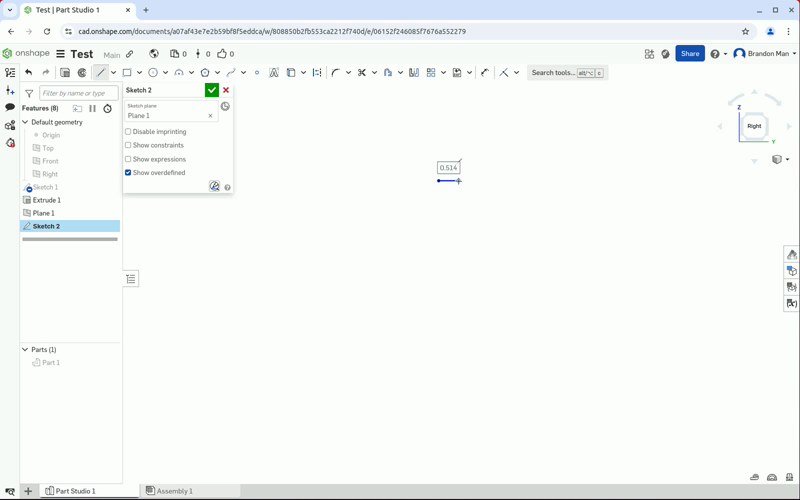
scroll(-6)
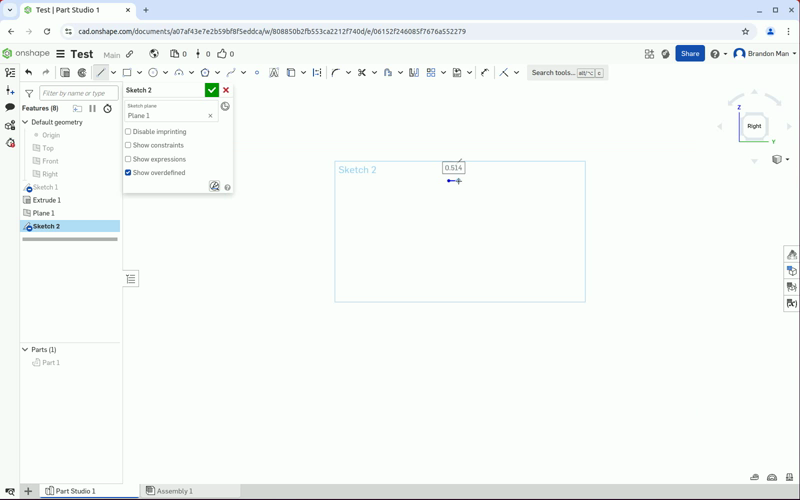
scroll(-6)
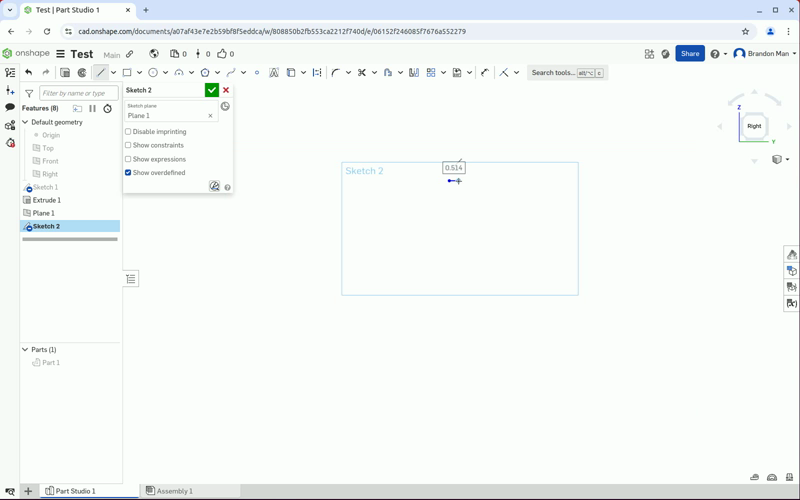
scroll(-6)
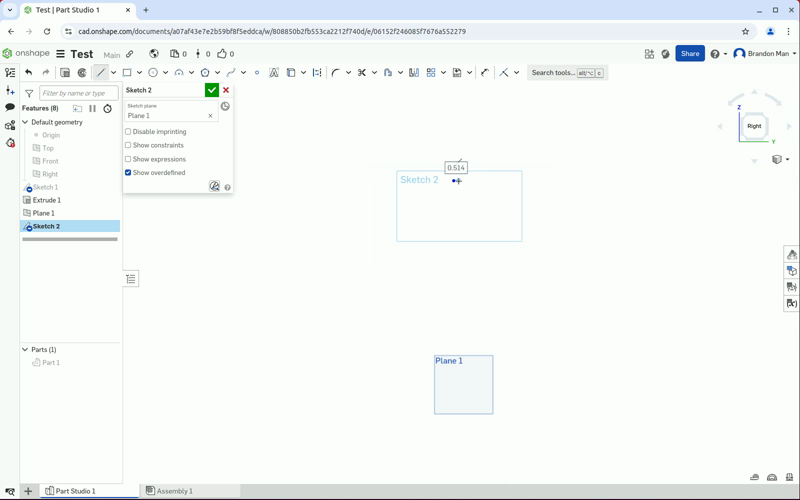
scroll(-6)
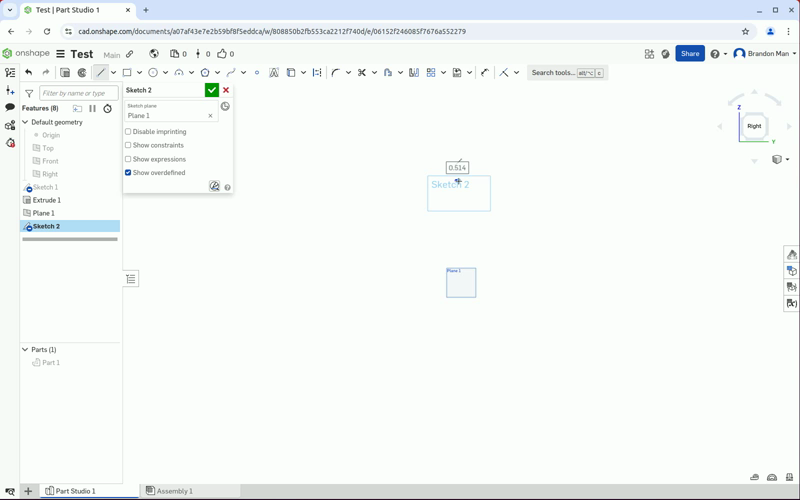
key_up(shift)
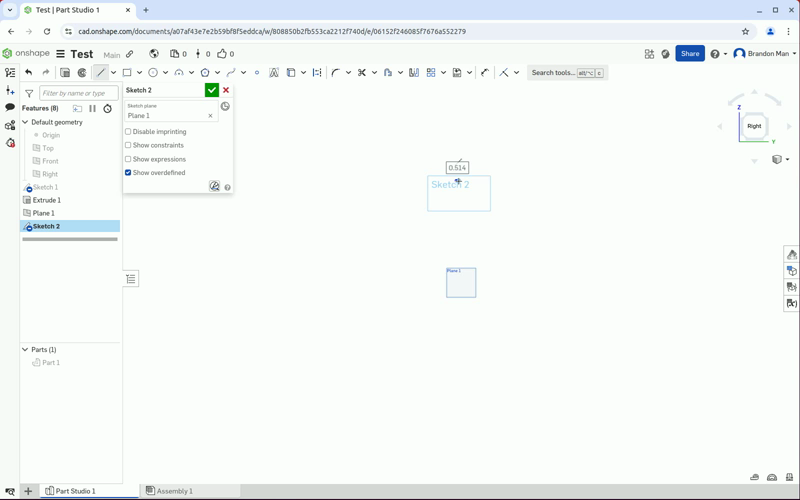
key_down(shift)
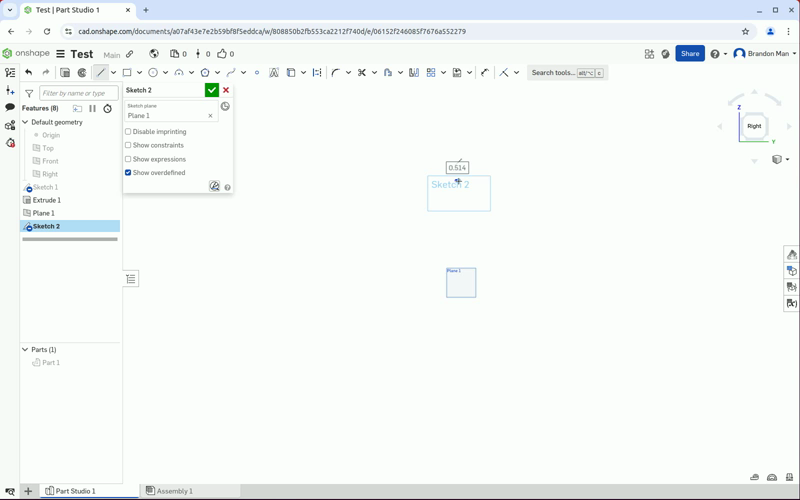
mouse_move(489, 180)
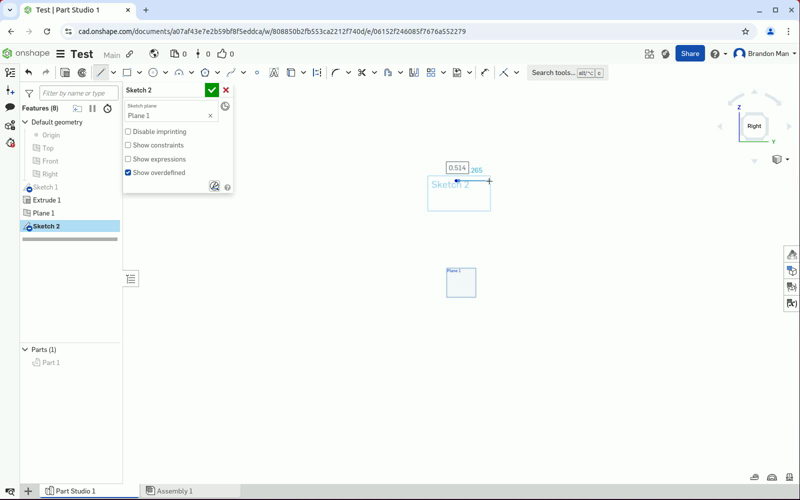
mouse_move(458, 172)
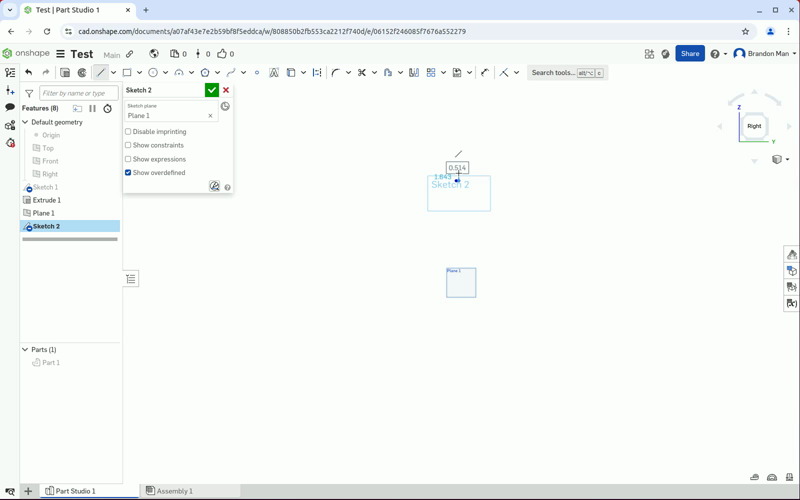
click(458, 172)
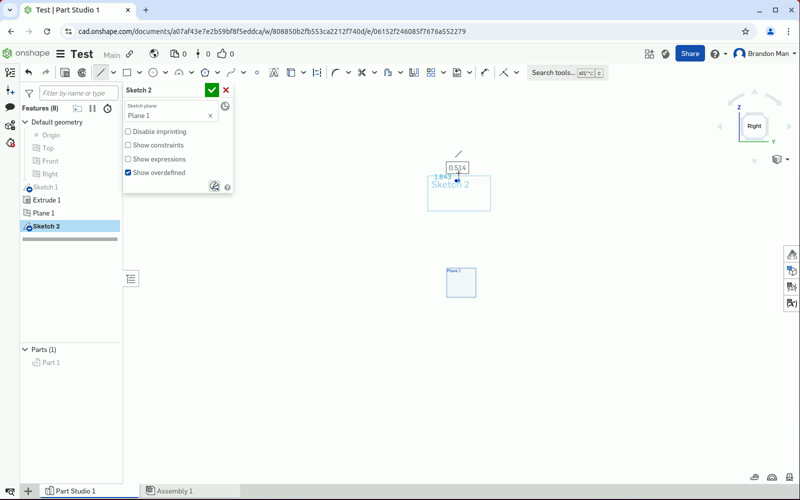
key_up(shift)
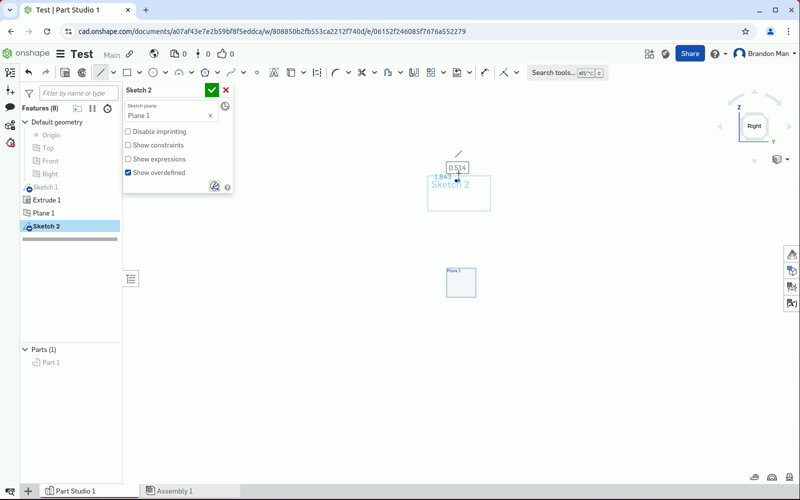
key_down(shift)
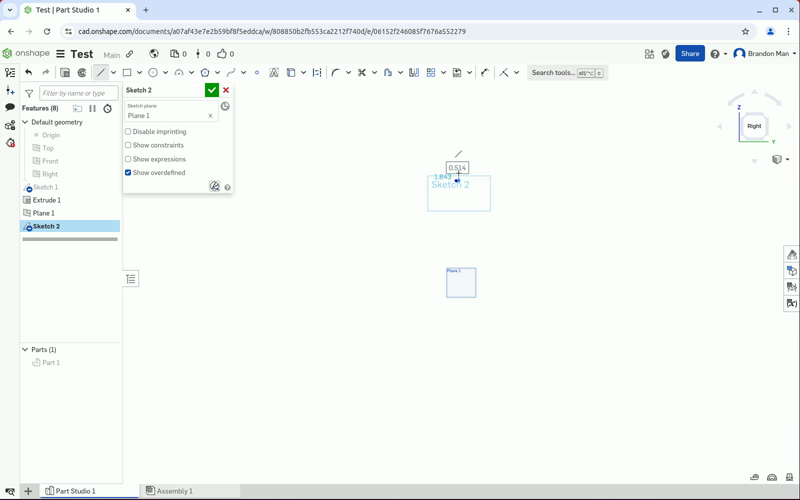
mouse_move(489, 172)
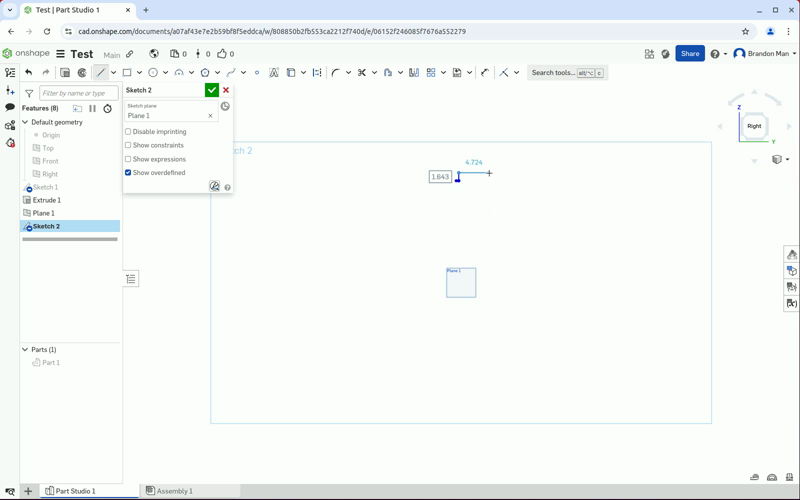
mouse_move(456, 172)
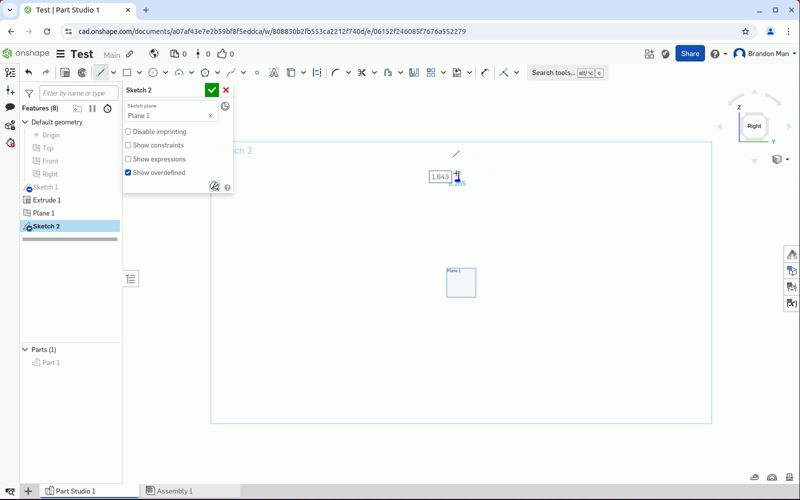
scroll(6)
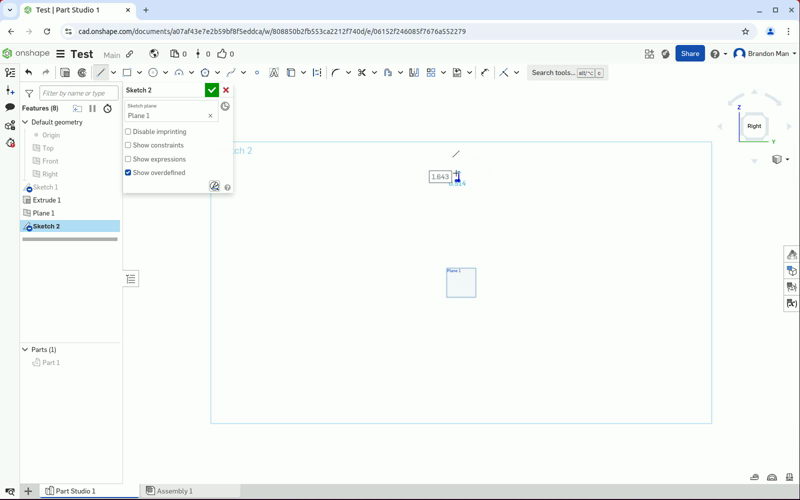
scroll(6)
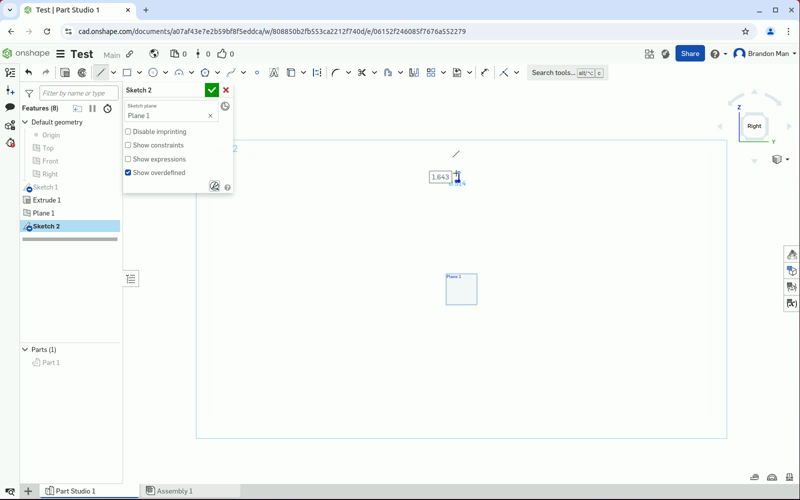
scroll(6)
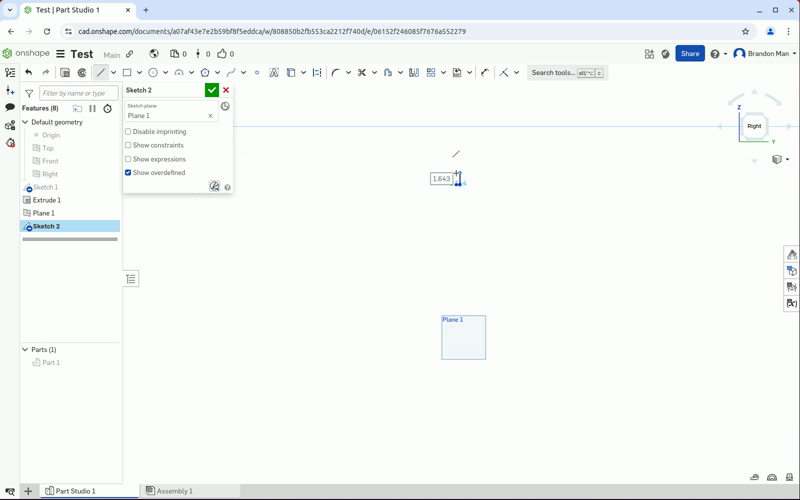
scroll(6)
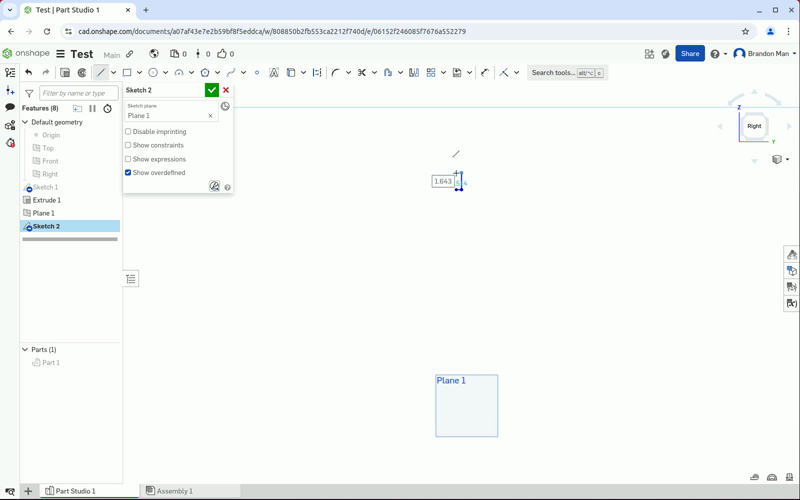
scroll(6)
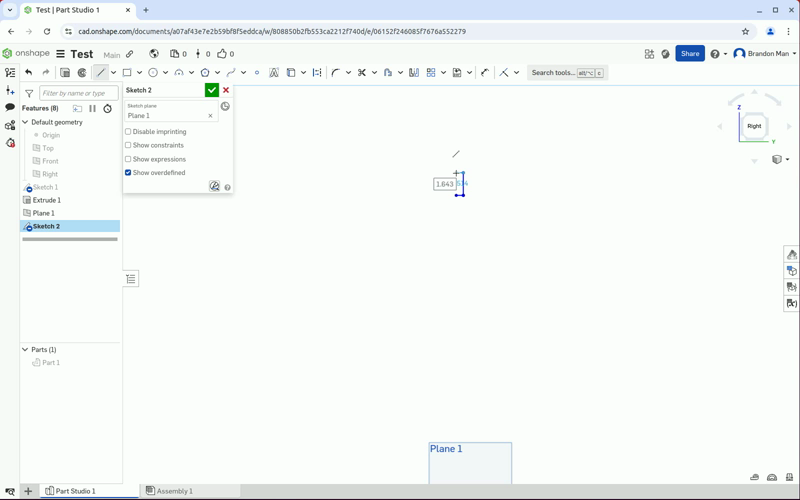
scroll(6)
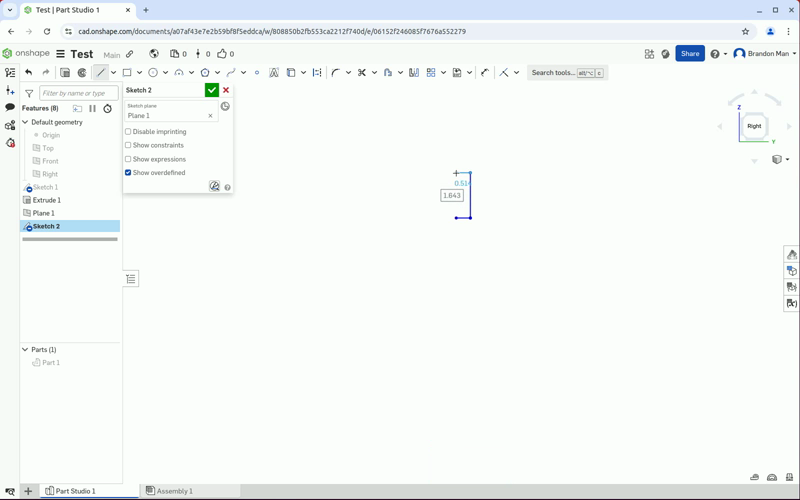
scroll(6)
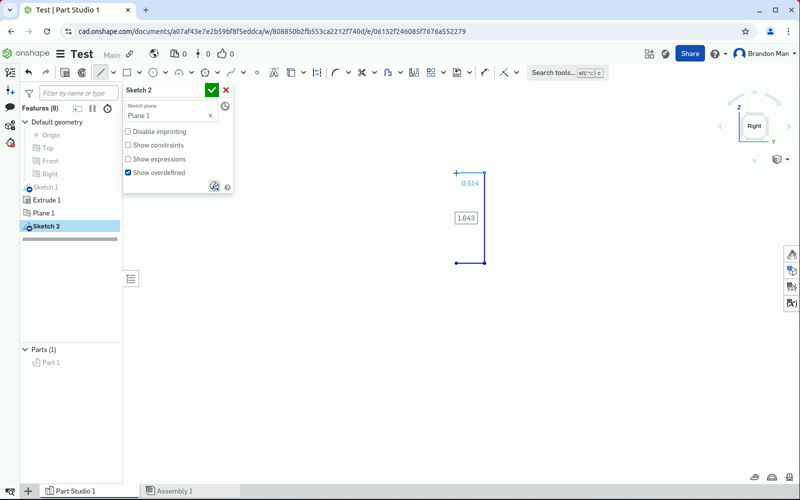
click(456, 172)
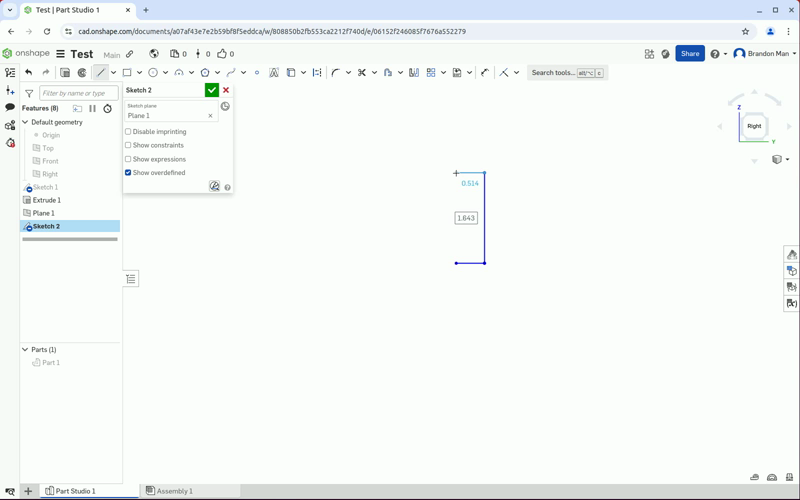
scroll(-6)
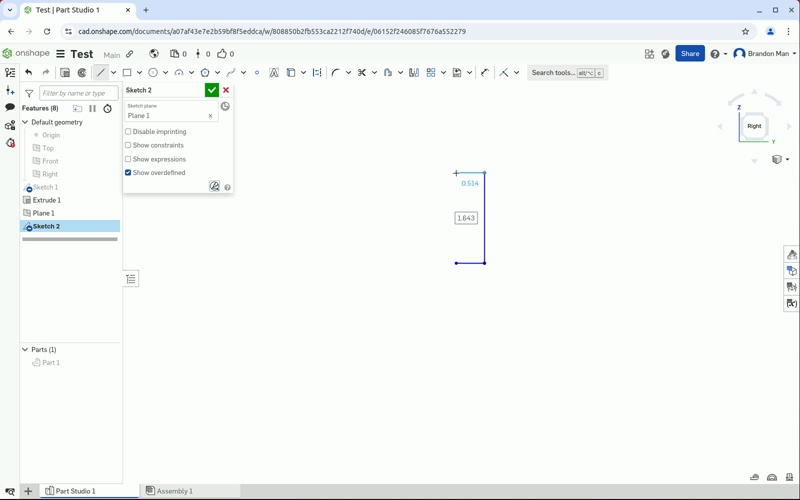
scroll(-6)
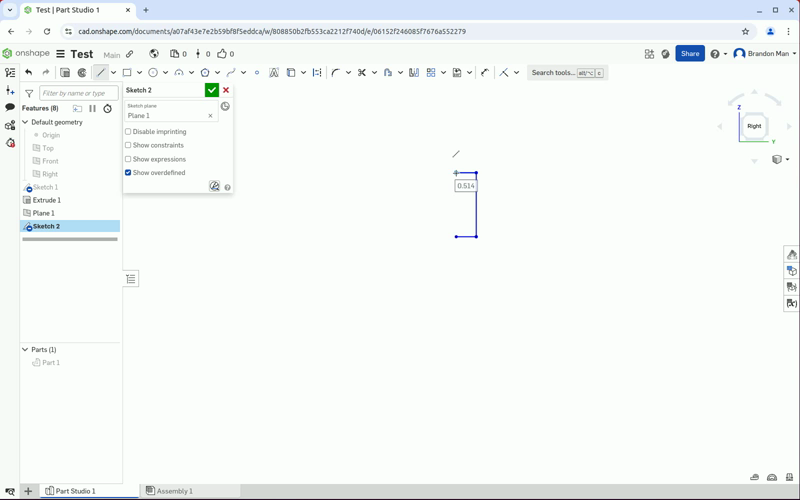
scroll(-6)
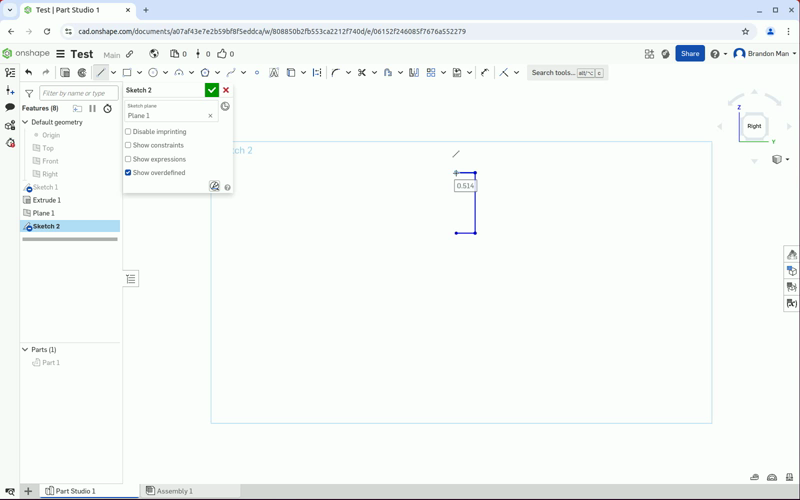
scroll(-6)
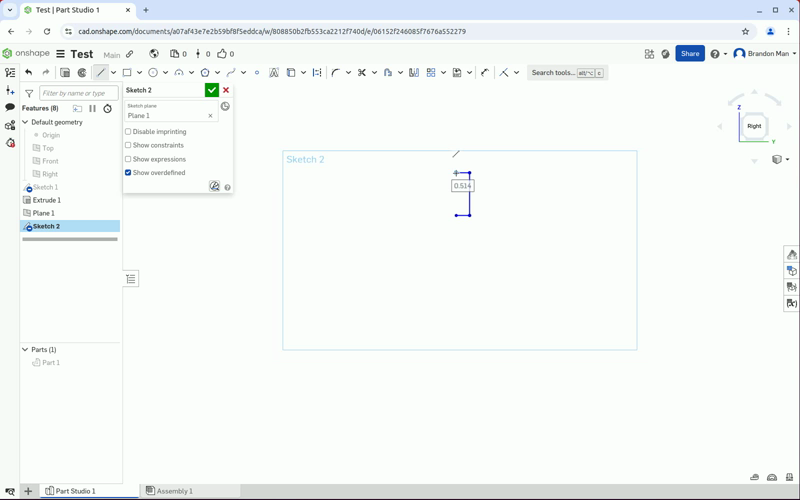
scroll(-6)
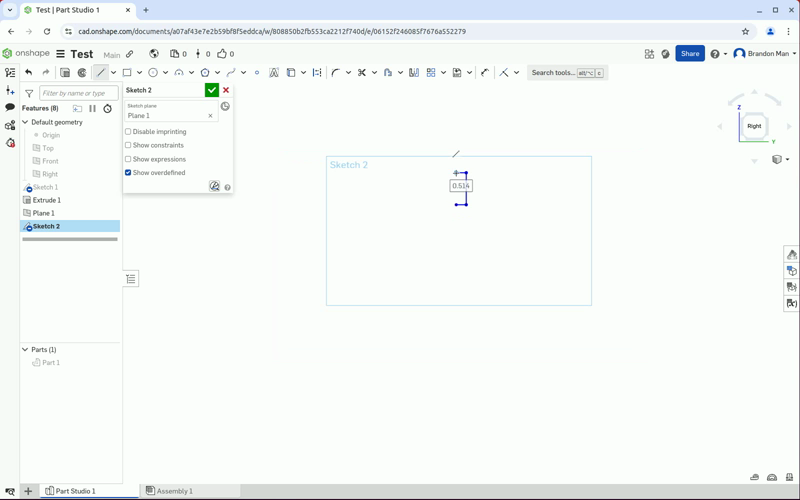
scroll(-6)
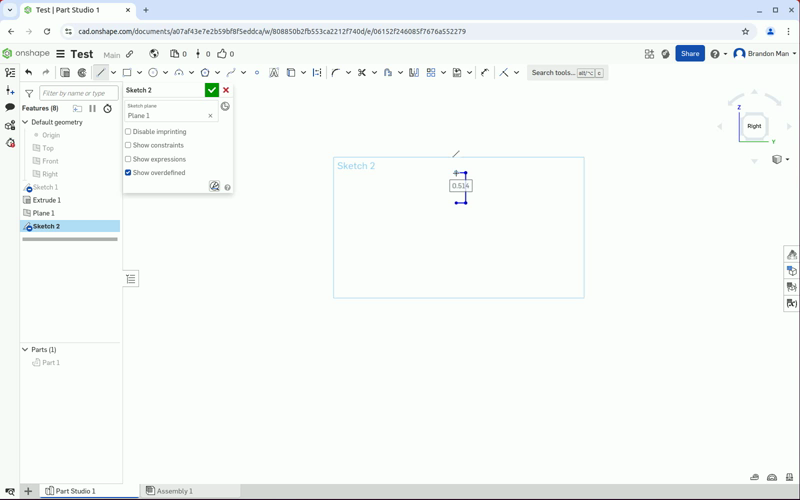
scroll(-6)
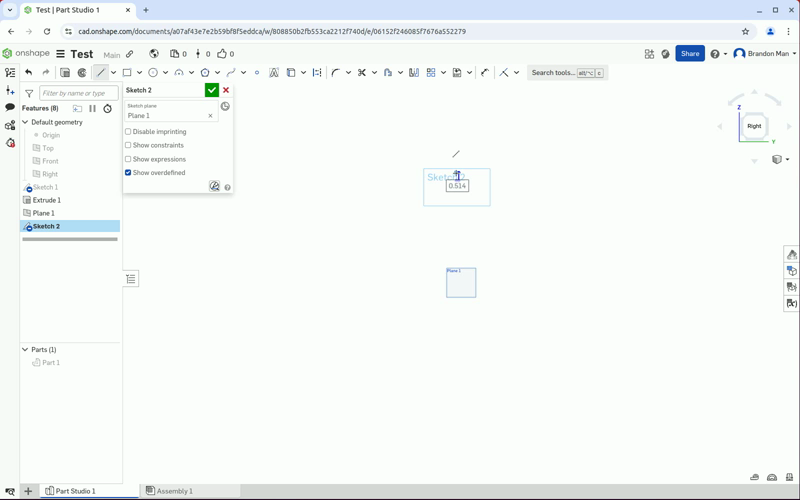
key_up(shift)
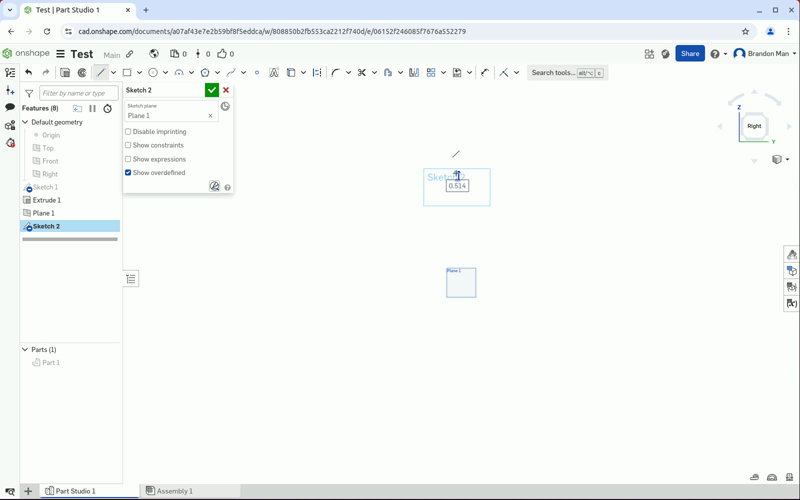
mouse_move(486, 172)
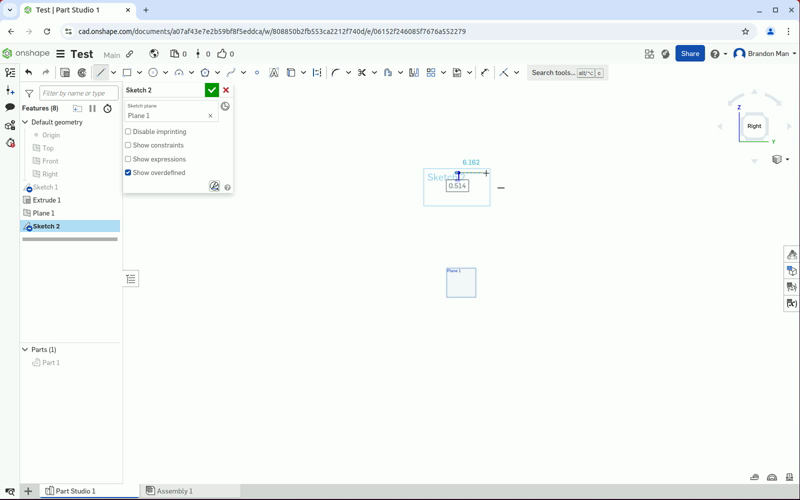
key_down(shift)
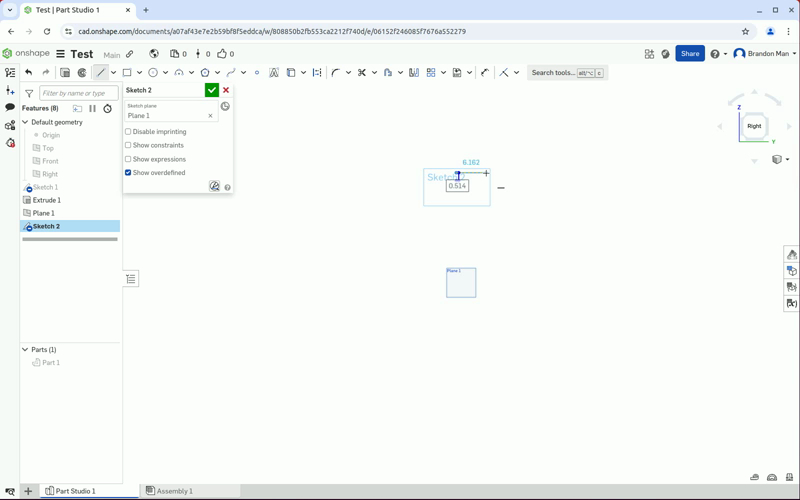
mouse_move(456, 180)
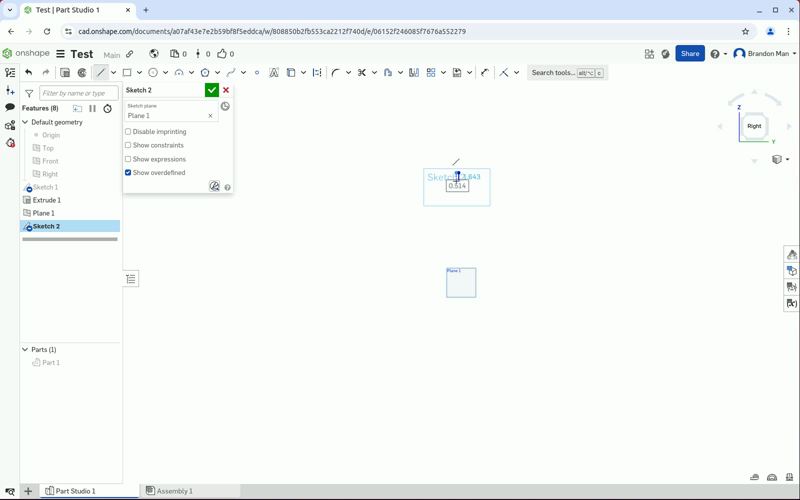
scroll(6)
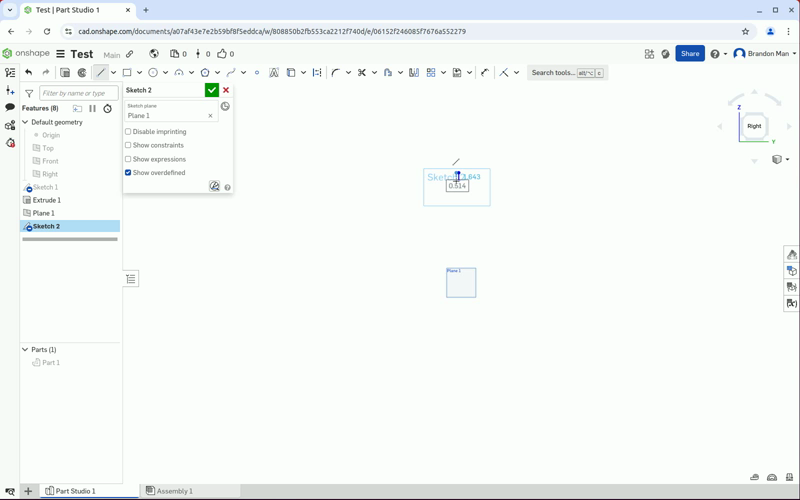
scroll(6)
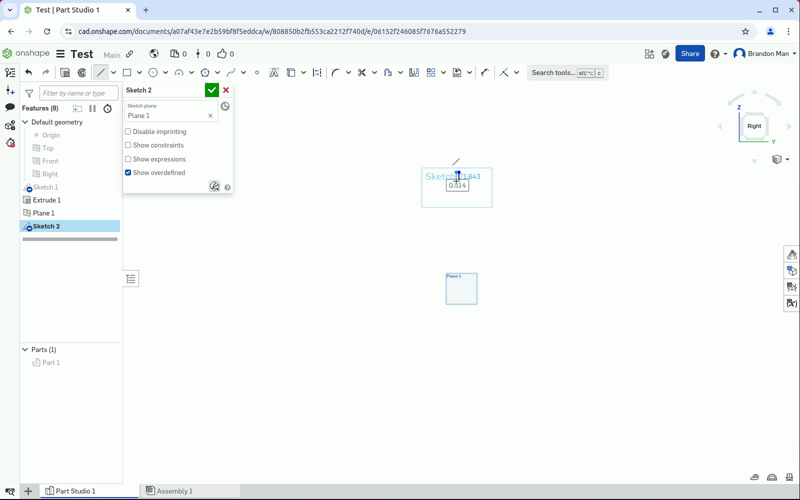
scroll(6)
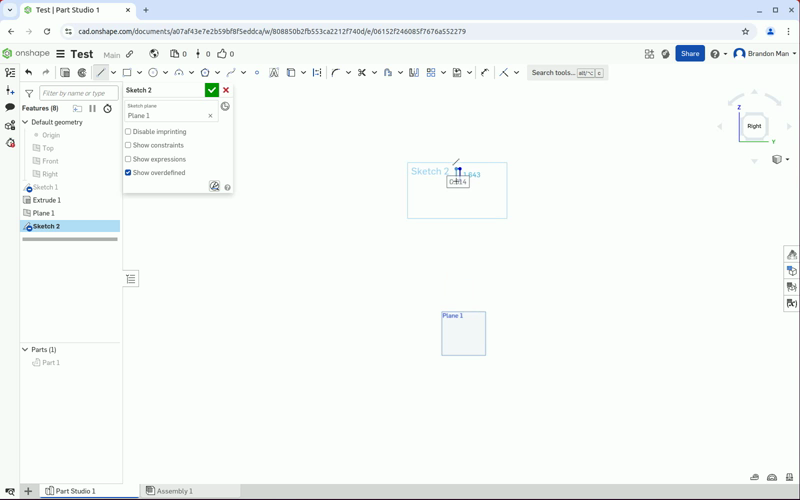
scroll(6)
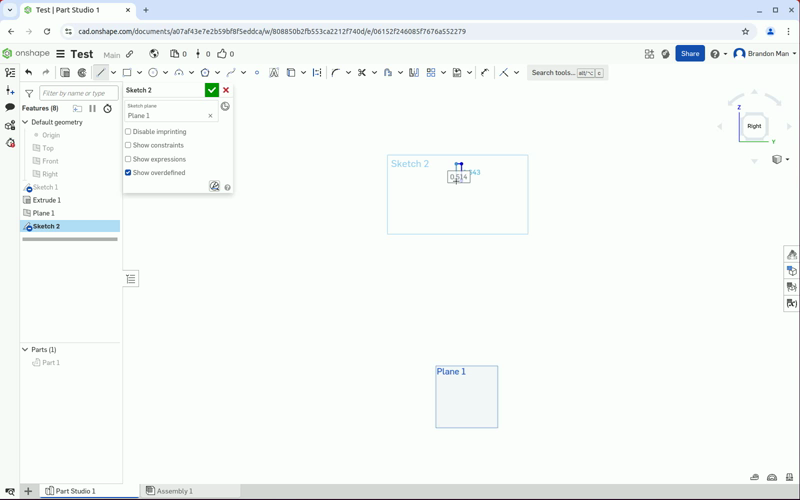
scroll(6)
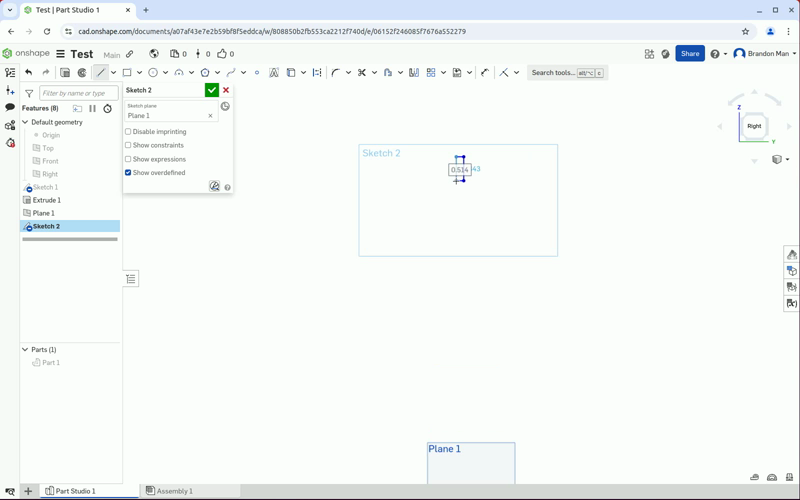
scroll(6)
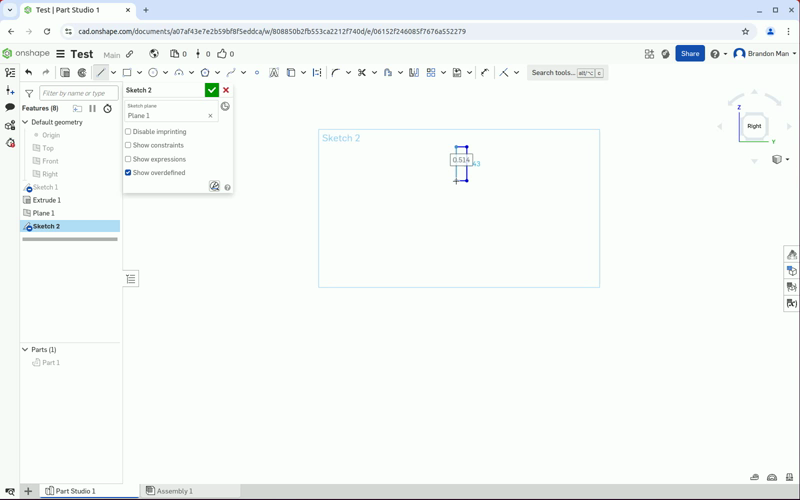
scroll(6)
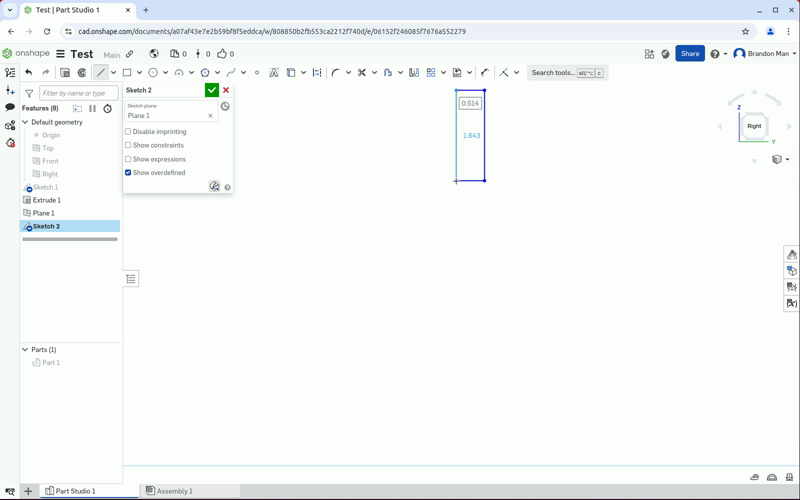
key_up(shift)
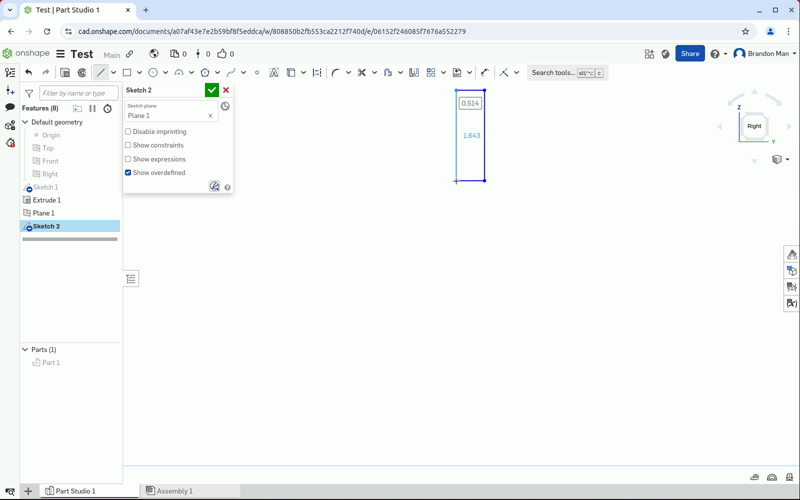
click(456, 180)
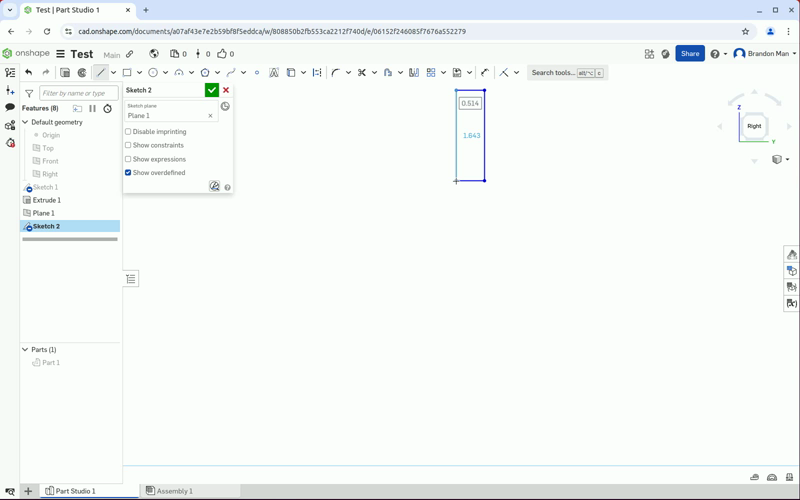
scroll(-6)
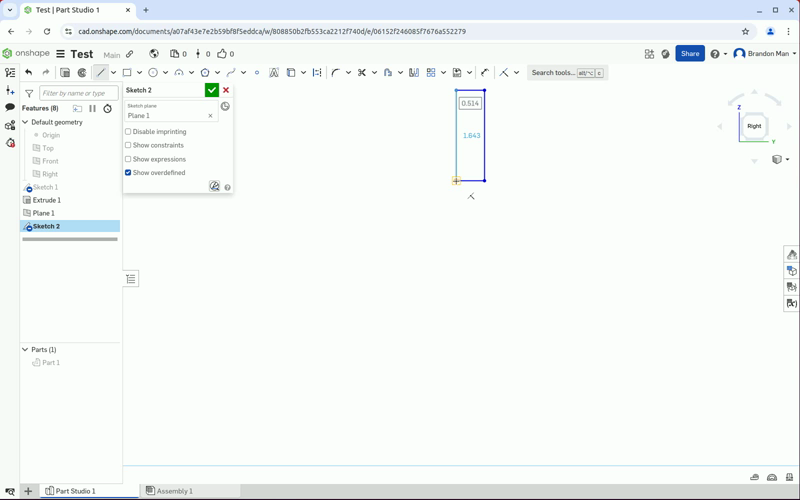
scroll(-6)
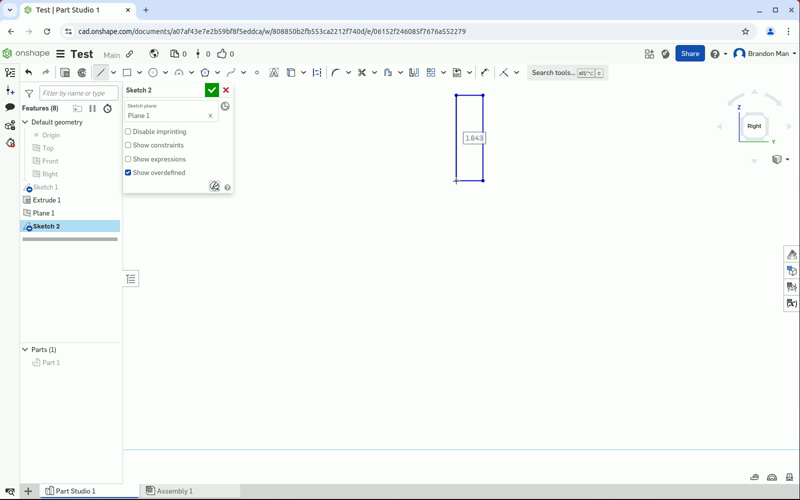
scroll(-6)
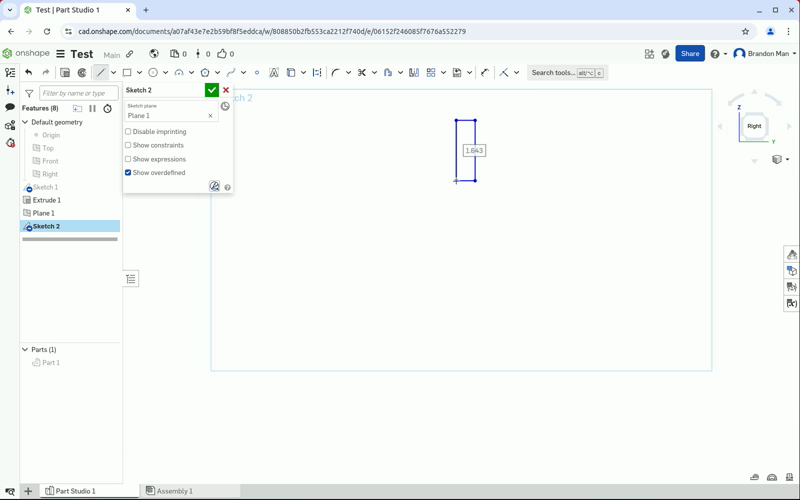
scroll(-6)
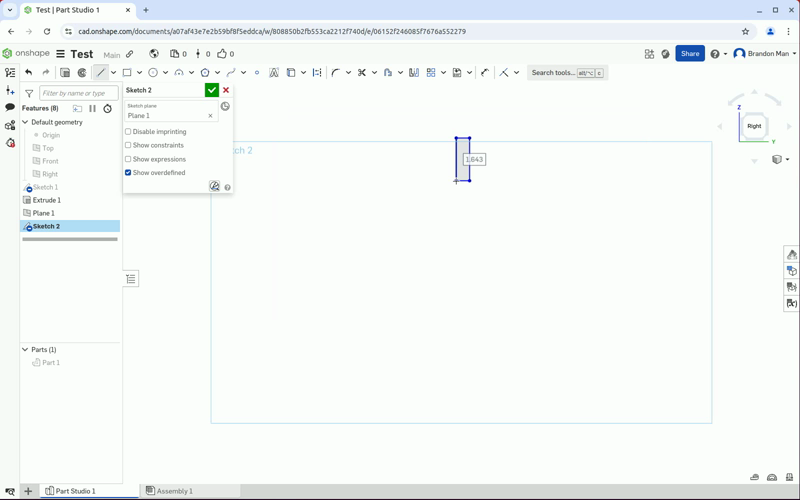
scroll(-6)
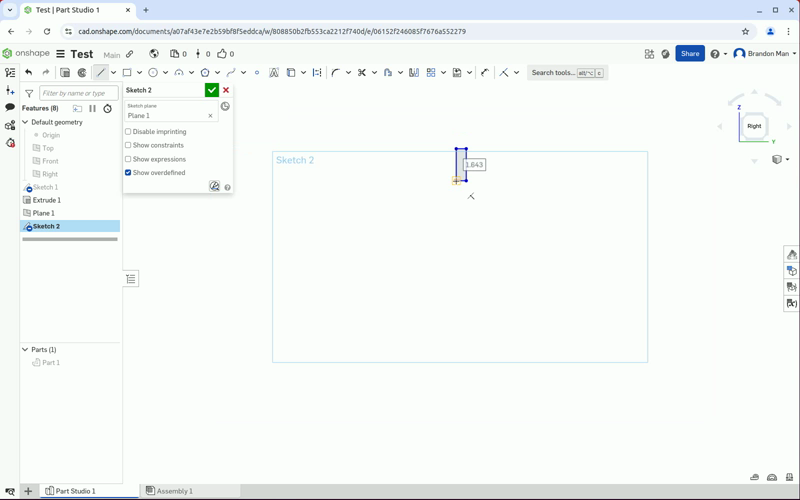
scroll(-6)
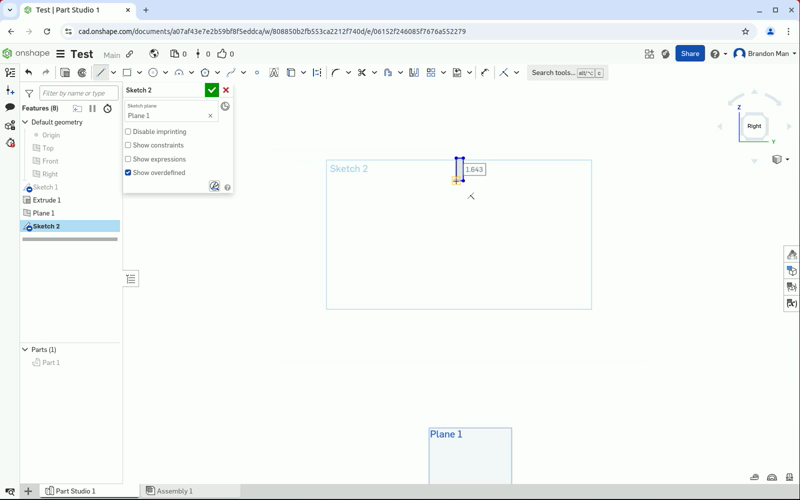
scroll(-6)
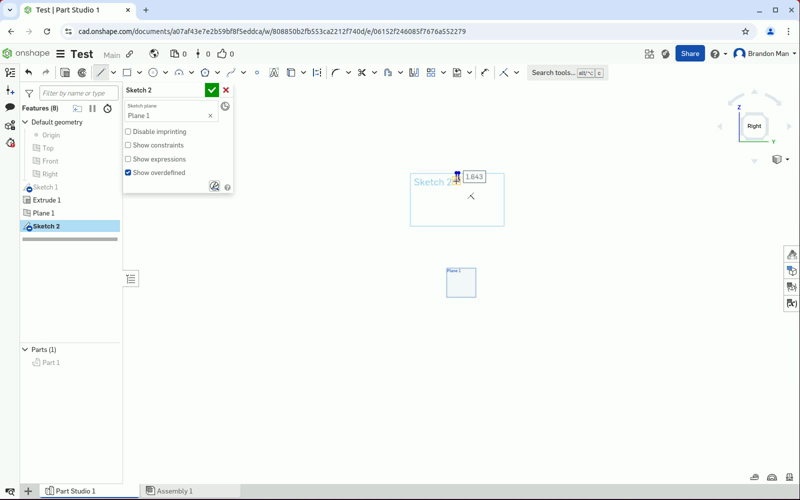
key(esc)
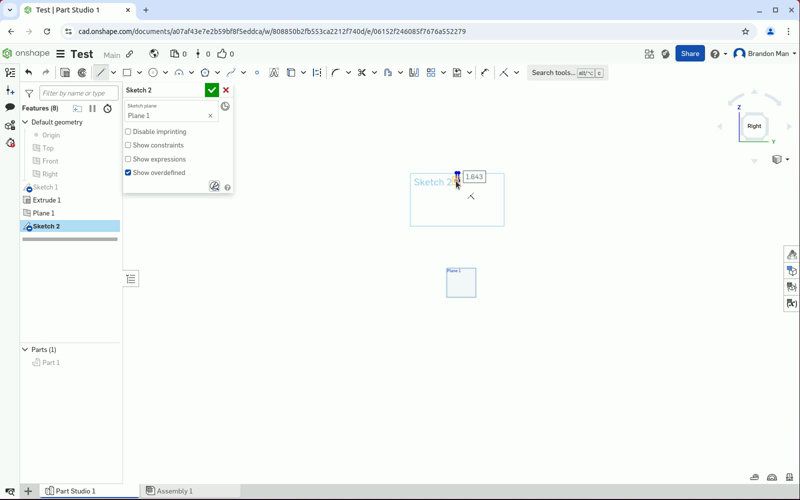
mouse_move(457, 174)
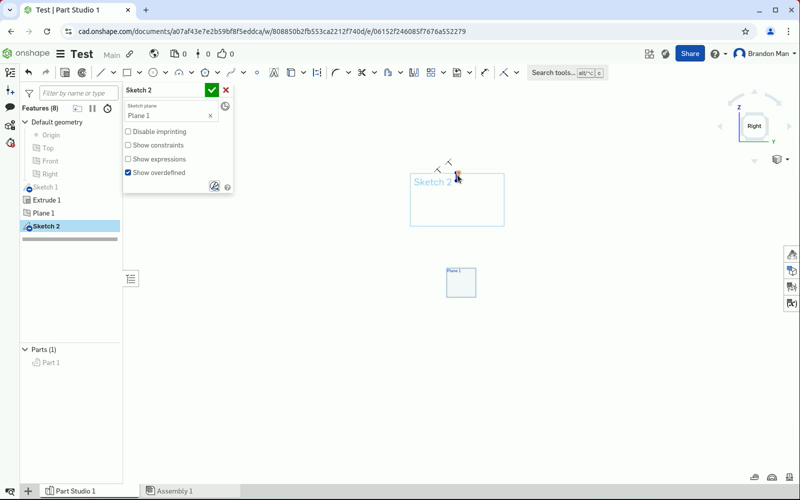
scroll(6)
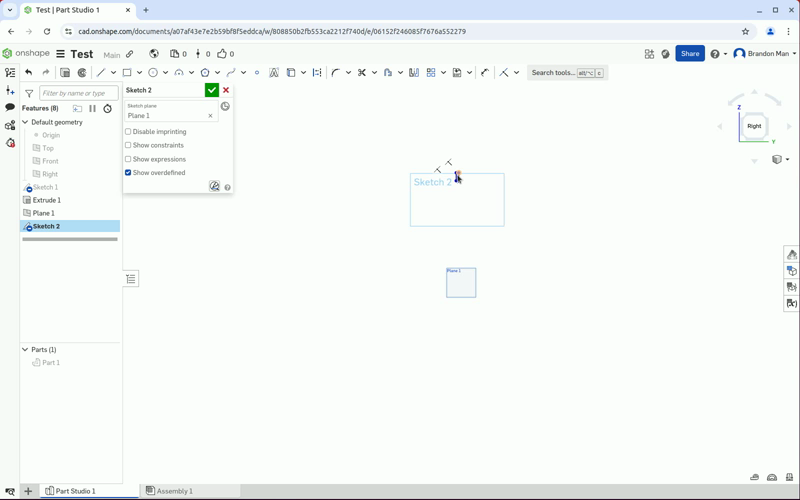
scroll(6)
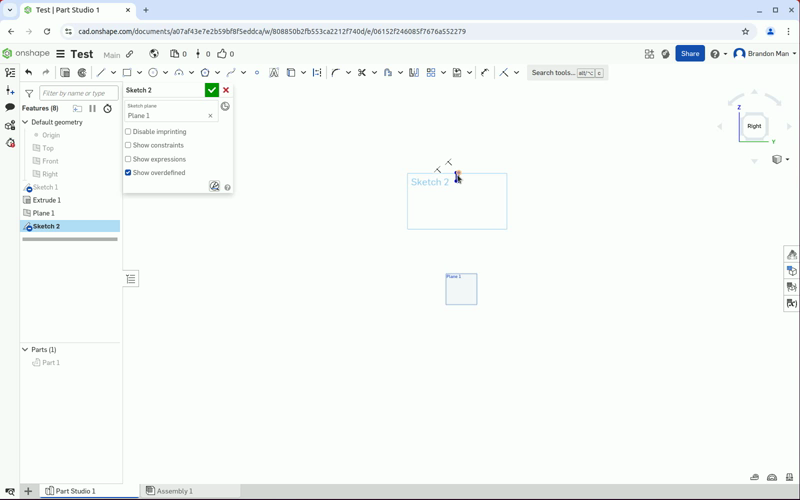
scroll(6)
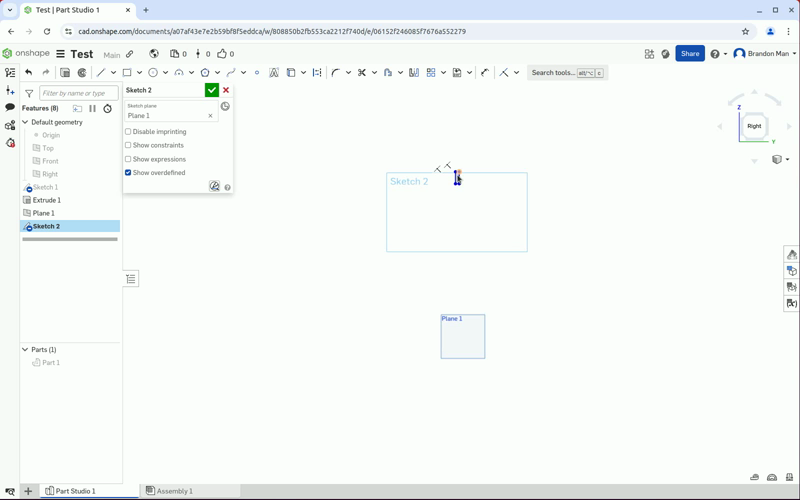
scroll(6)
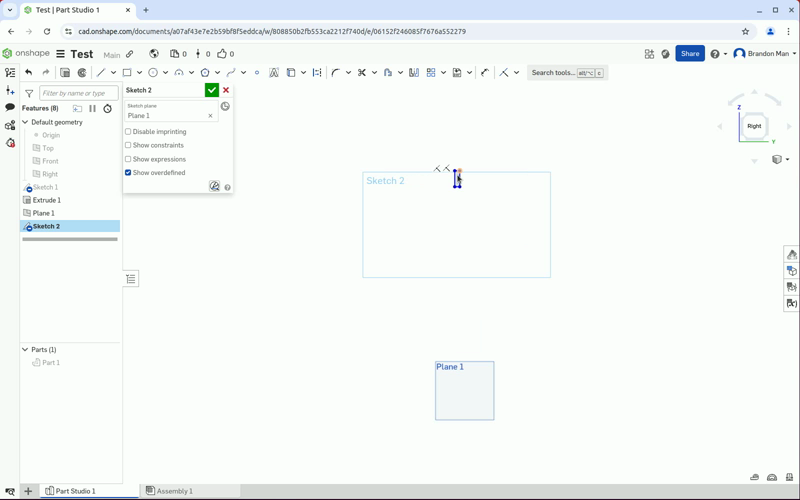
scroll(6)
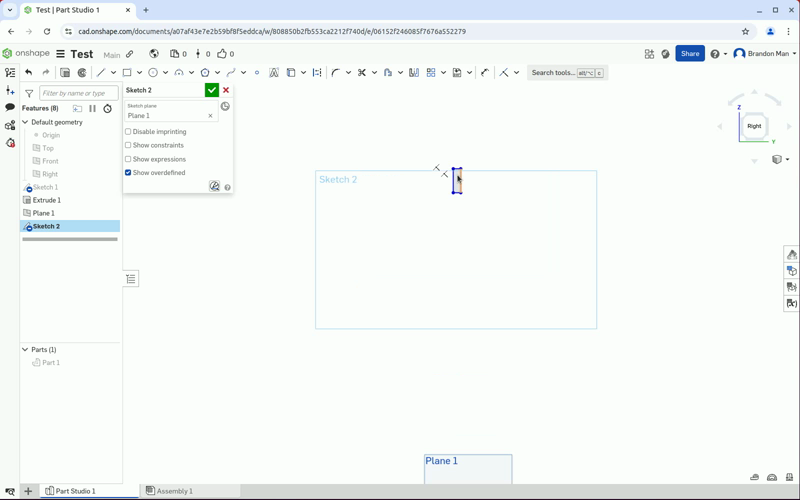
scroll(6)
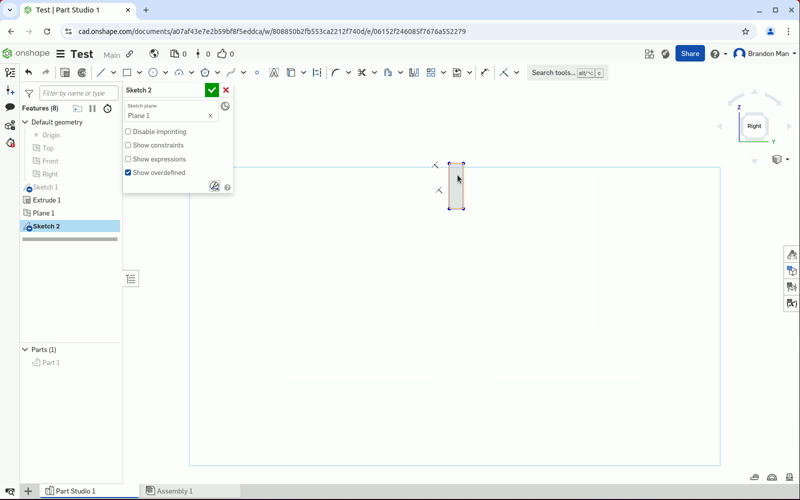
scroll(6)
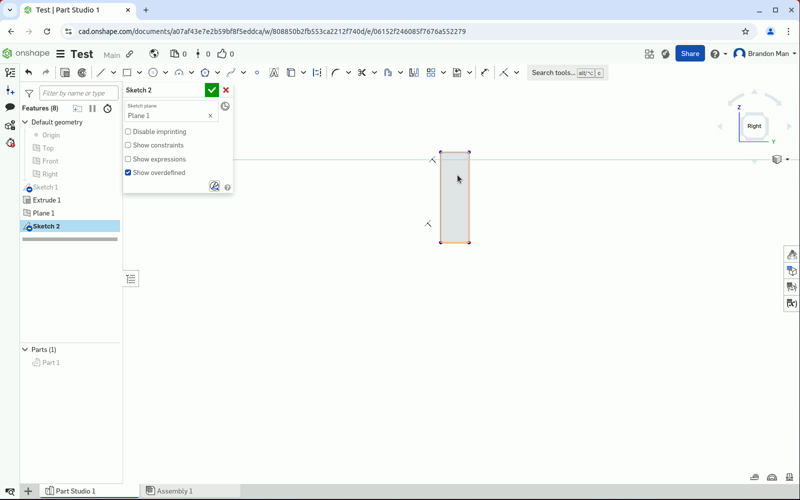
click(457, 174)
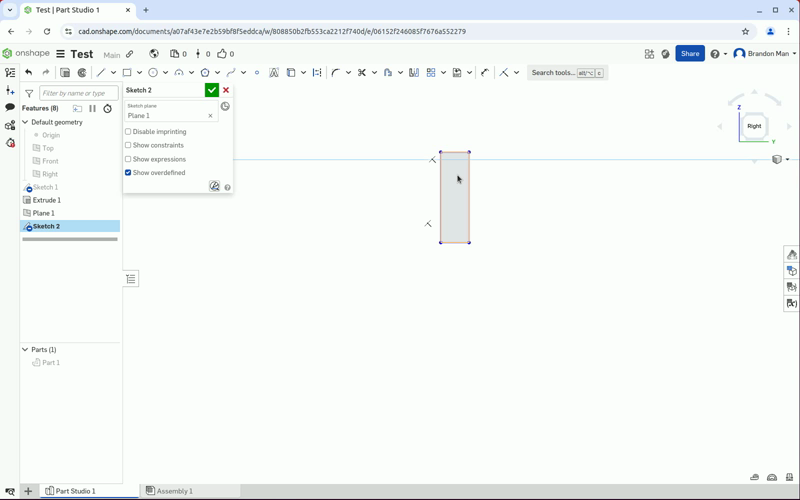
scroll(-6)
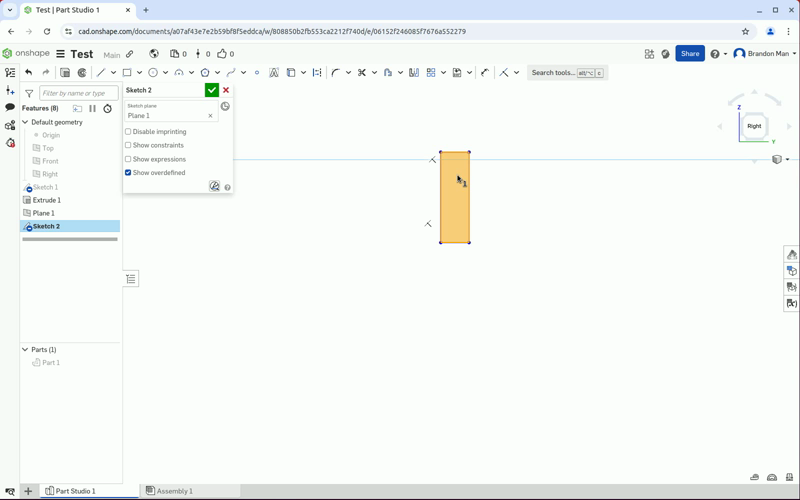
scroll(-6)
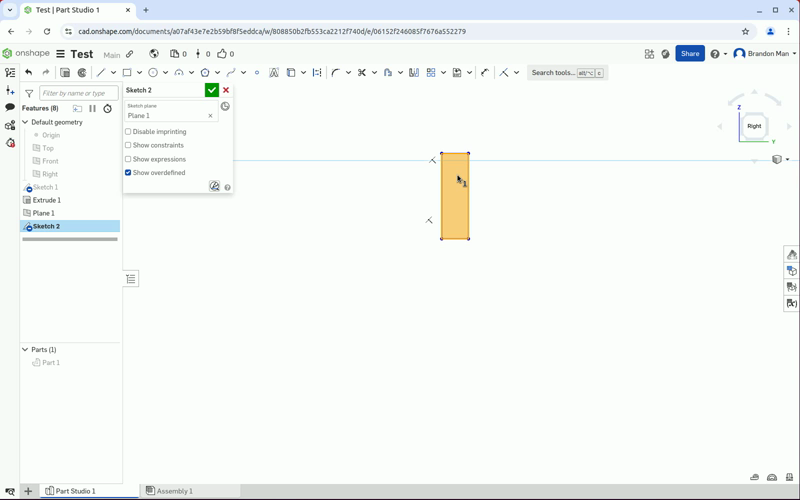
scroll(-6)
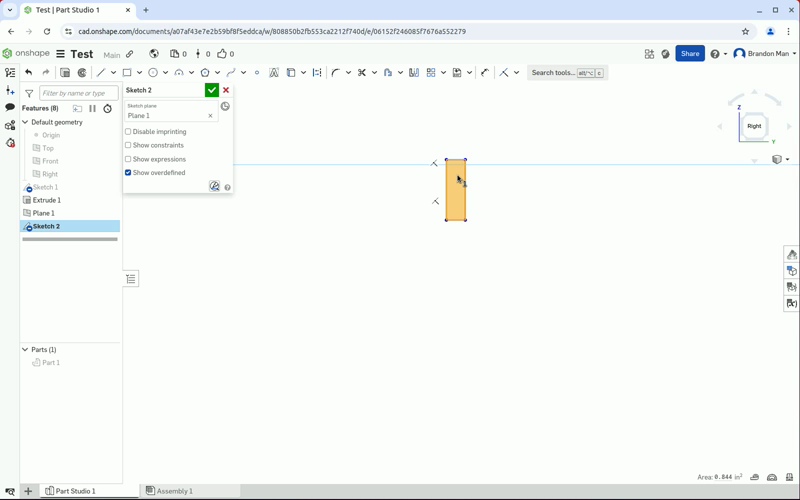
scroll(-6)
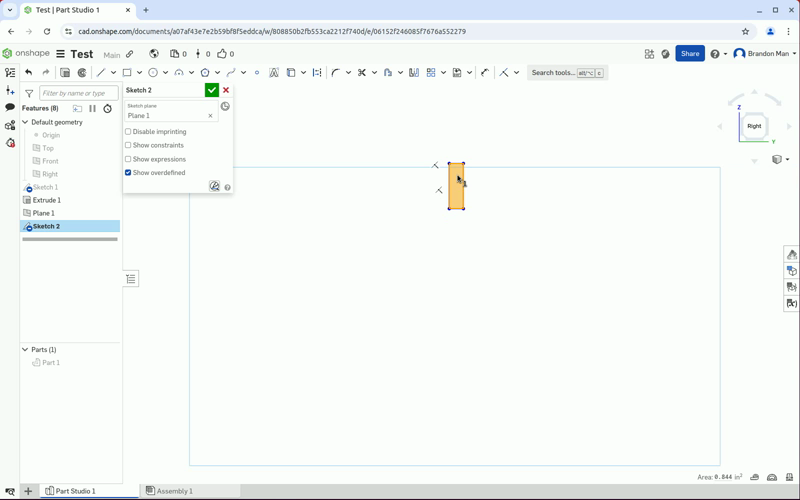
scroll(-6)
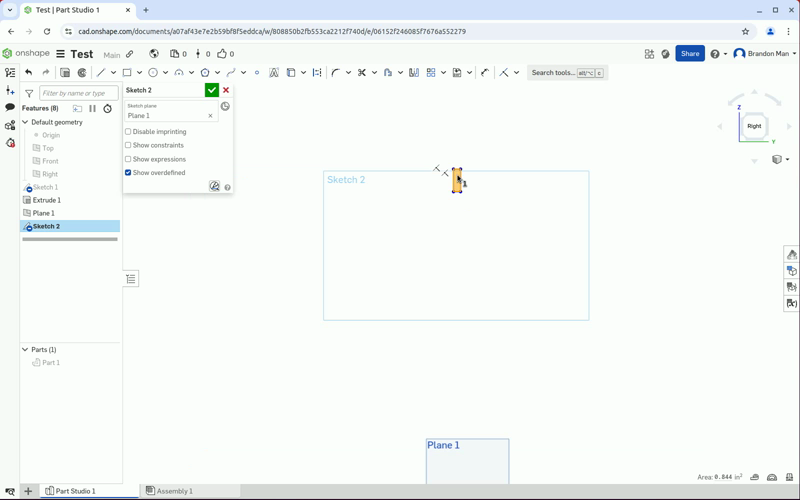
scroll(-6)
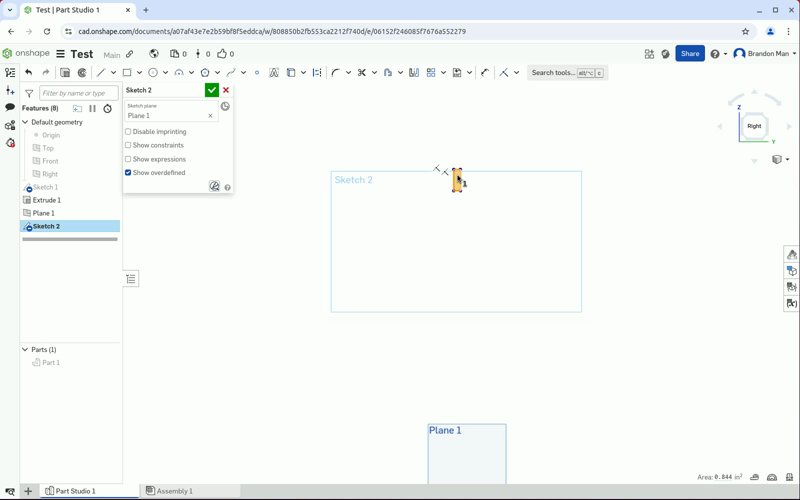
scroll(-6)
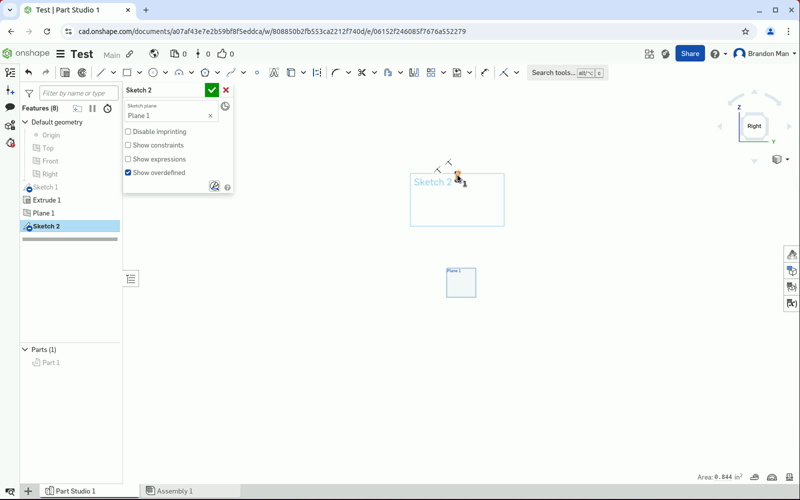
mouse_move(73, 352)
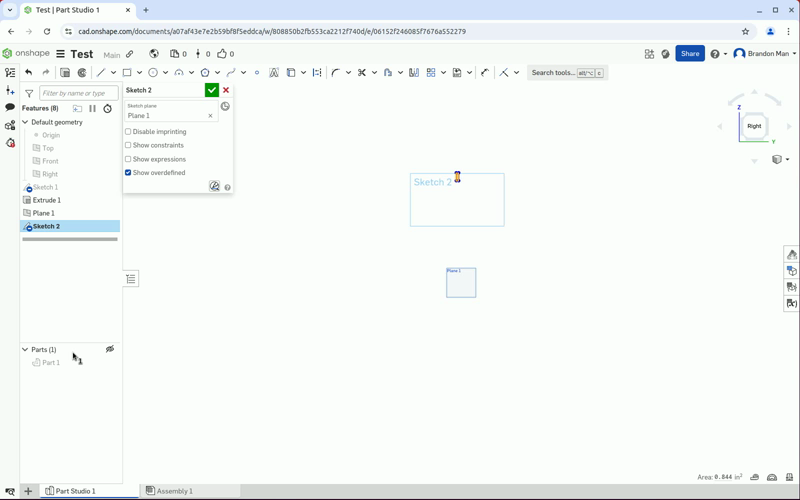
key(shift+y)
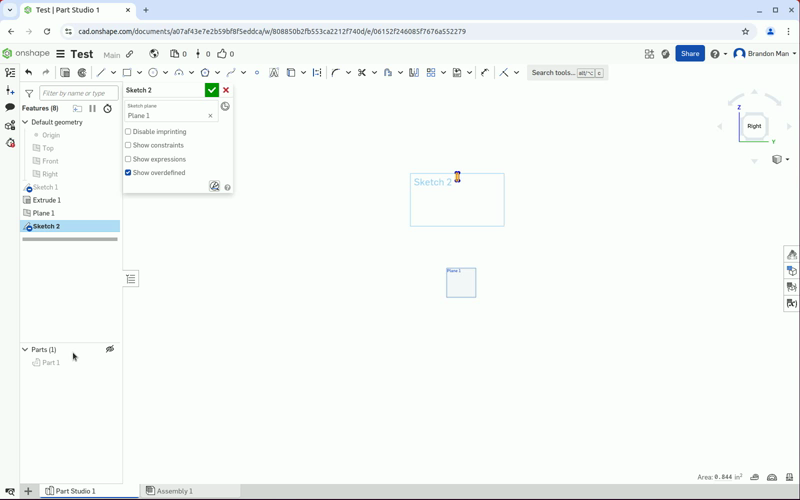
key(shift+e)
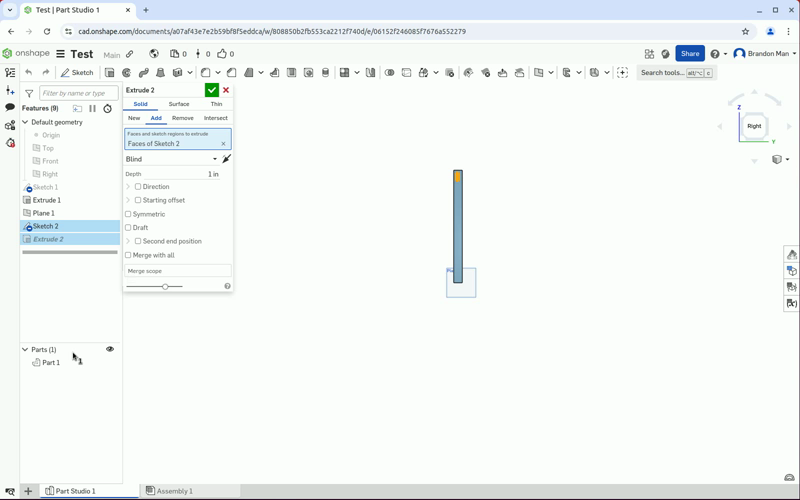
mouse_move(143, 106)
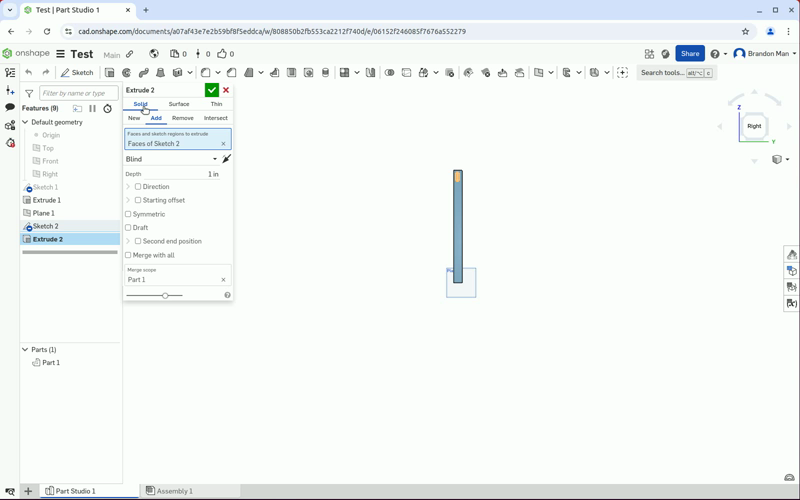
click(143, 106)
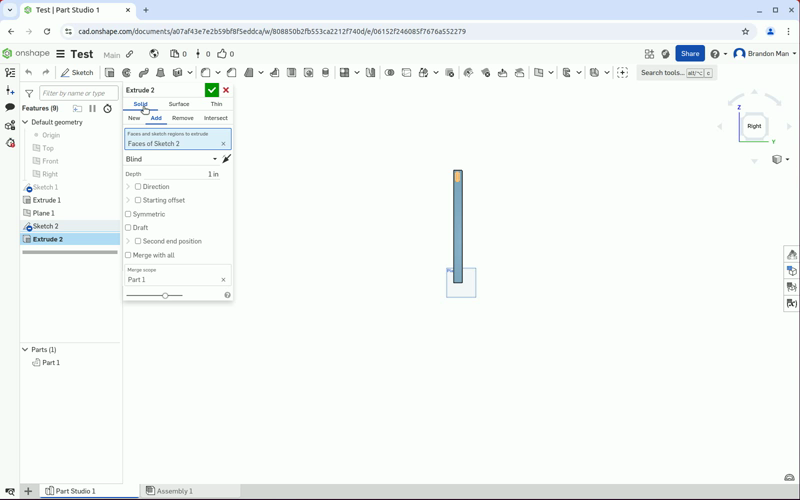
mouse_move(186, 120)
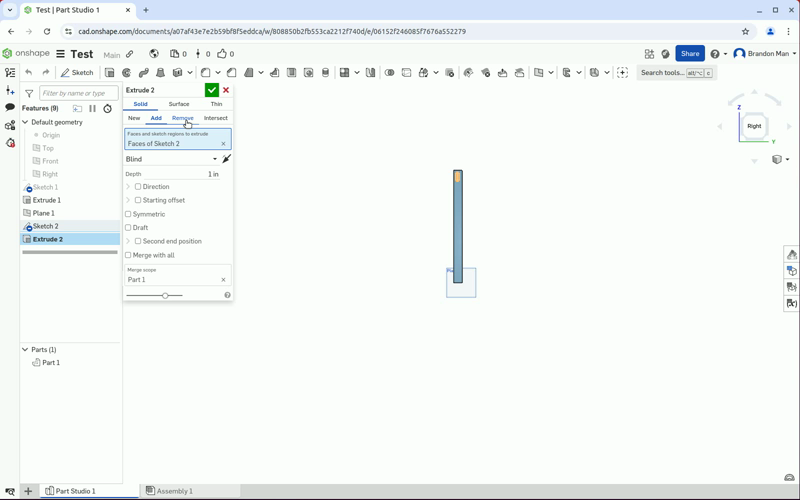
click(186, 120)
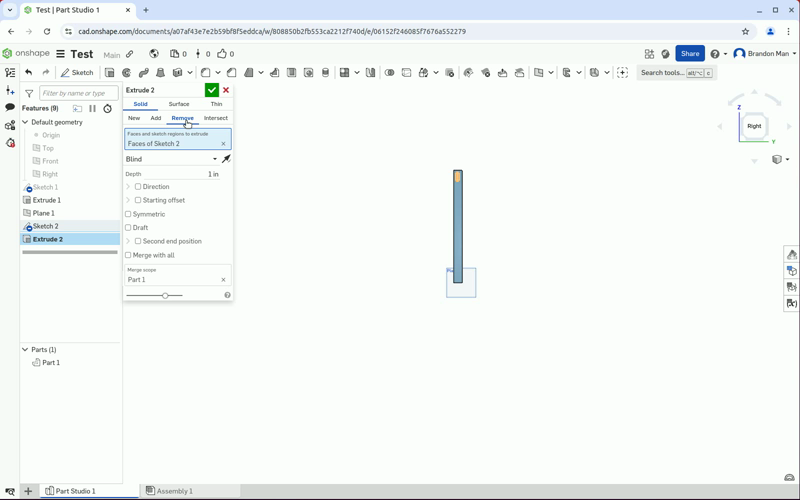
key(tab, 4)
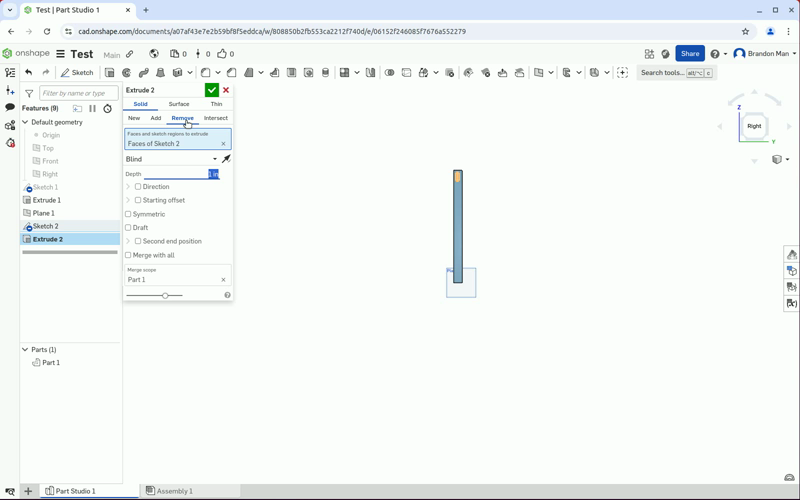
text(0.481)
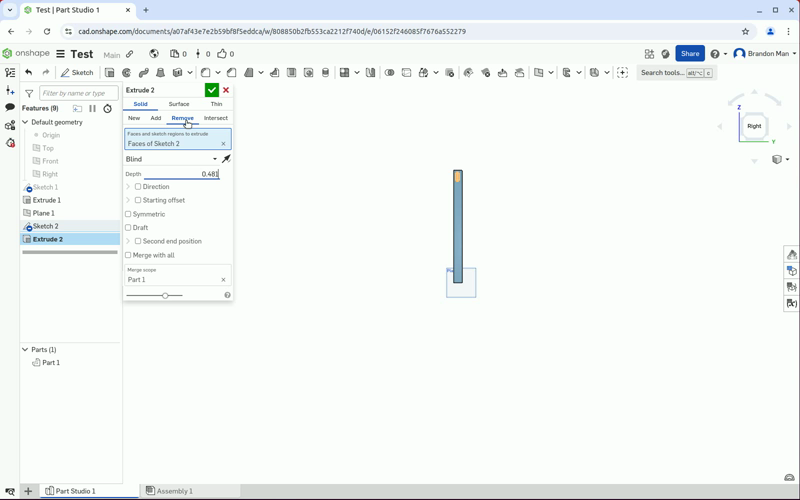
key(tab, 6)
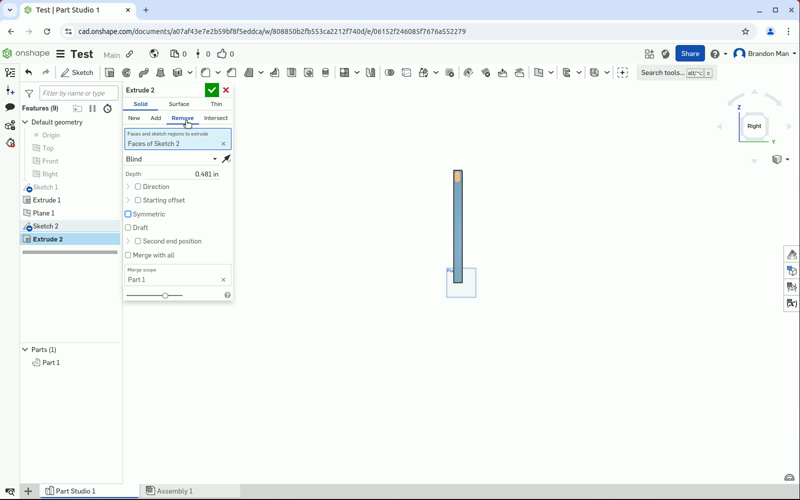
key(space)
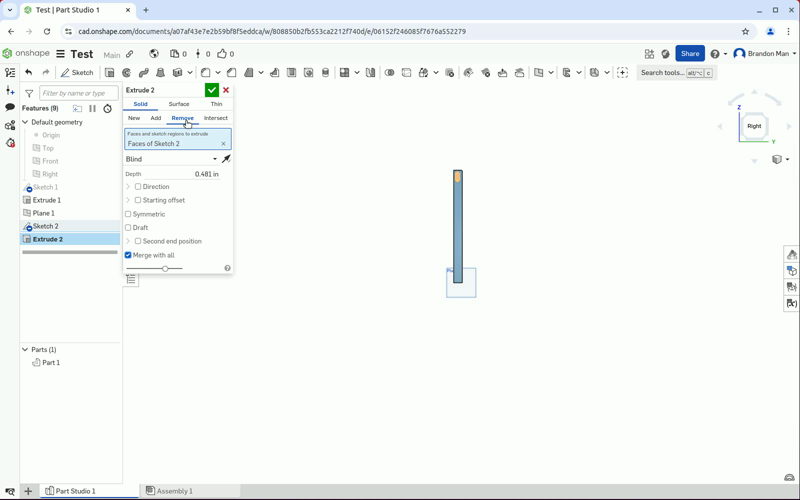
key(enter)
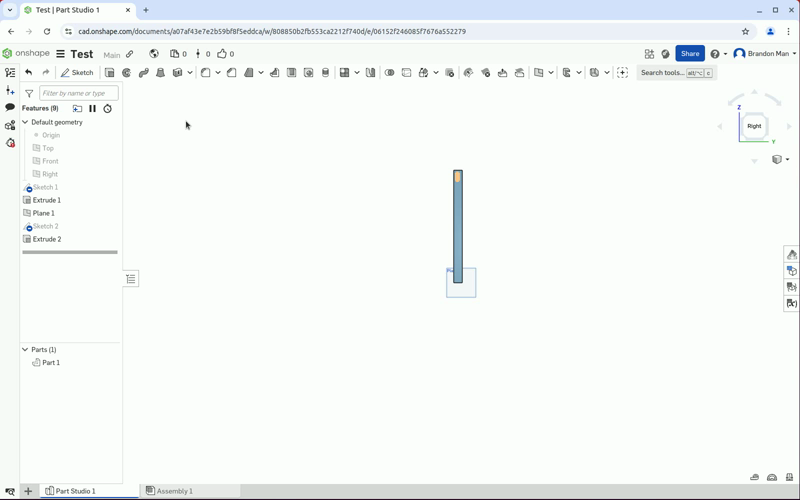
key(shift+h)
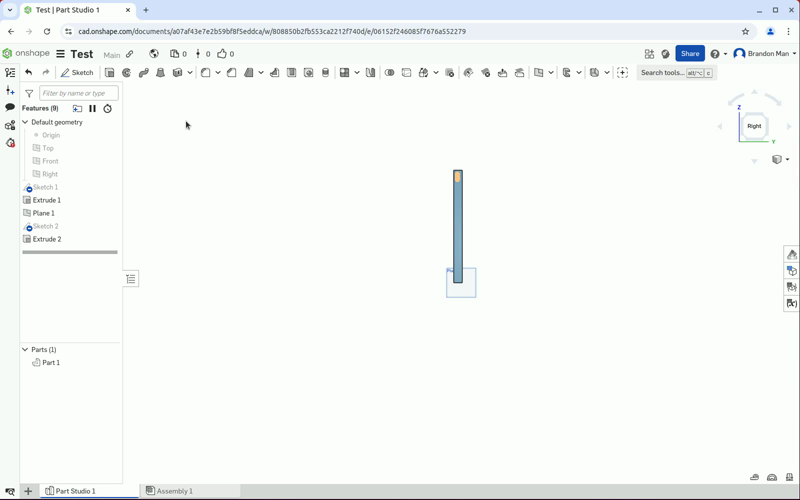
key(shift+h)
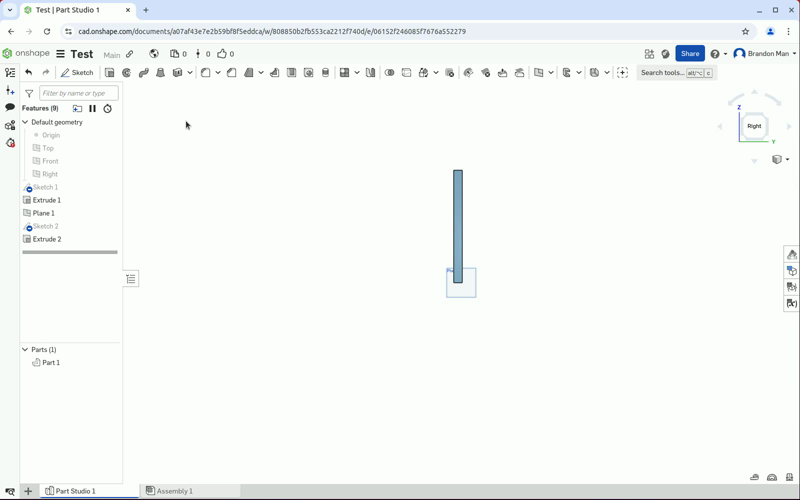
mouse_move(73, 189)
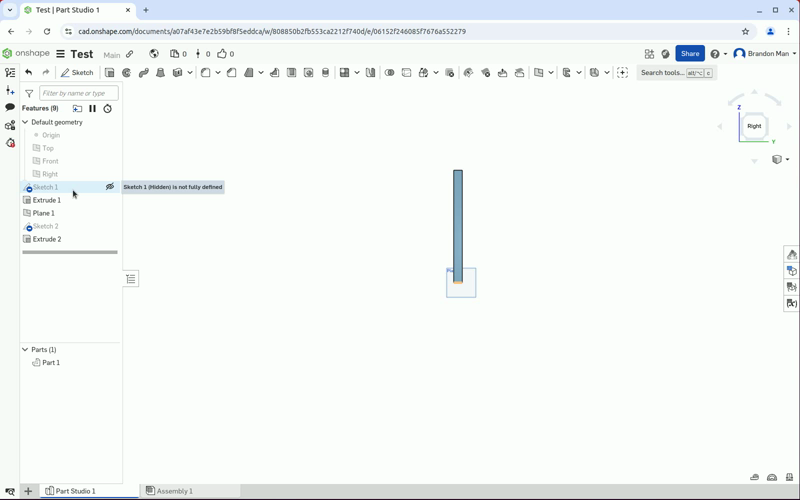
click(73, 189)
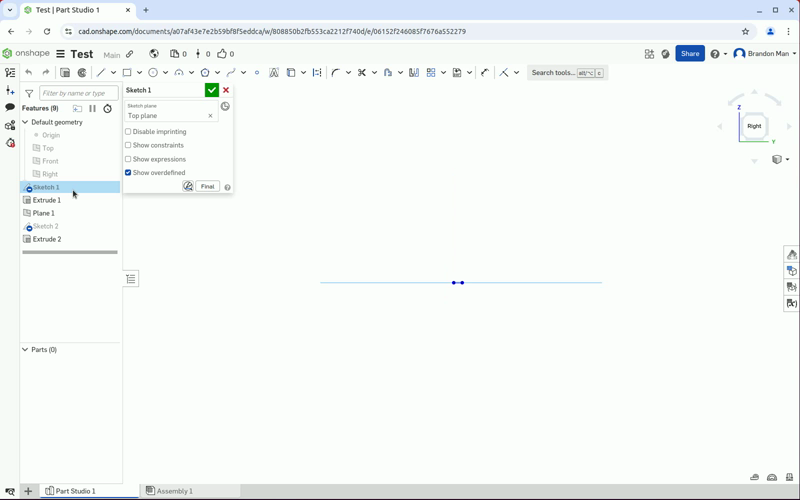
mouse_move(229, 92)
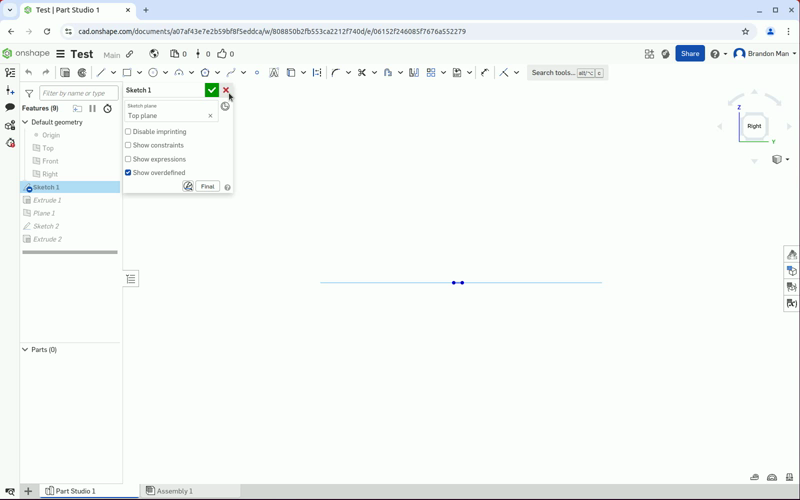
click(229, 92)
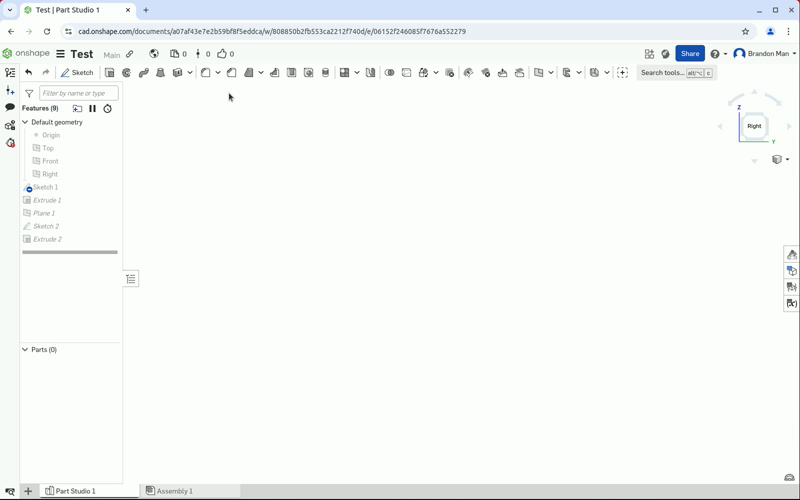
mouse_move(73, 352)
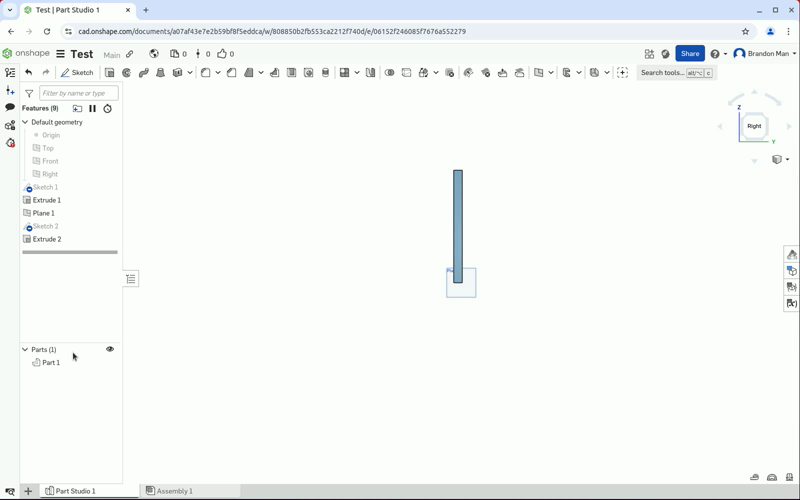
key(y)
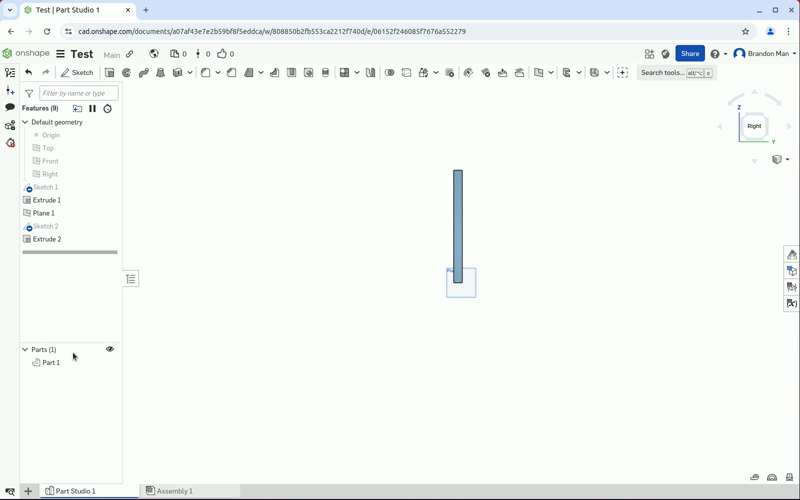
key(shift+p)
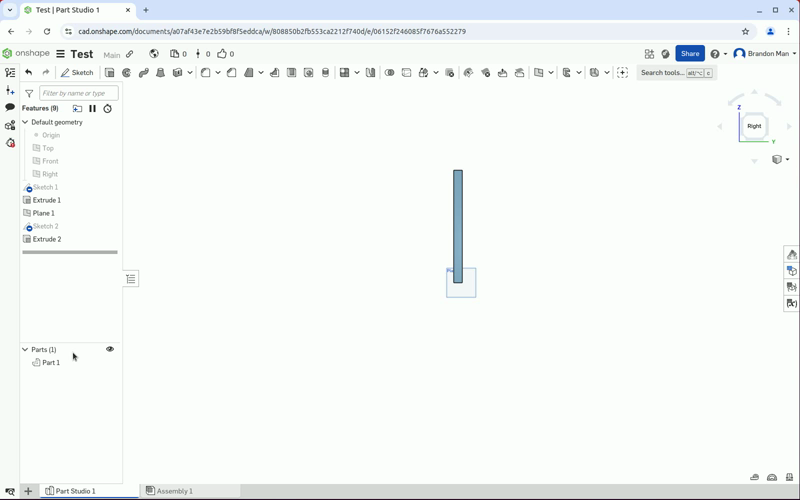
key(space)
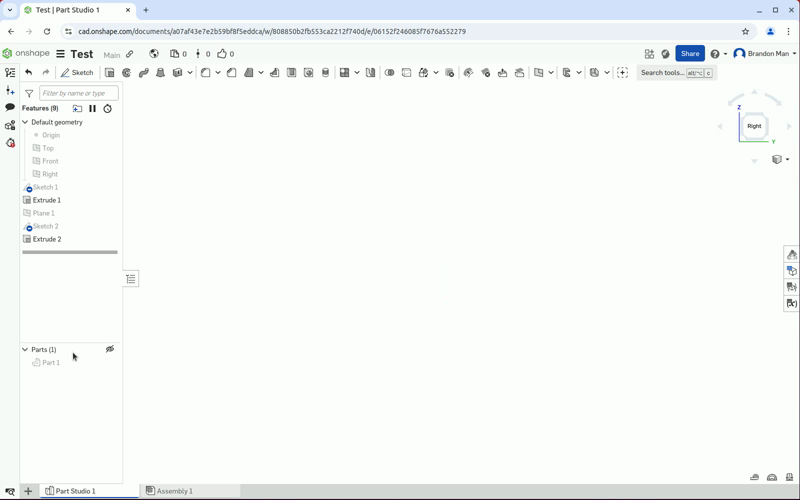
key_down(shift)
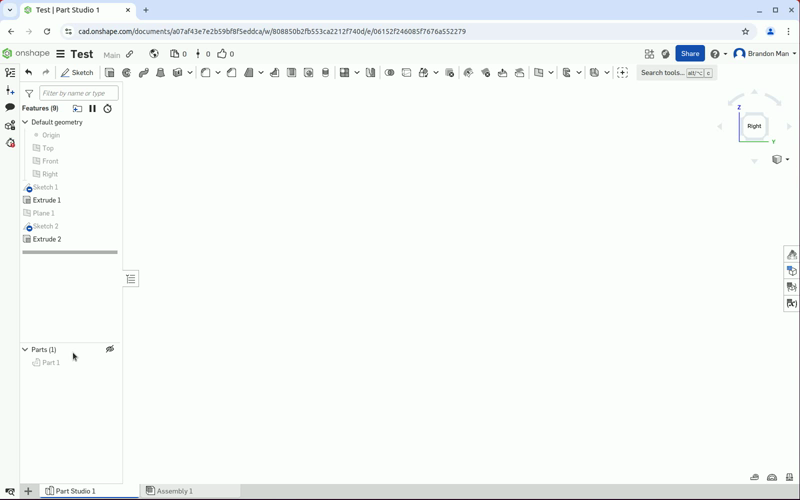
key(right)
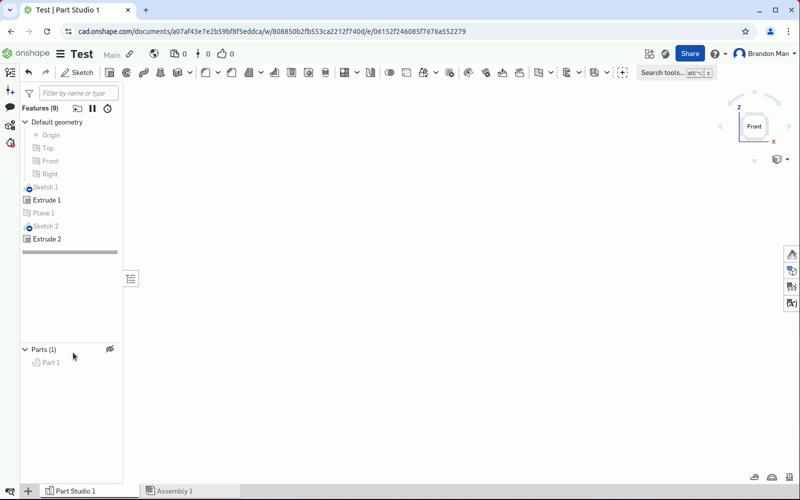
key_up(shift)
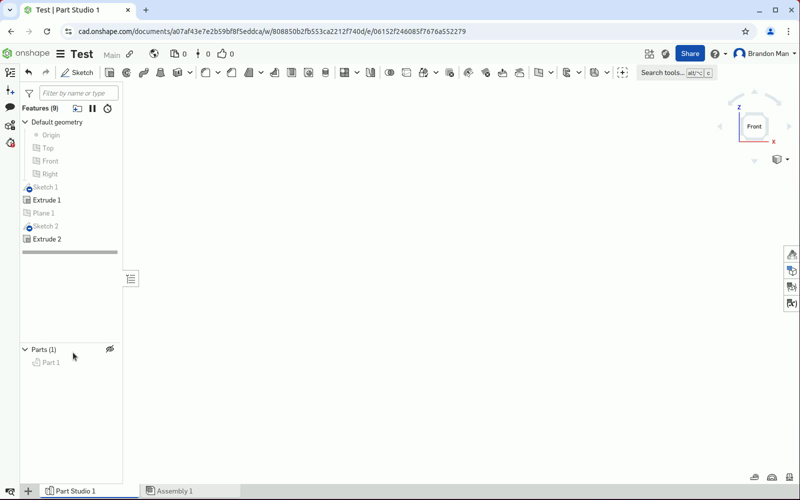
mouse_move(73, 352)
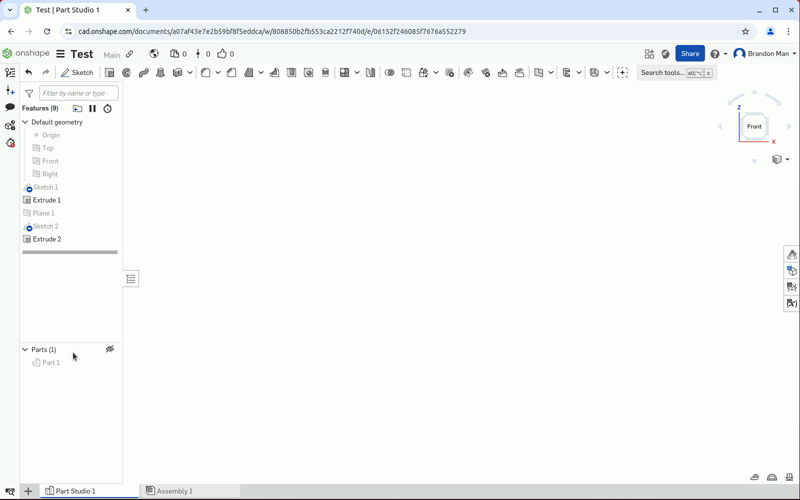
key(shift+y)
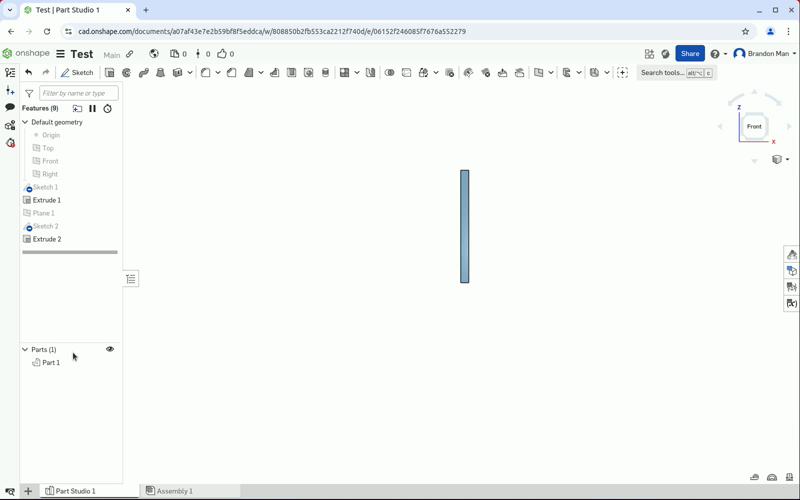
mouse_move(541, 75)
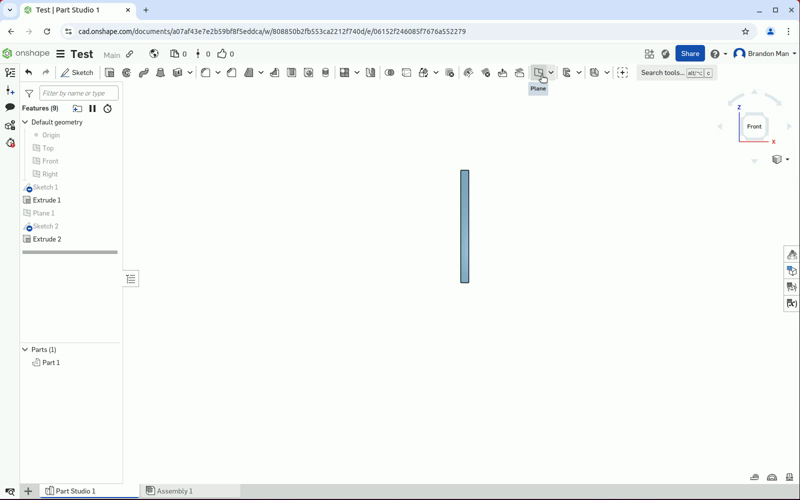
click(541, 75)
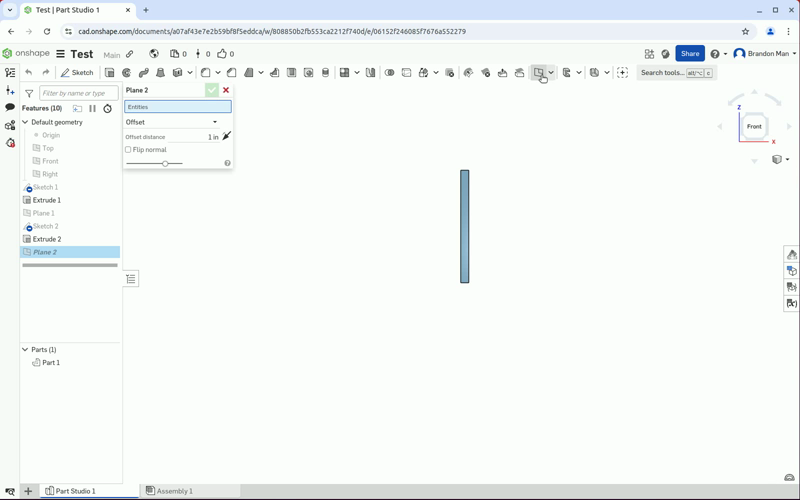
mouse_move(73, 163)
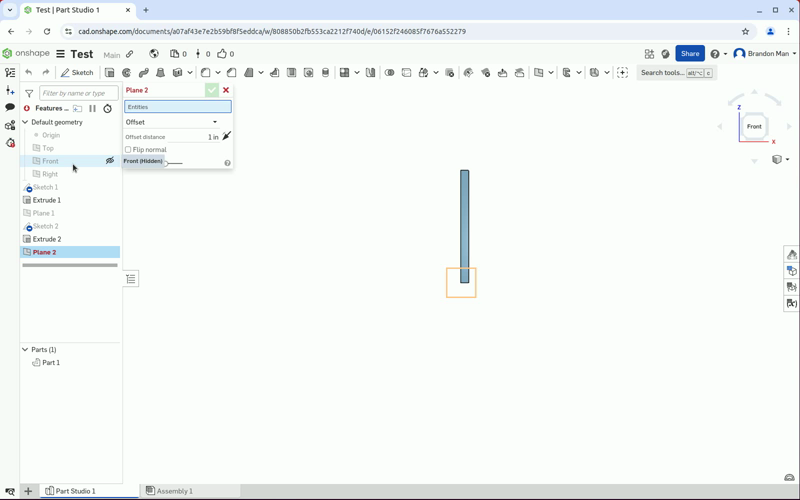
click(73, 163)
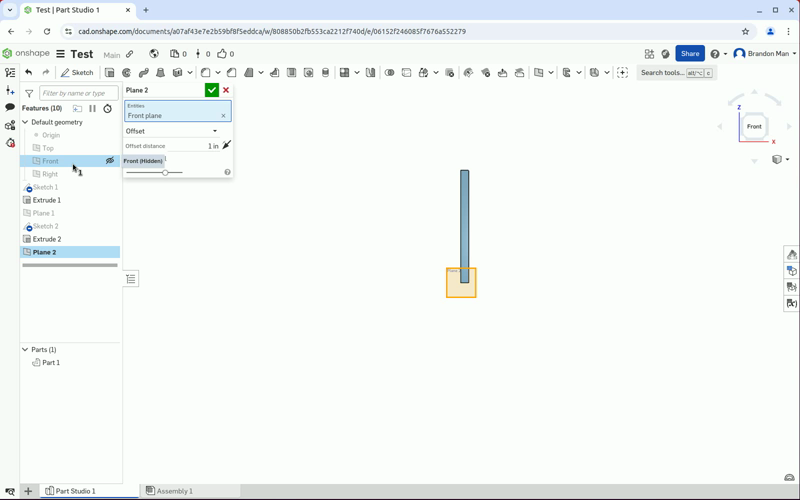
key(tab, 2)
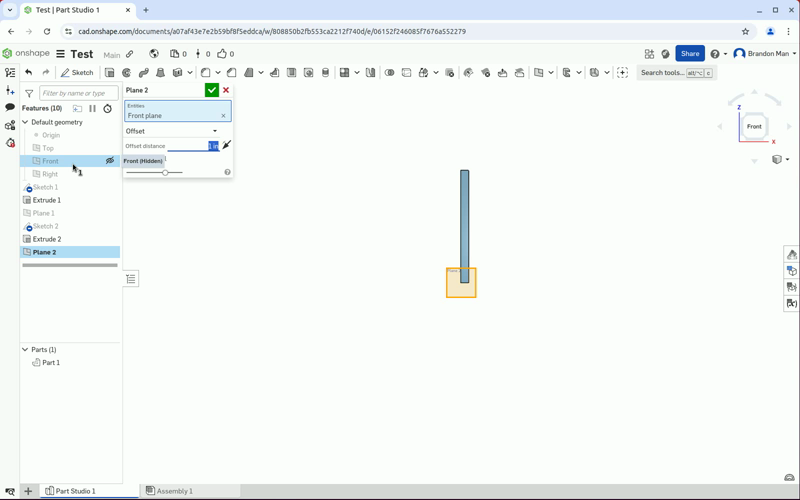
text(1.448)
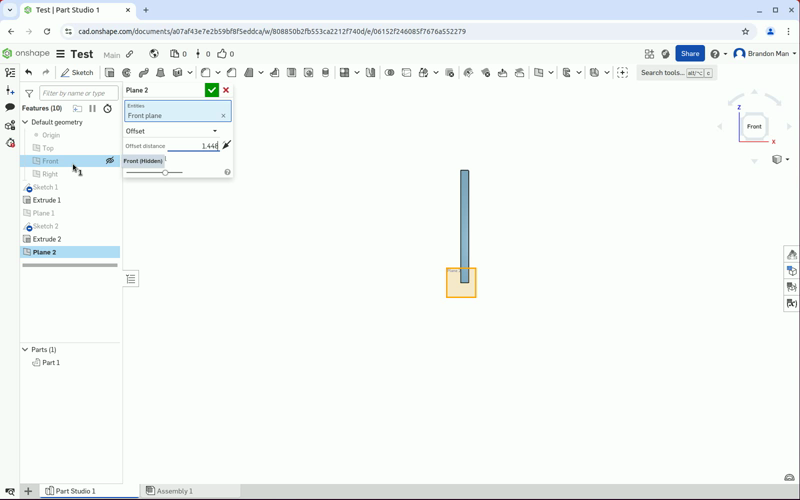
key(enter, 2)
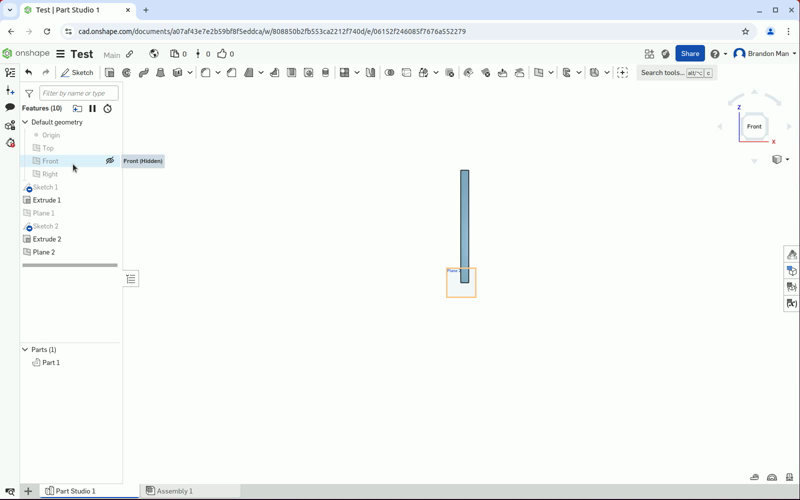
key(shift+s)
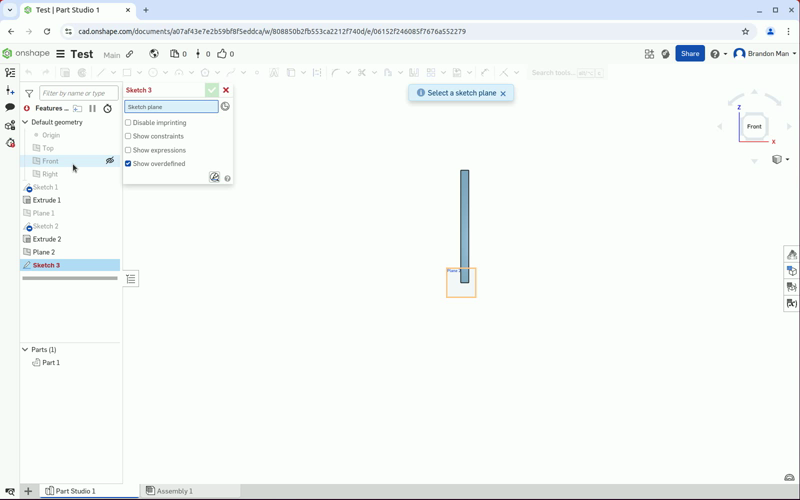
mouse_move(73, 254)
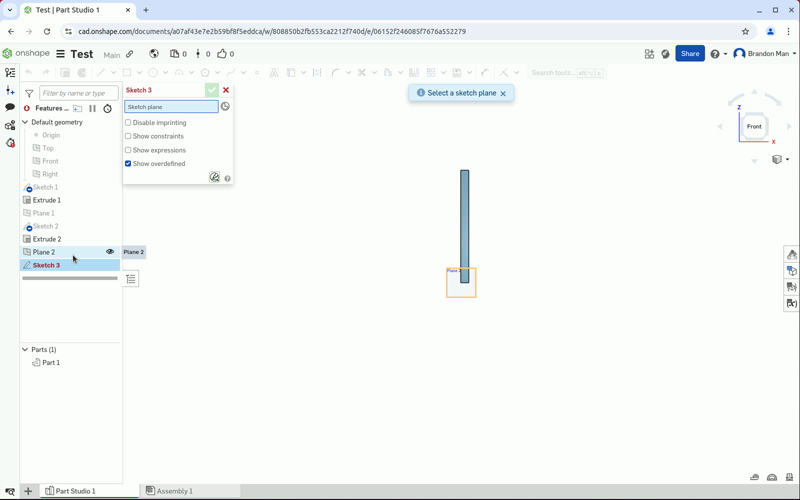
click(73, 254)
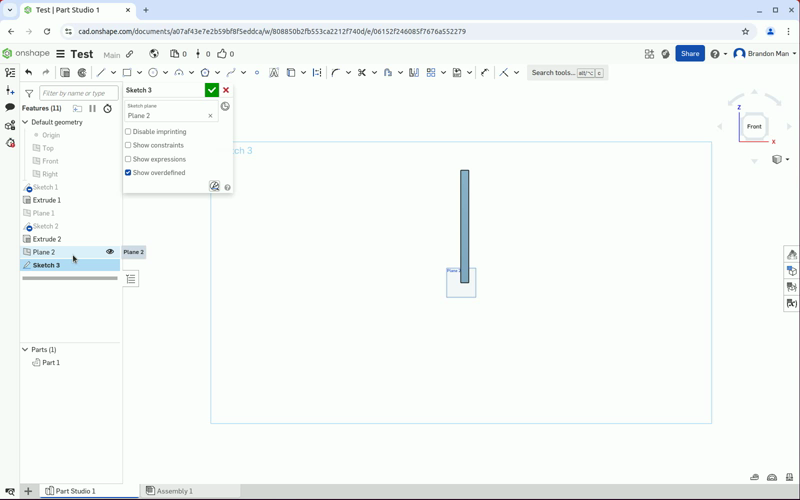
mouse_move(73, 352)
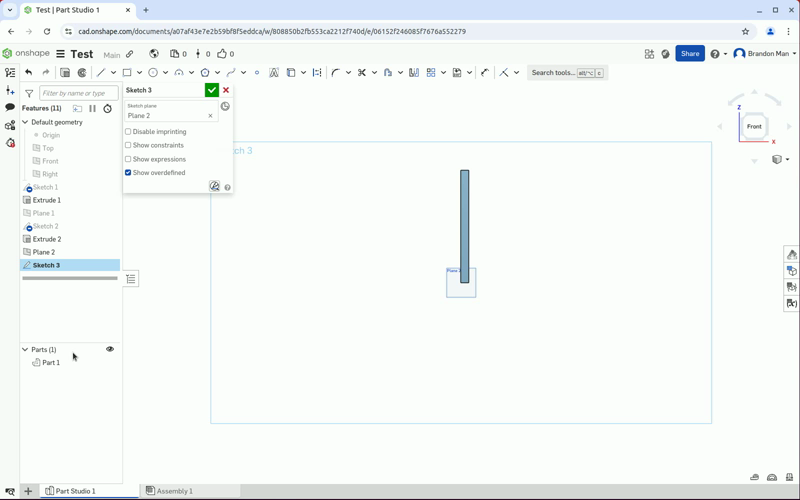
key(y)
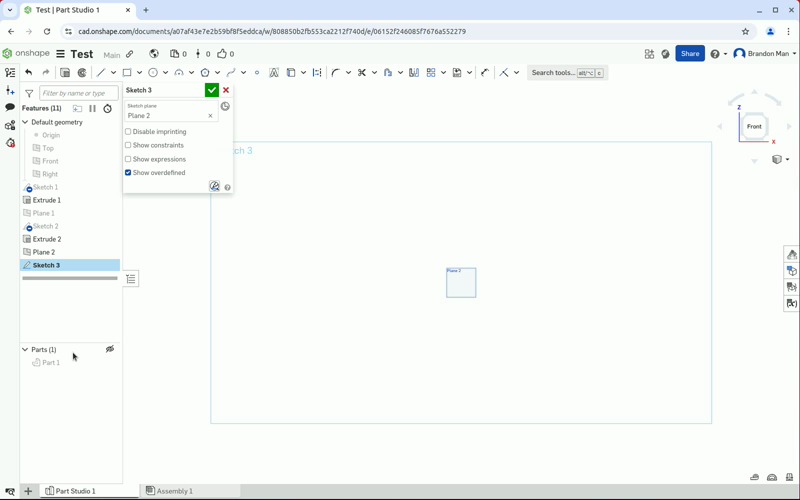
key(l)
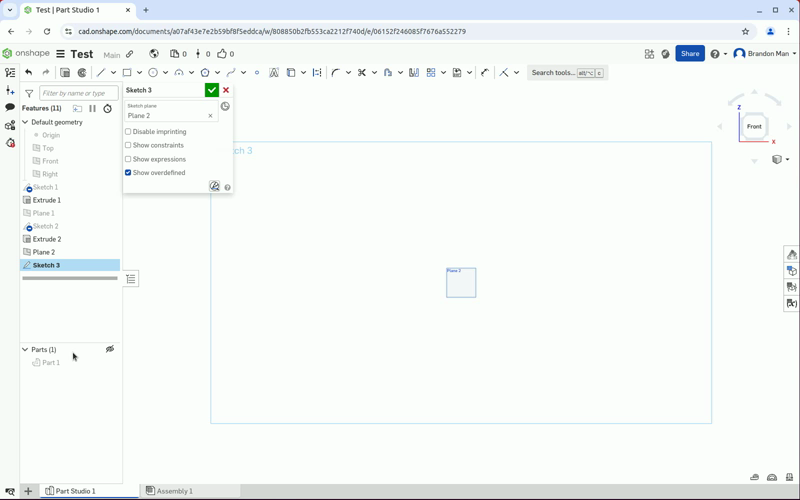
key_down(shift)
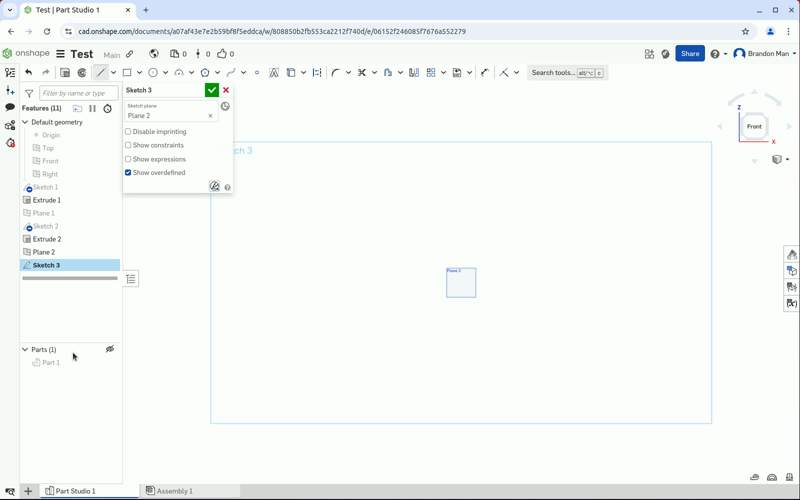
mouse_move(463, 180)
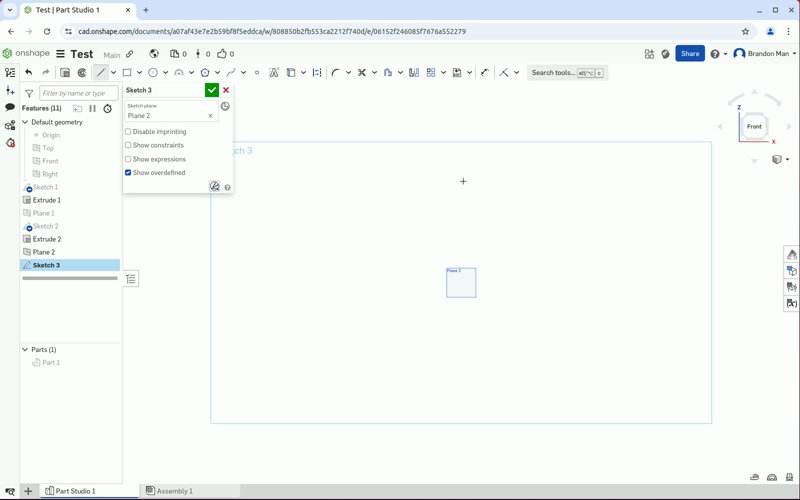
click(463, 180)
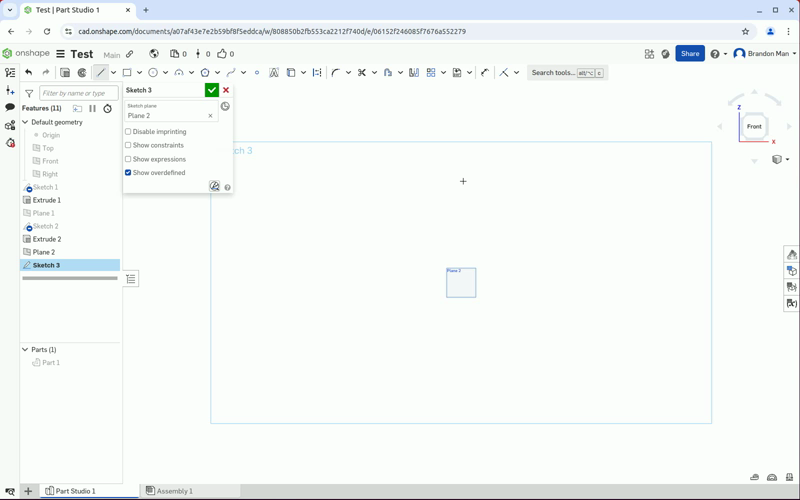
key_up(shift)
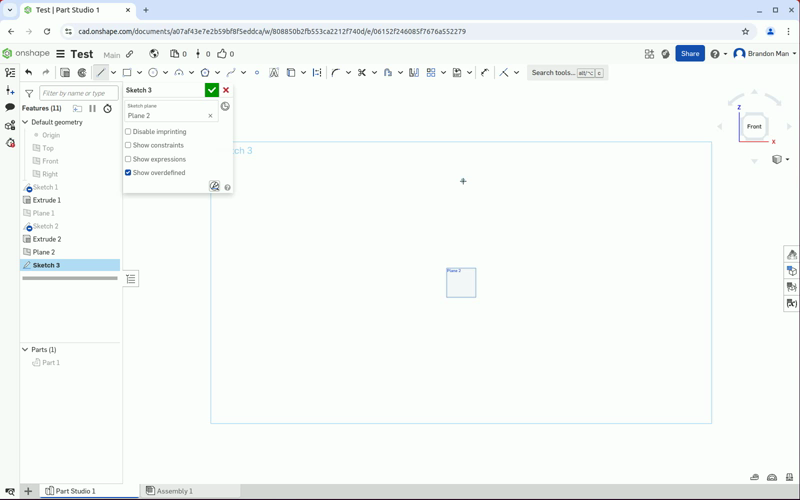
key_down(shift)
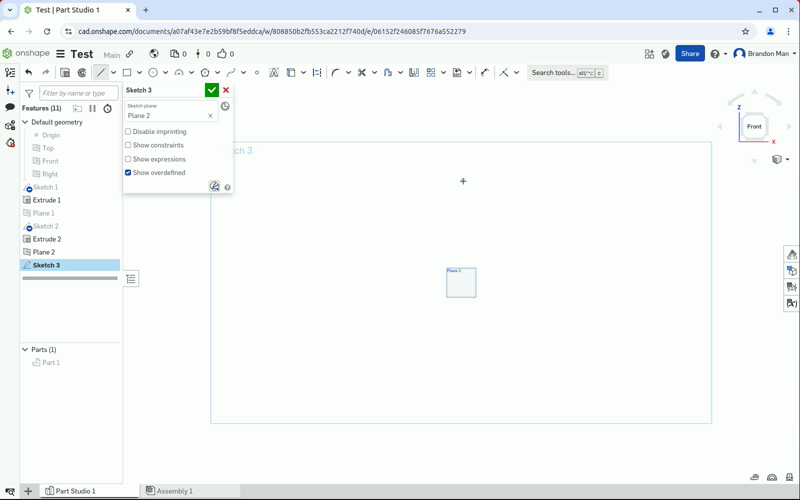
mouse_move(493, 180)
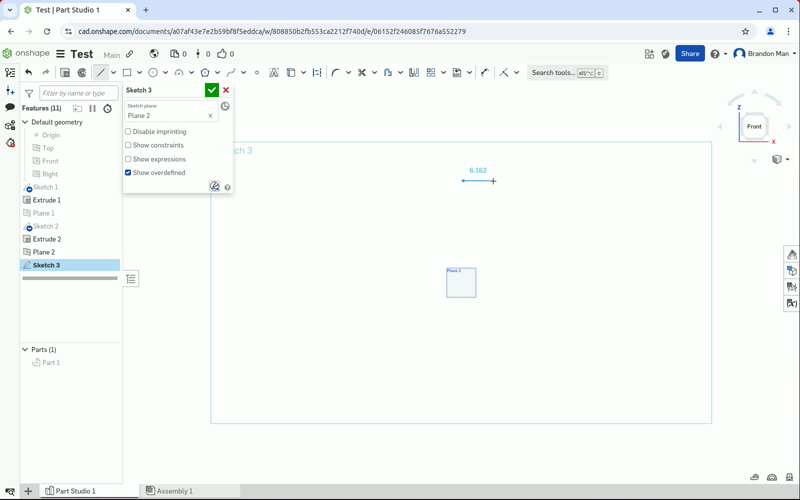
mouse_move(465, 180)
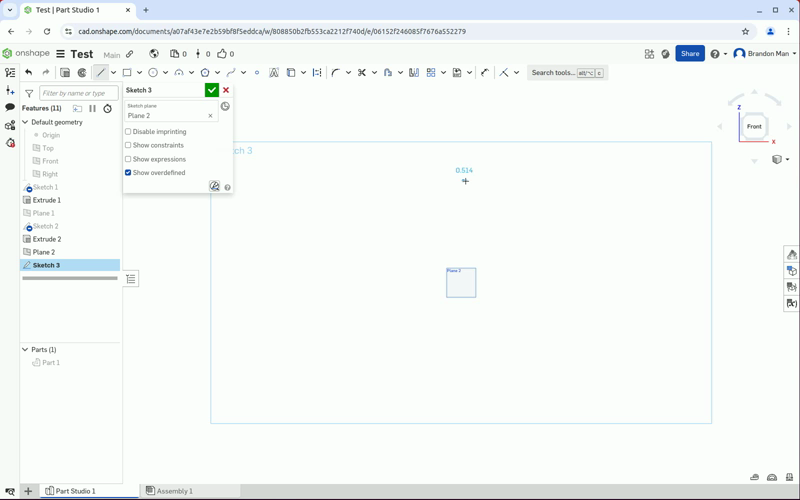
scroll(6)
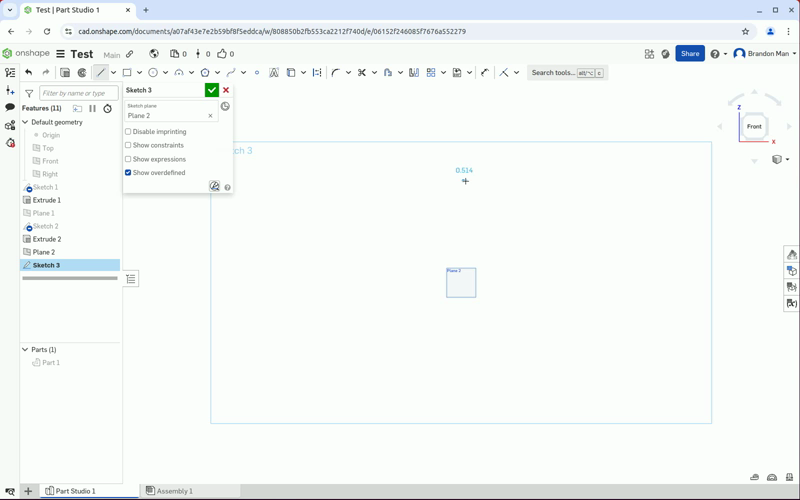
scroll(6)
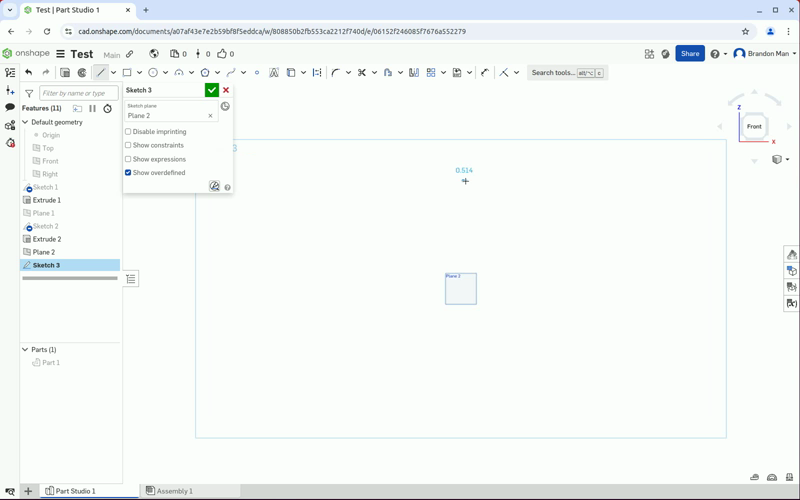
scroll(6)
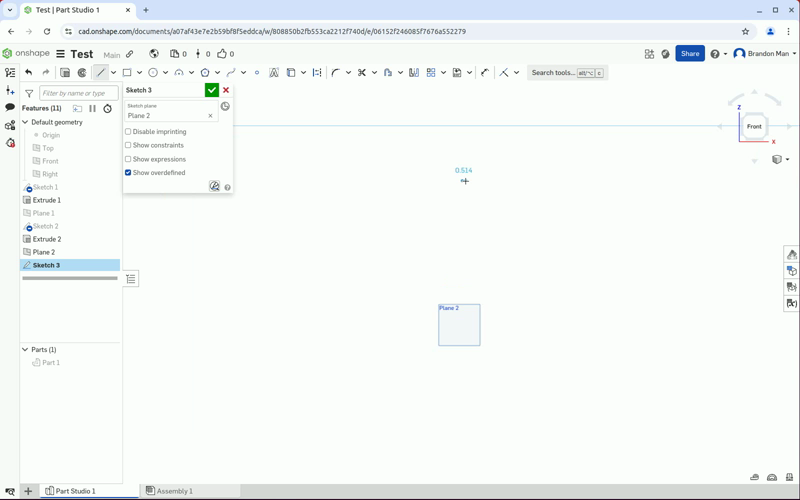
scroll(6)
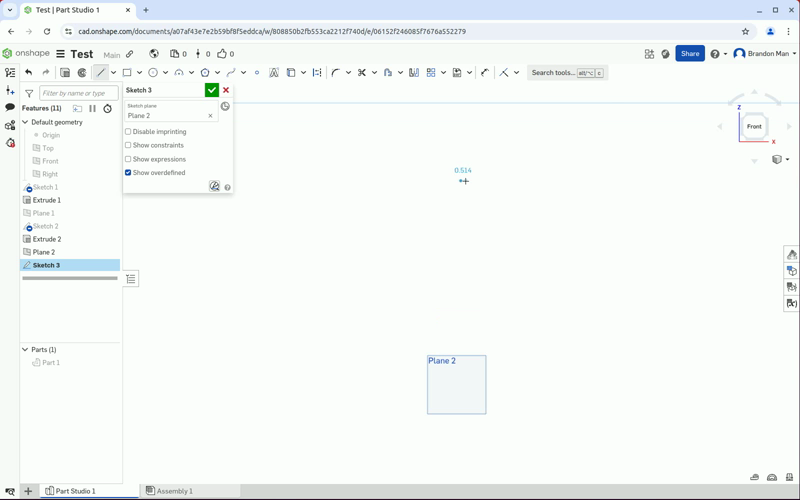
scroll(6)
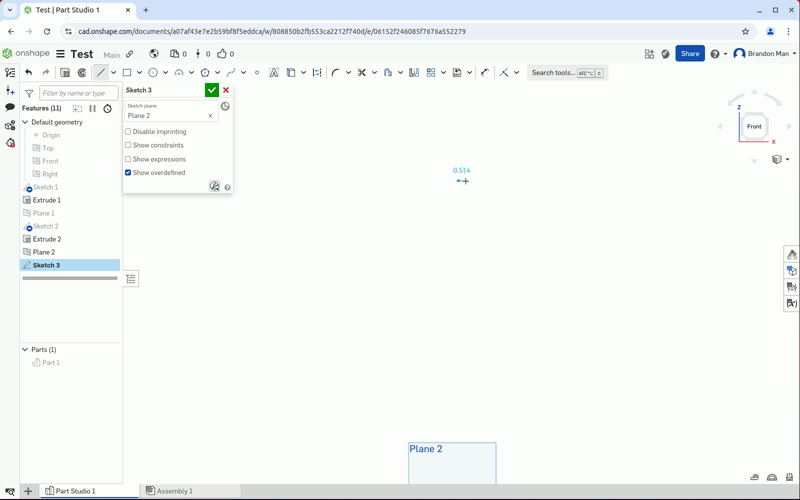
scroll(6)
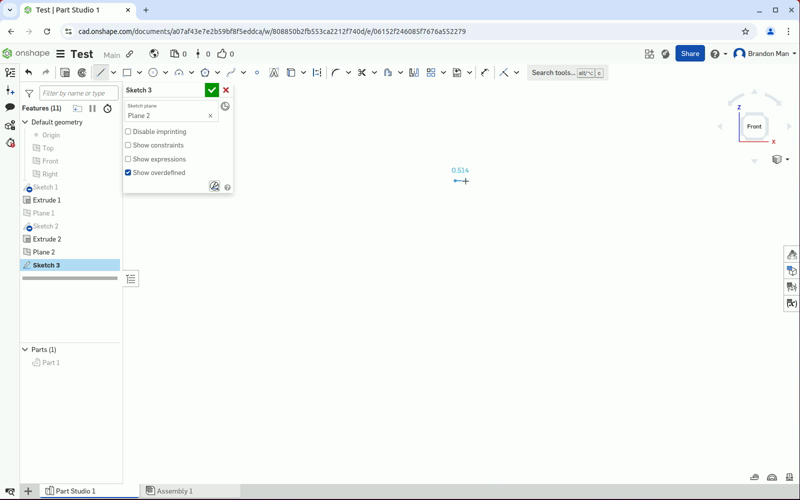
scroll(6)
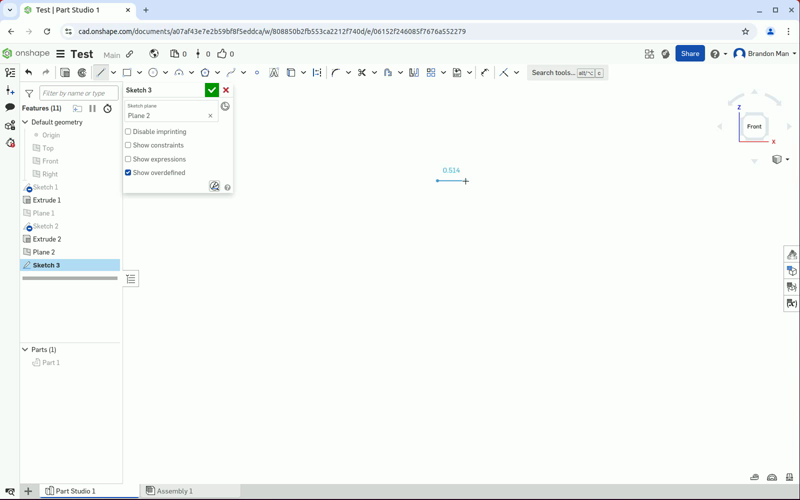
click(465, 180)
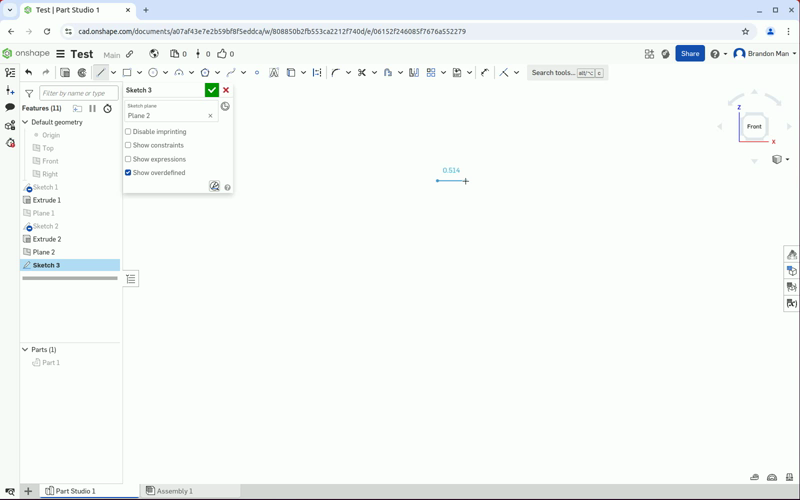
scroll(-6)
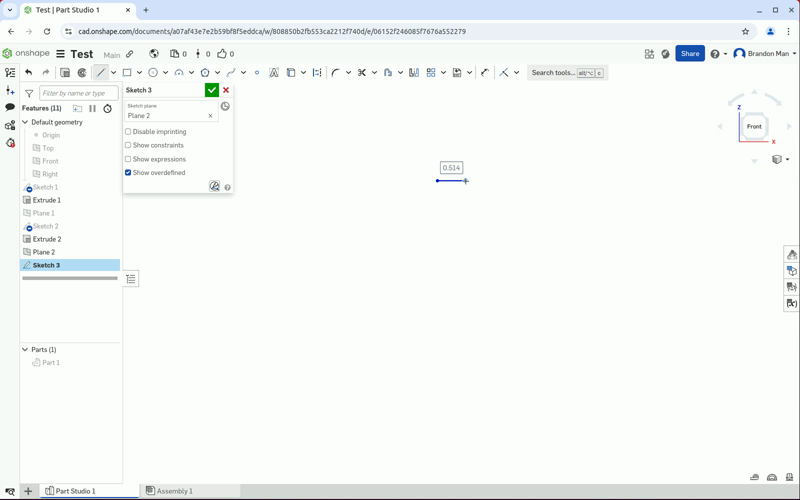
scroll(-6)
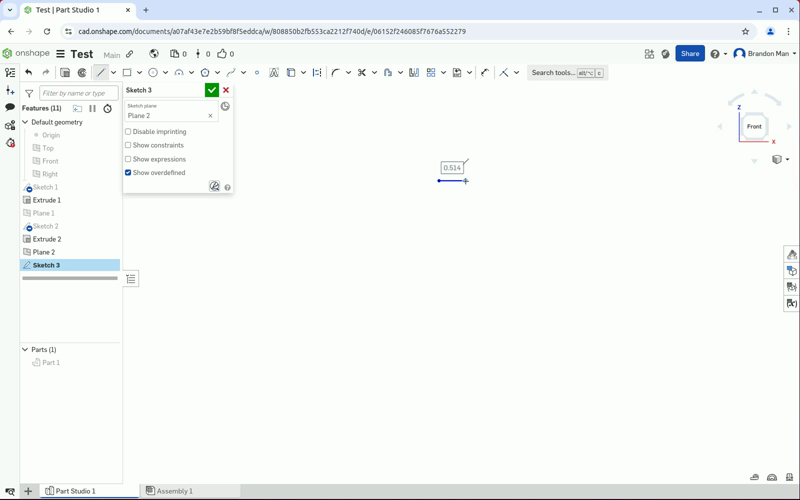
scroll(-6)
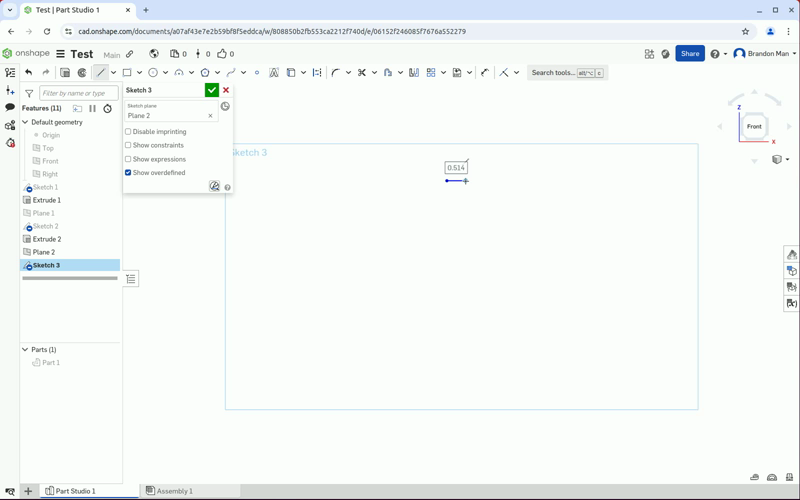
scroll(-6)
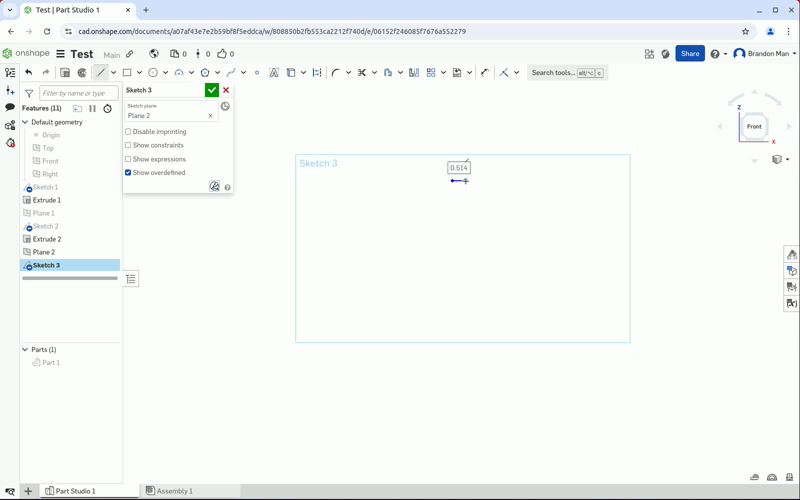
scroll(-6)
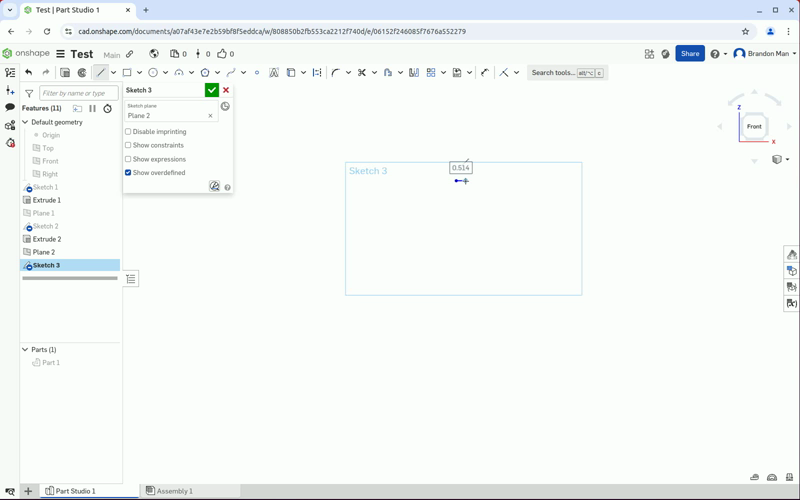
scroll(-6)
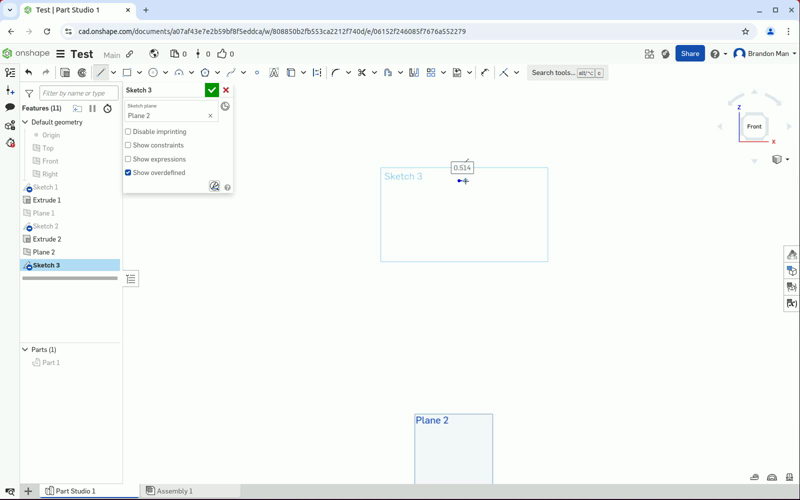
scroll(-6)
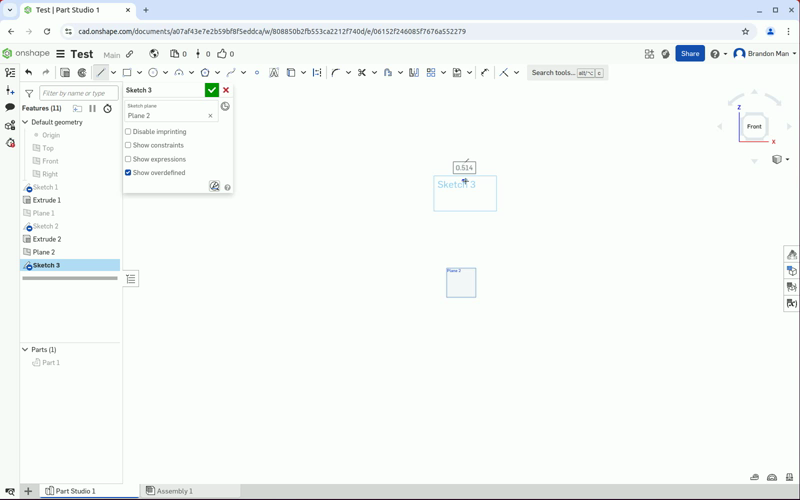
key_up(shift)
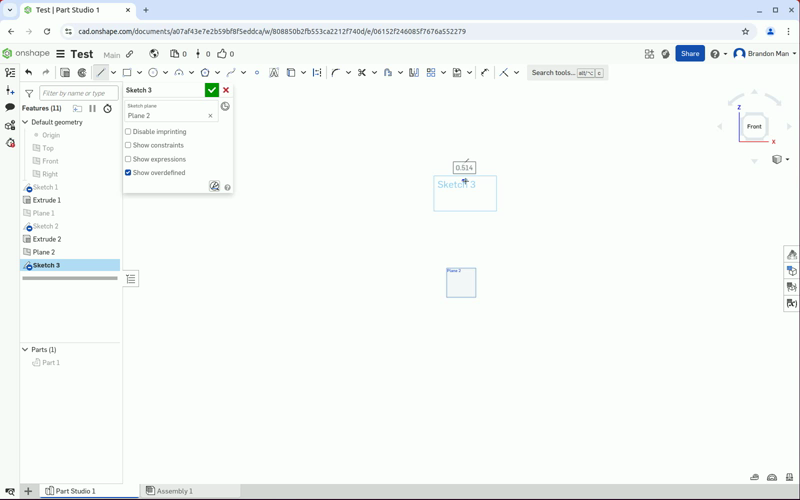
key_down(shift)
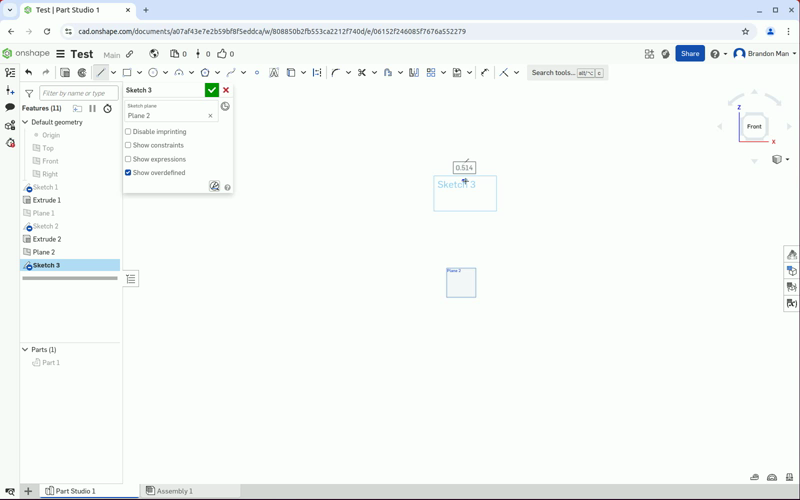
mouse_move(495, 180)
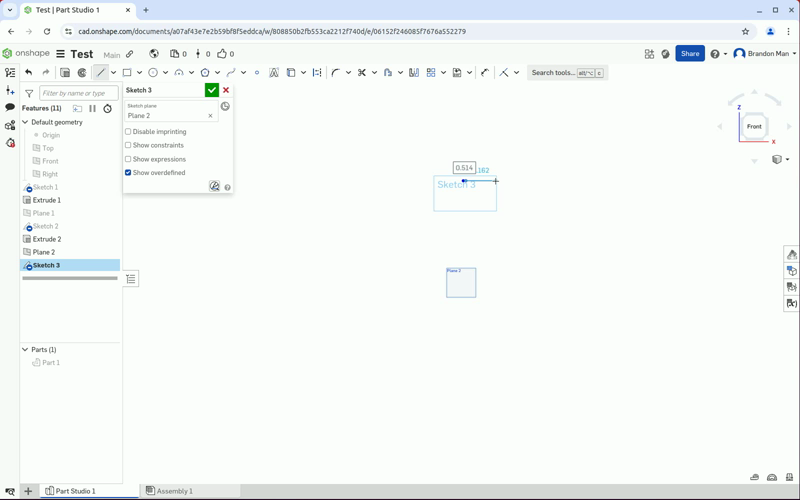
mouse_move(465, 172)
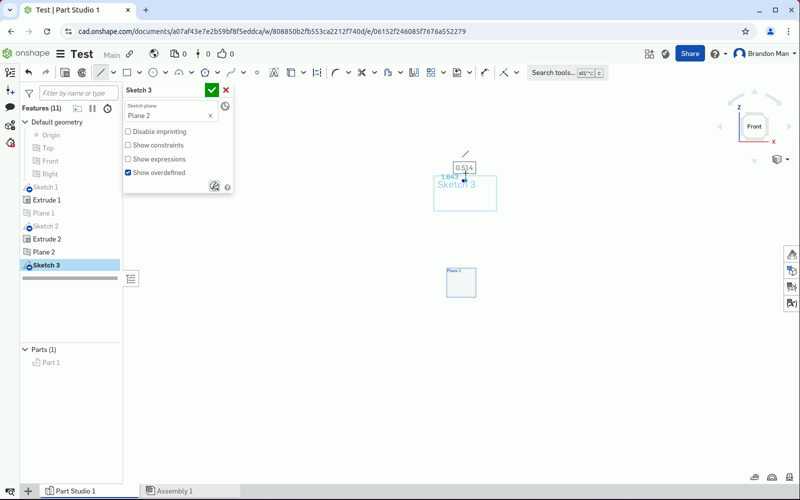
click(465, 172)
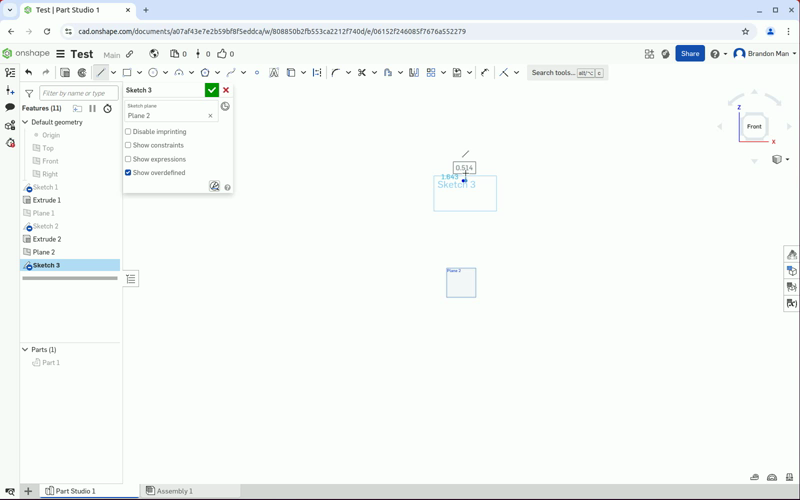
key_up(shift)
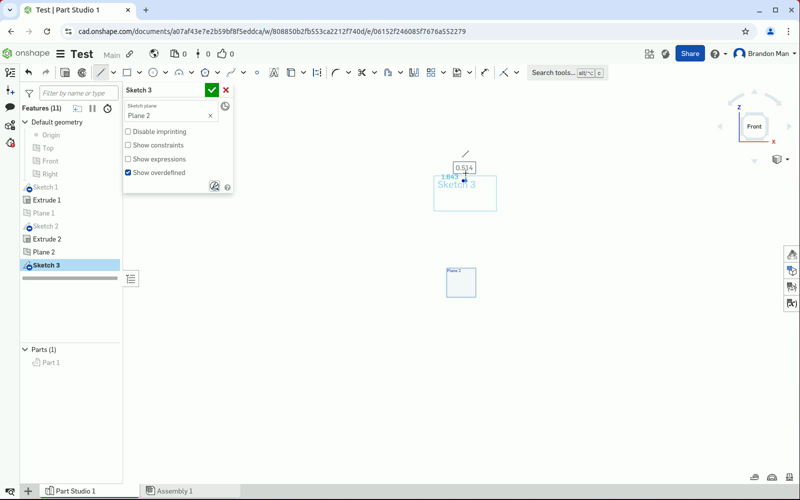
key_down(shift)
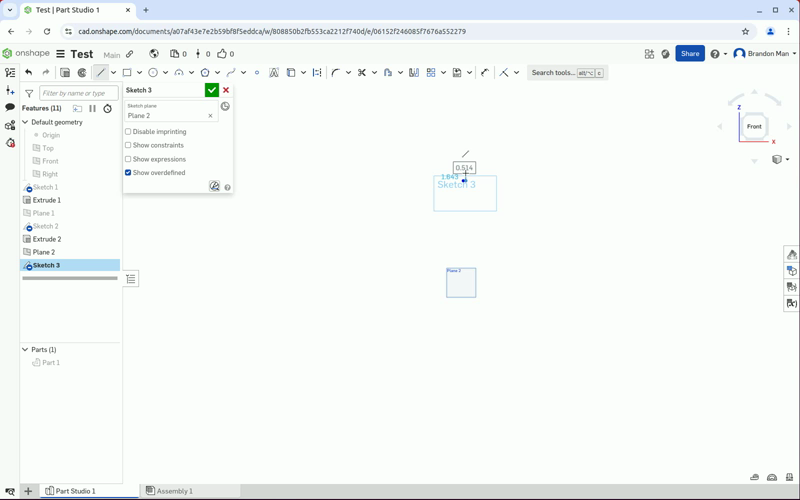
mouse_move(495, 172)
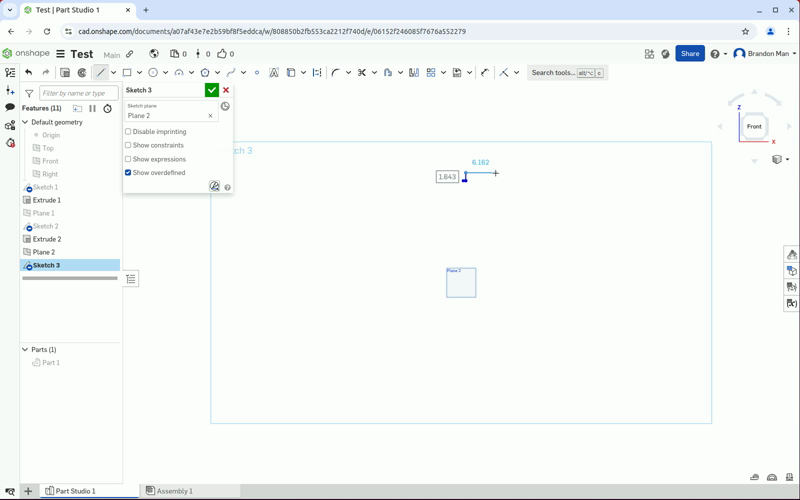
mouse_move(463, 172)
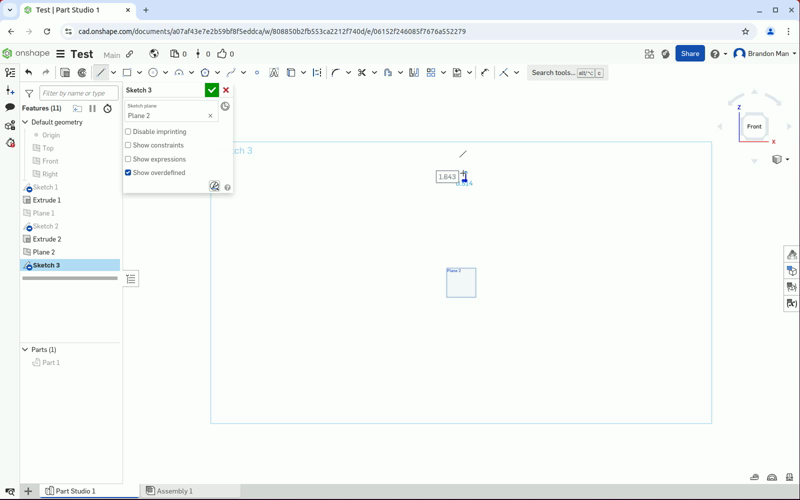
scroll(6)
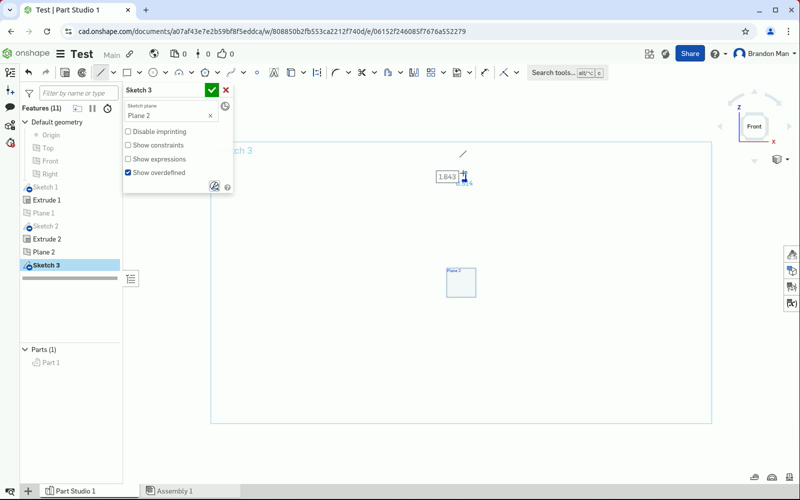
scroll(6)
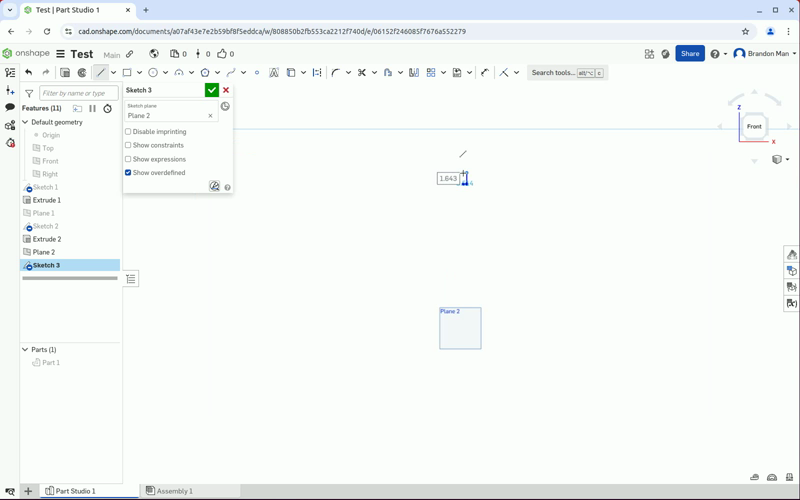
scroll(6)
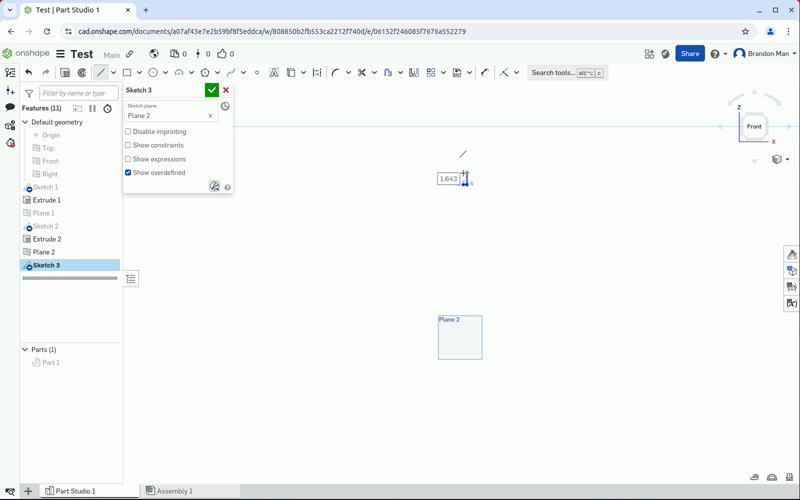
scroll(6)
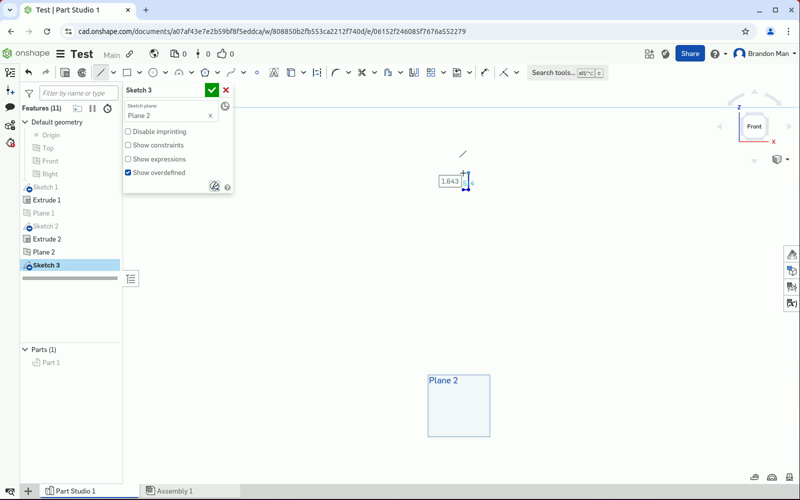
scroll(6)
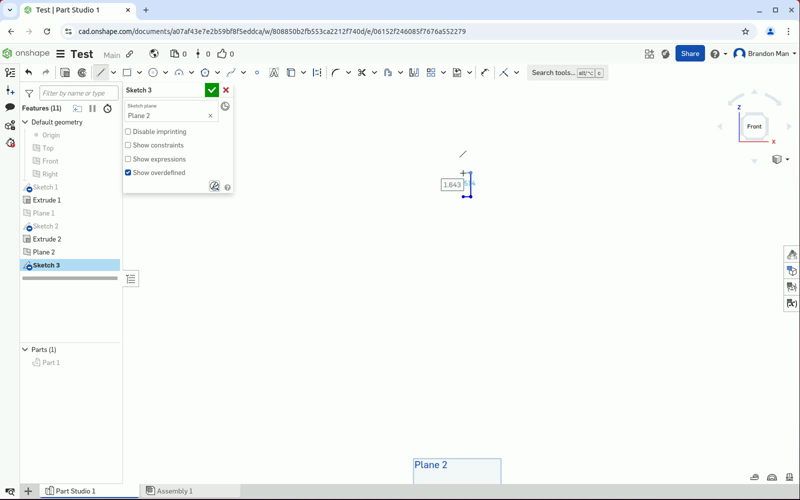
scroll(6)
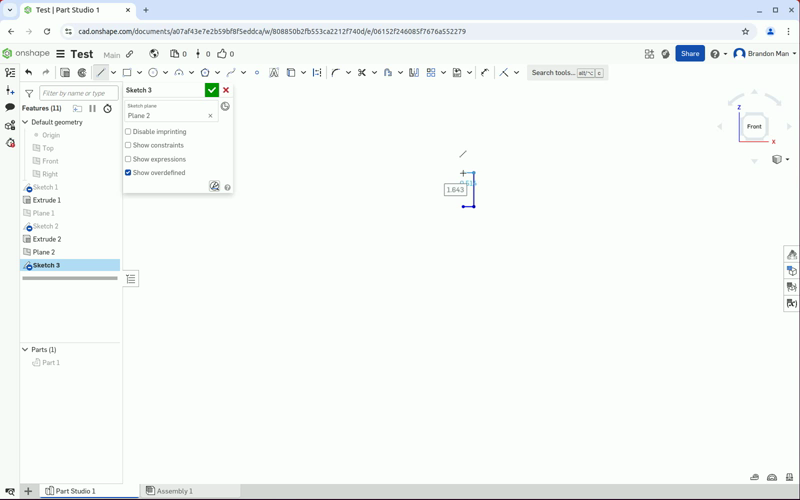
scroll(6)
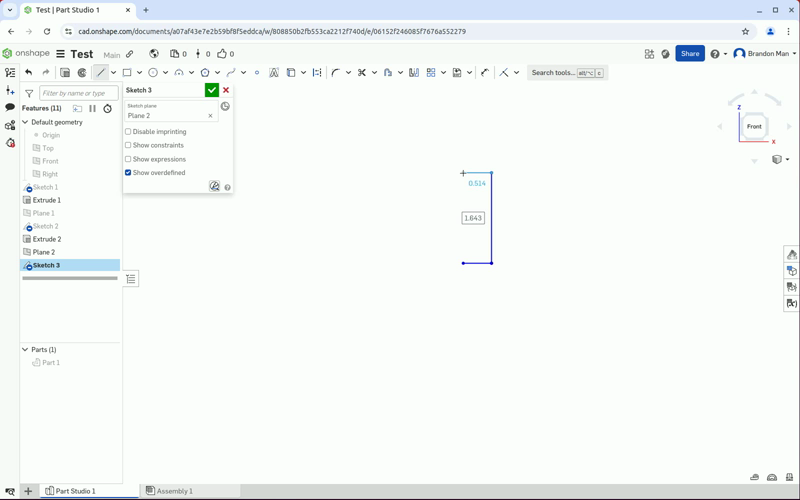
click(463, 172)
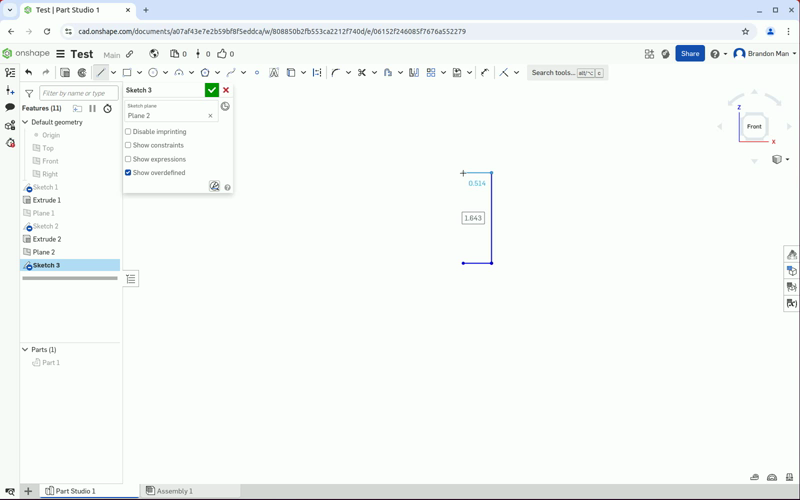
scroll(-6)
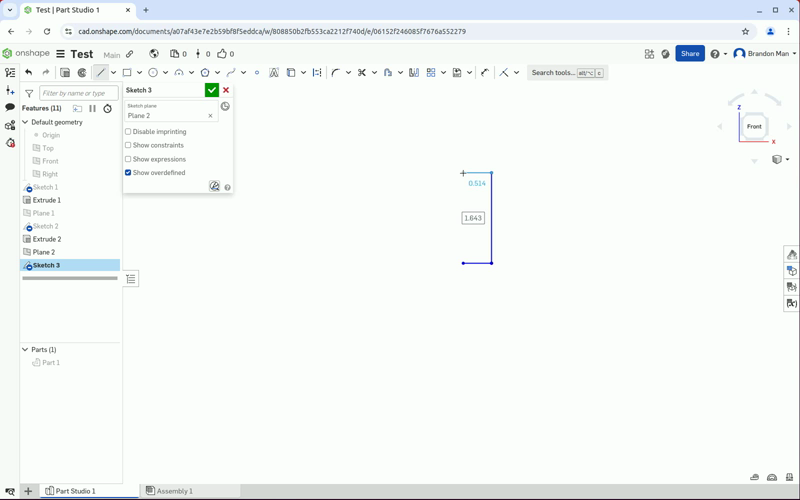
scroll(-6)
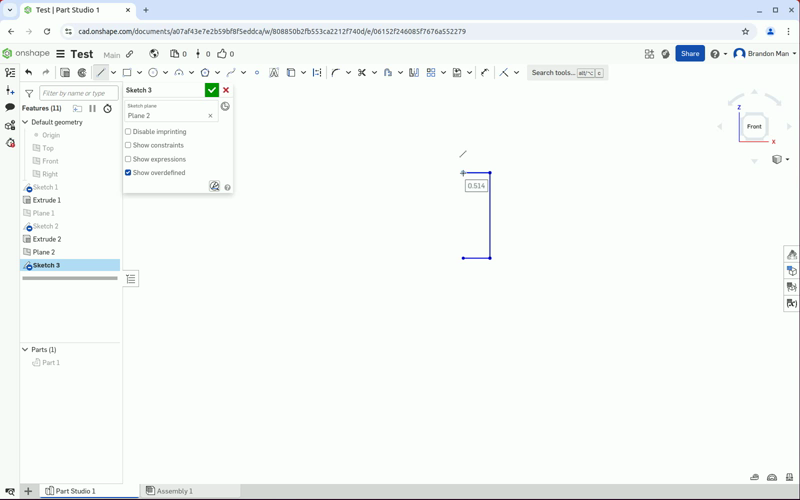
scroll(-6)
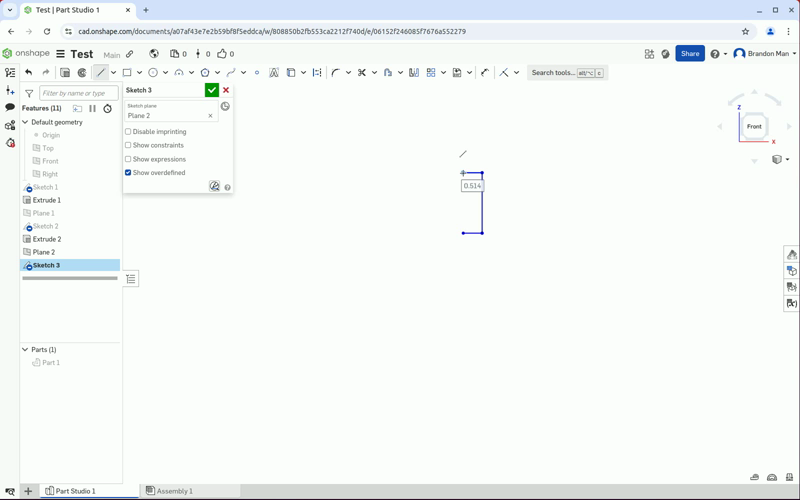
scroll(-6)
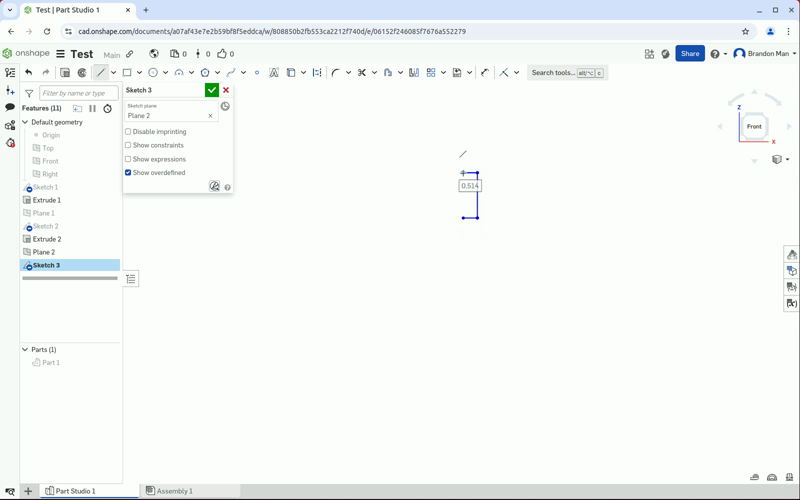
scroll(-6)
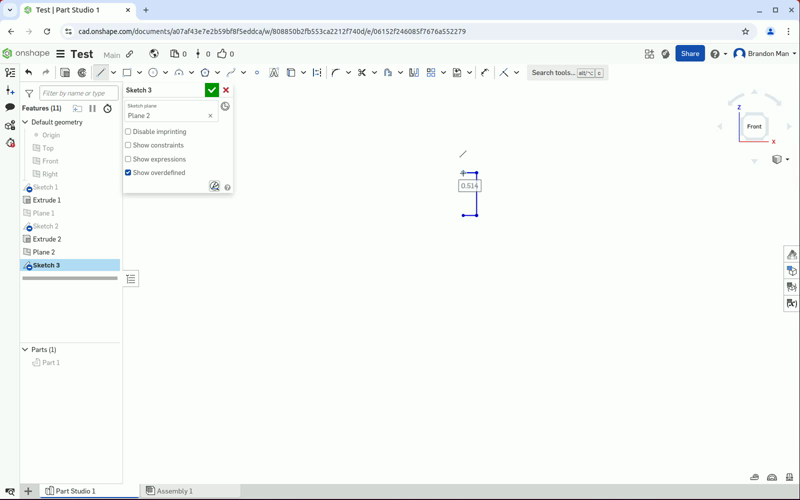
scroll(-6)
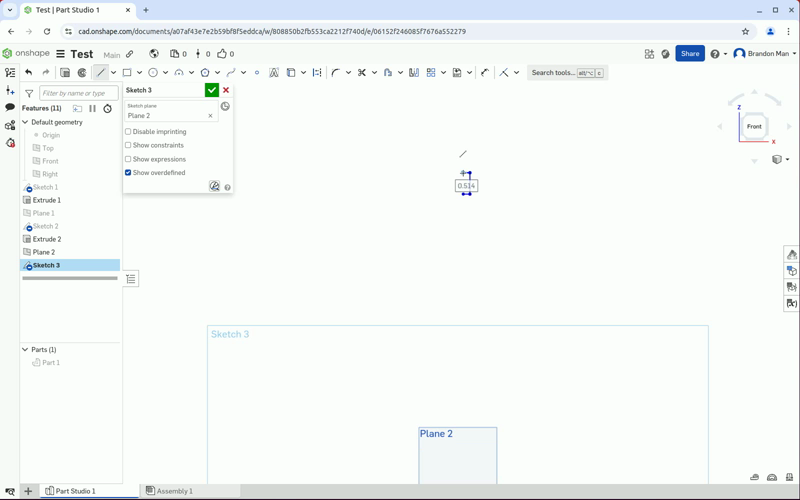
scroll(-6)
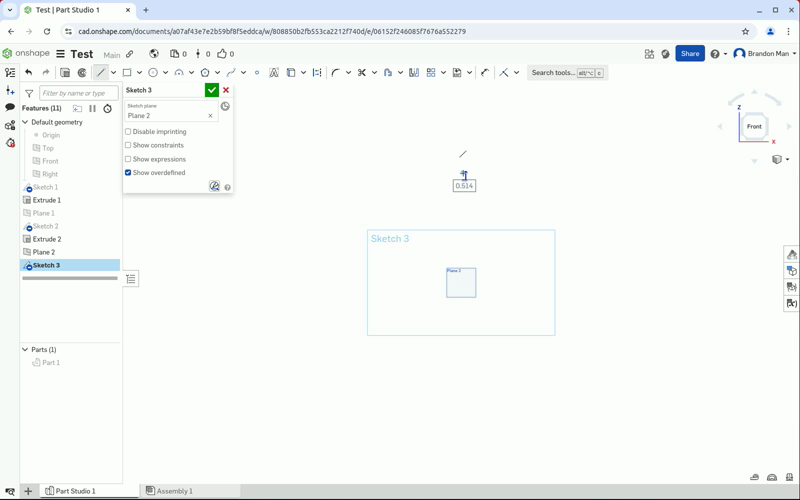
key_up(shift)
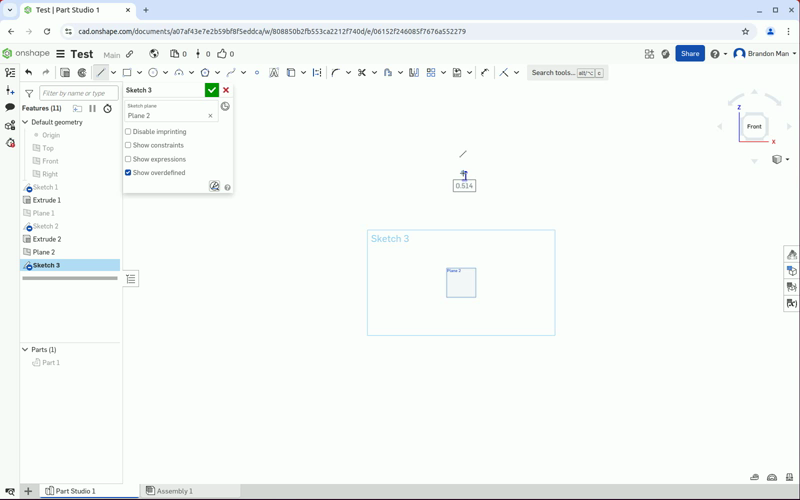
mouse_move(493, 172)
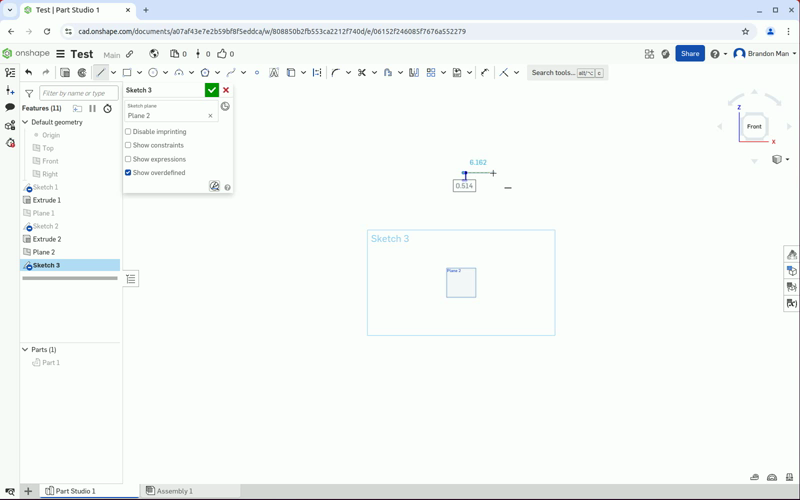
key_down(shift)
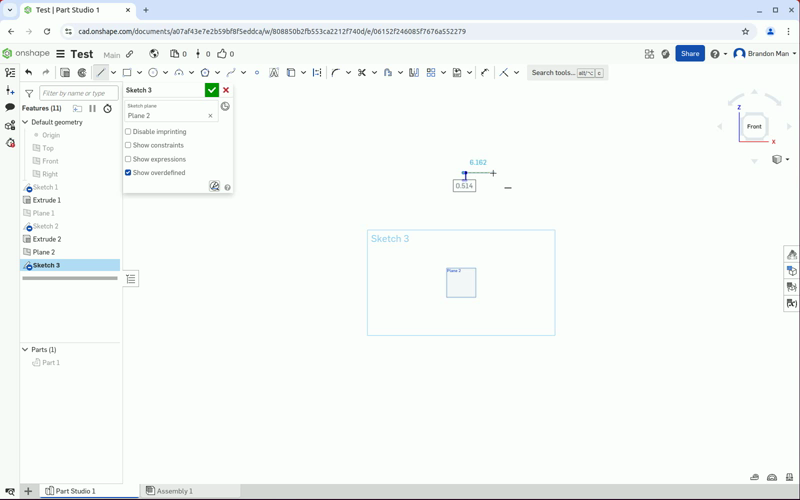
mouse_move(463, 180)
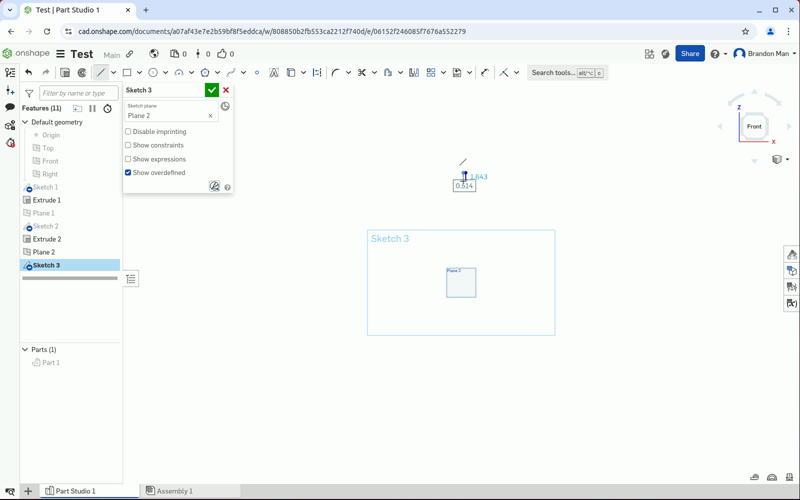
scroll(6)
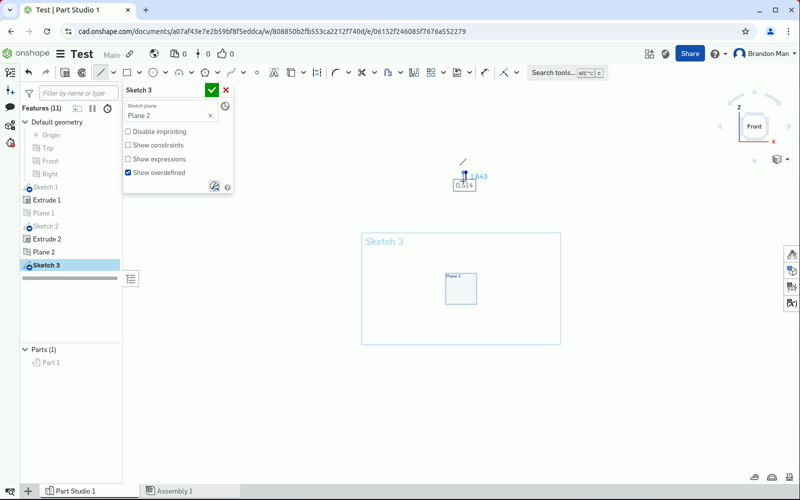
scroll(6)
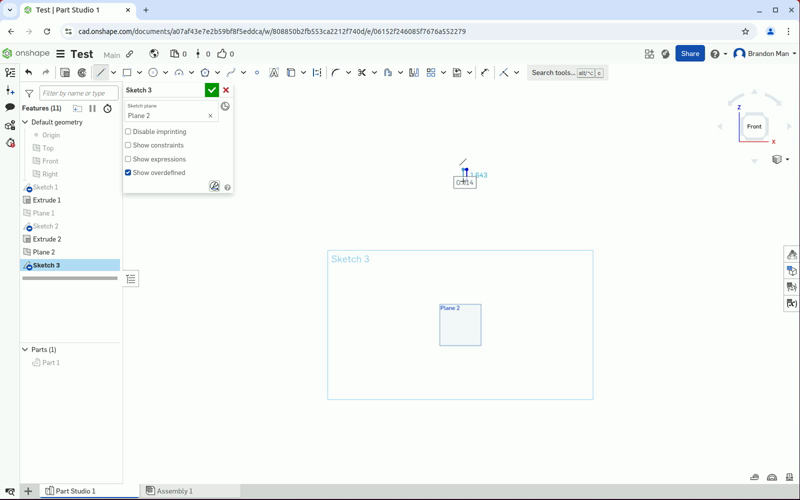
scroll(6)
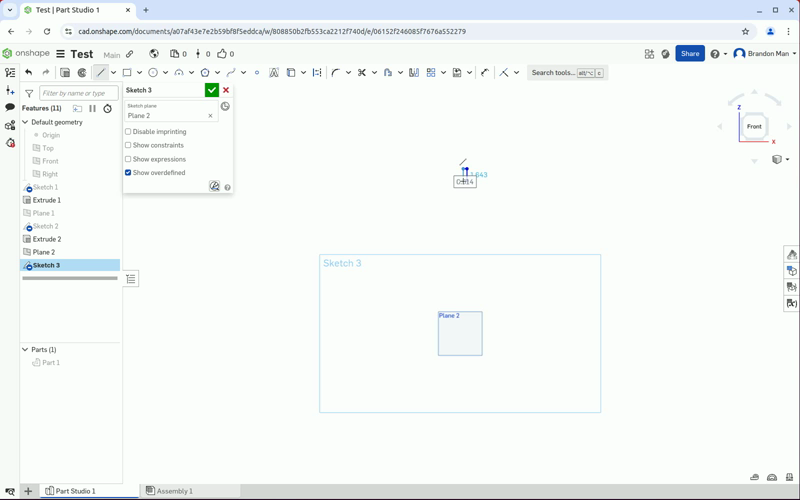
scroll(6)
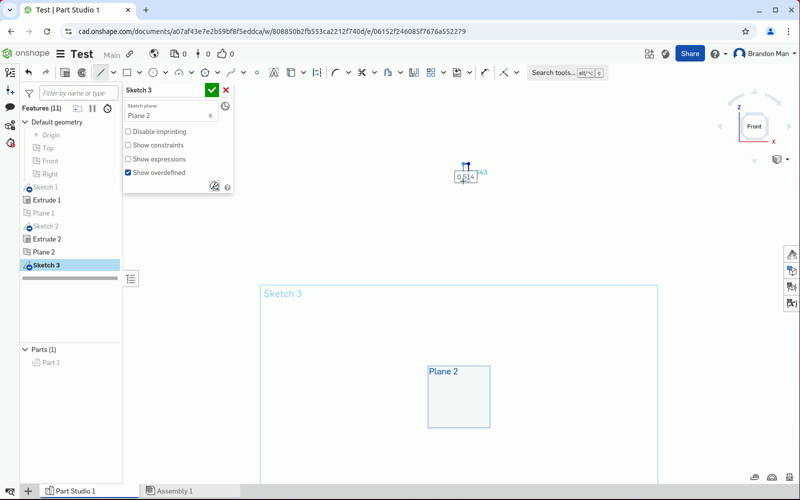
scroll(6)
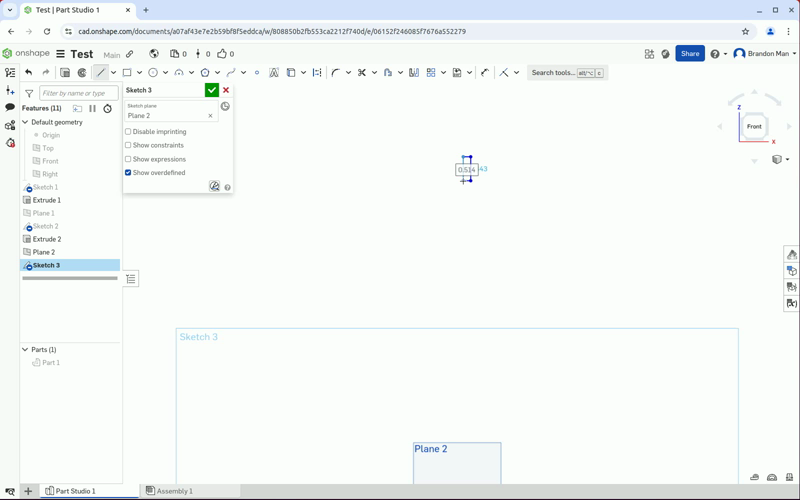
scroll(6)
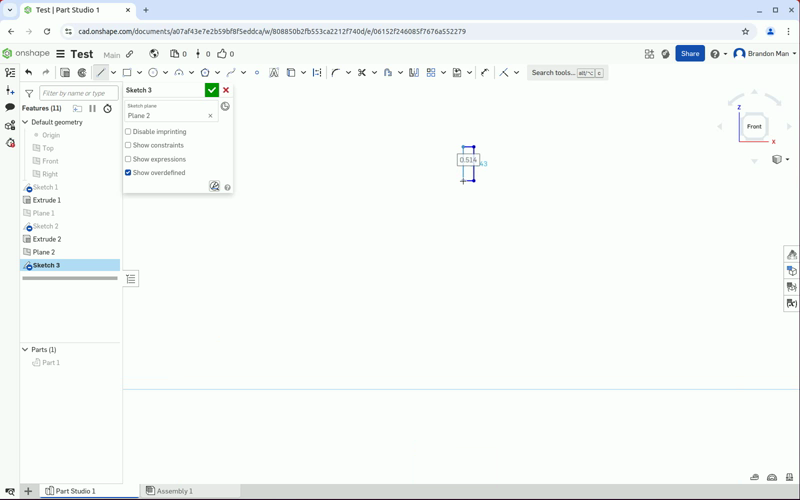
scroll(6)
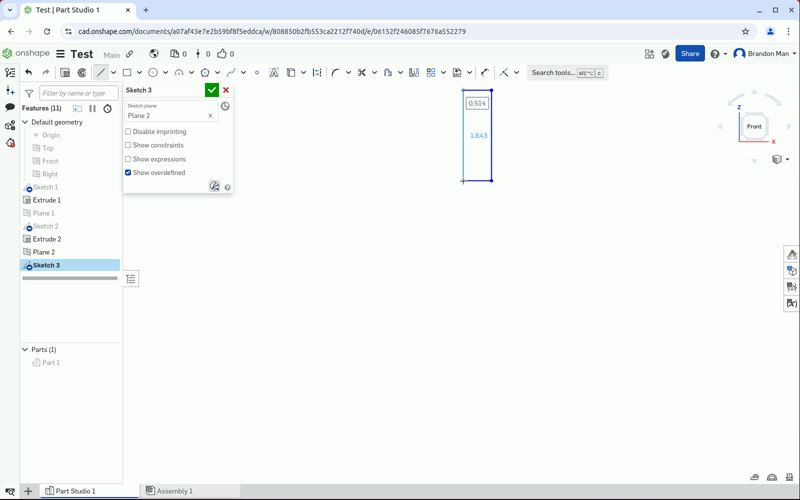
key_up(shift)
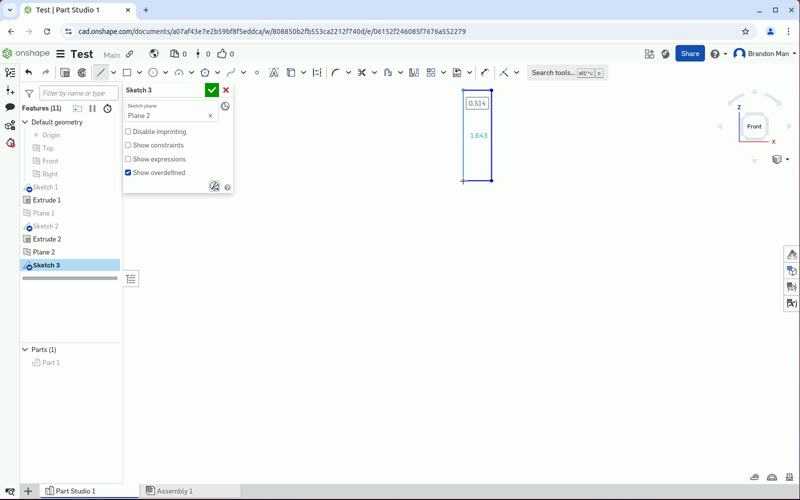
click(463, 180)
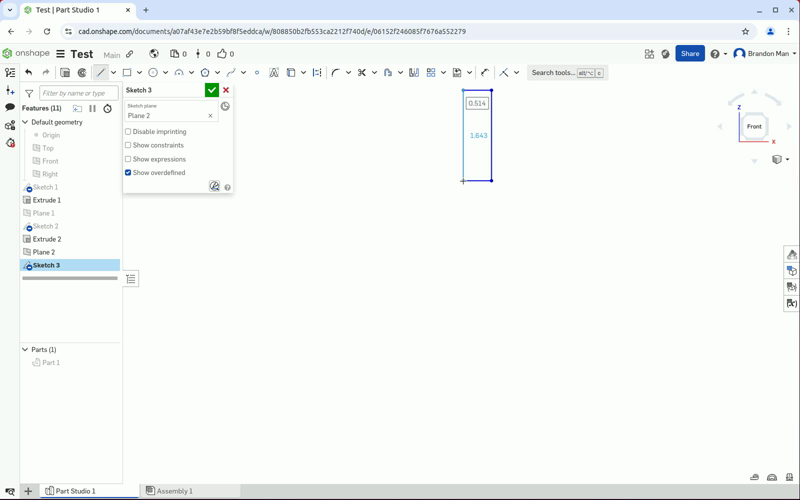
scroll(-6)
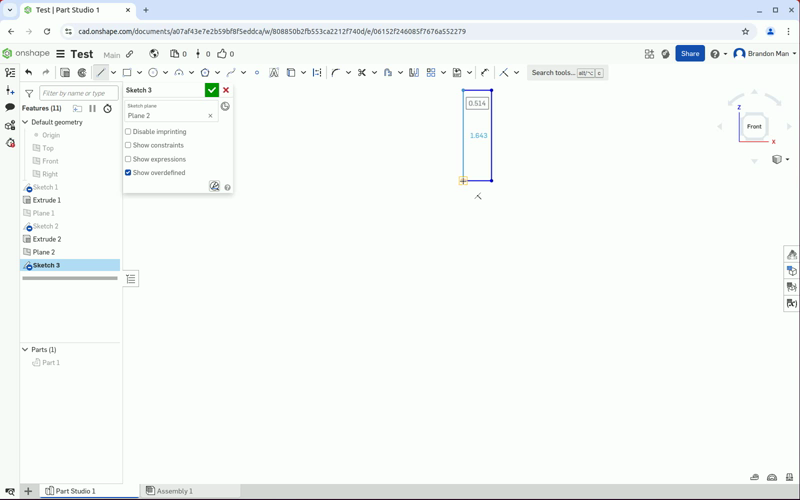
scroll(-6)
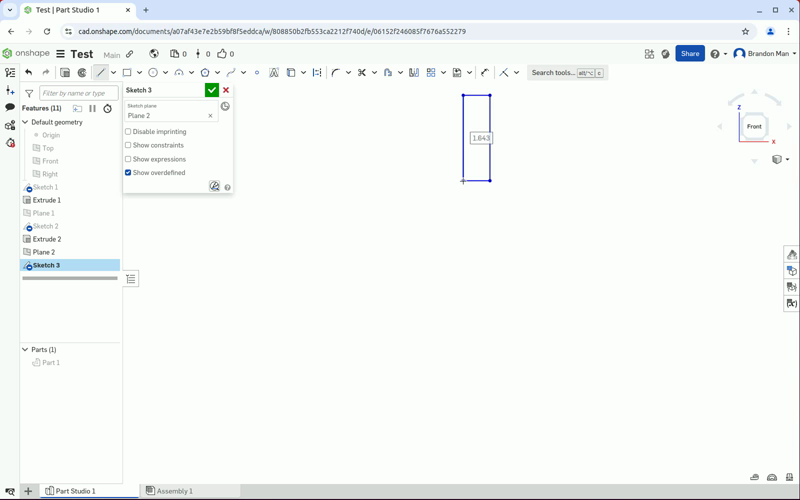
scroll(-6)
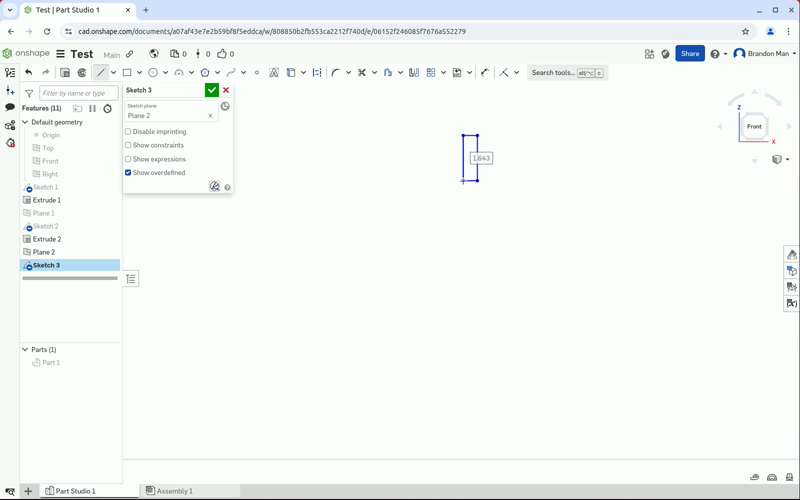
scroll(-6)
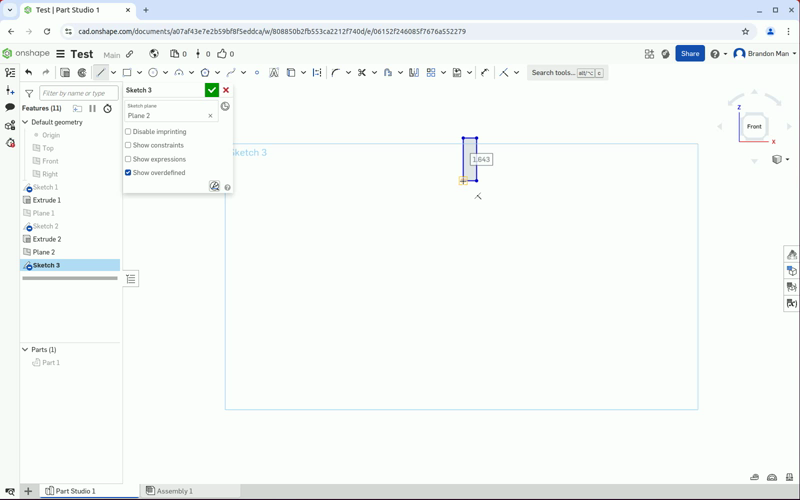
scroll(-6)
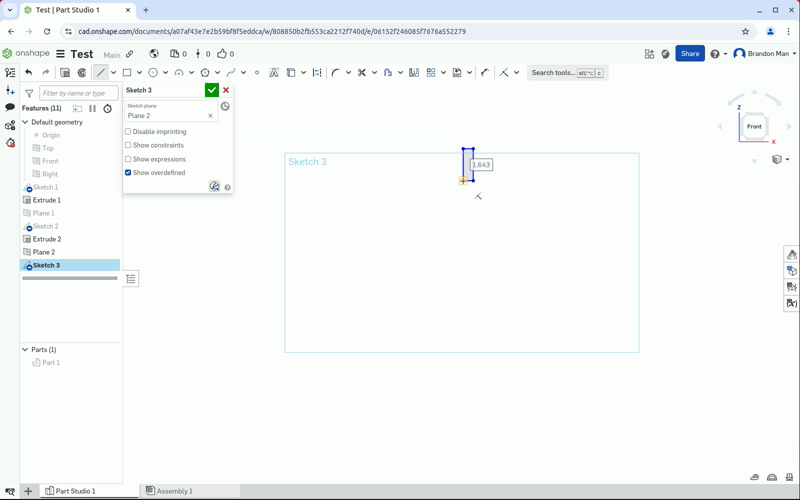
scroll(-6)
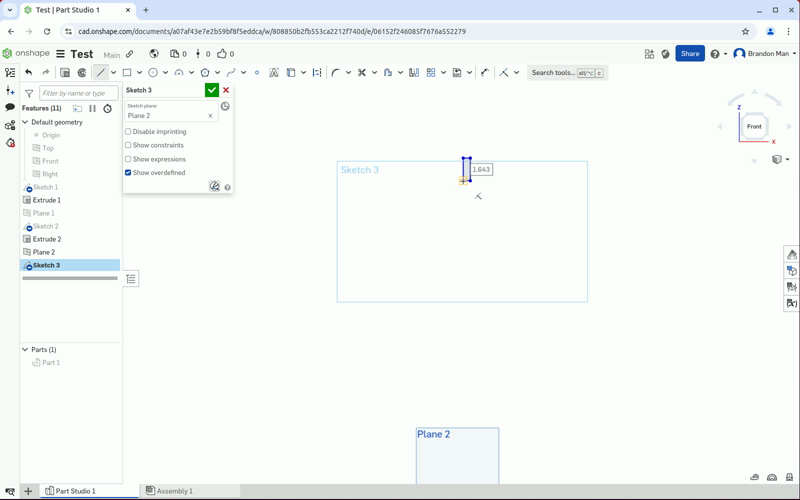
scroll(-6)
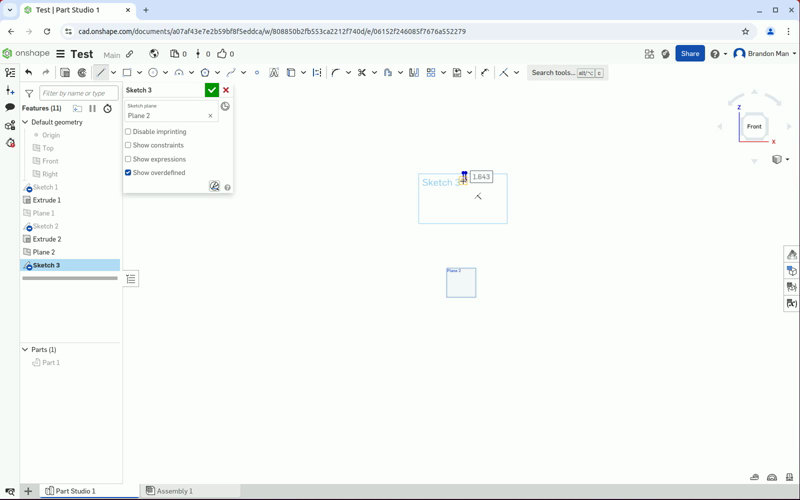
key(esc)
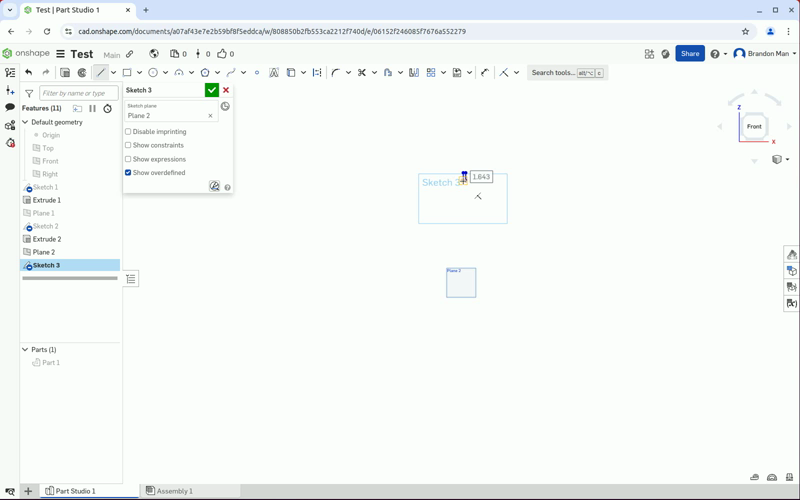
mouse_move(464, 179)
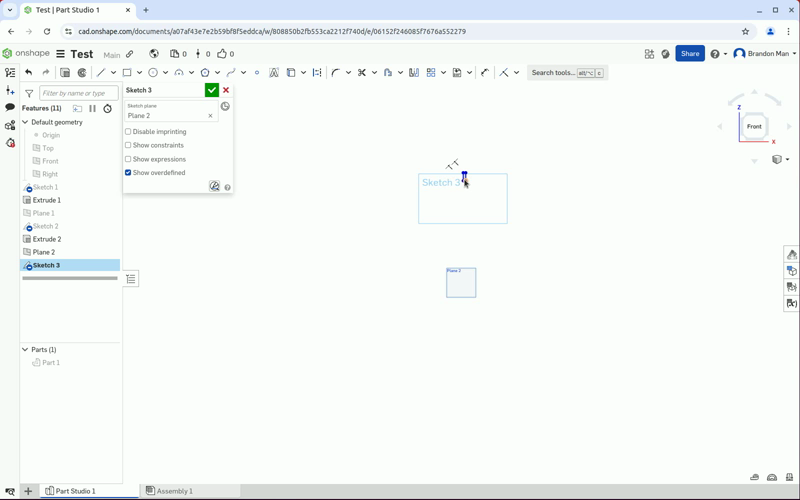
scroll(6)
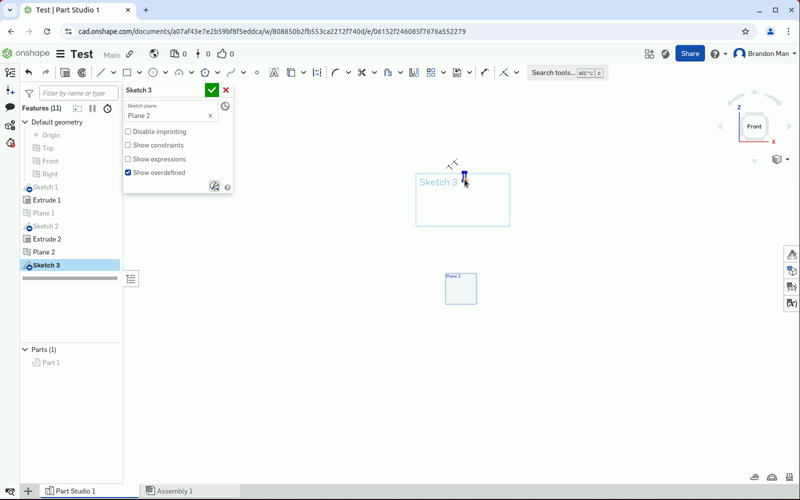
scroll(6)
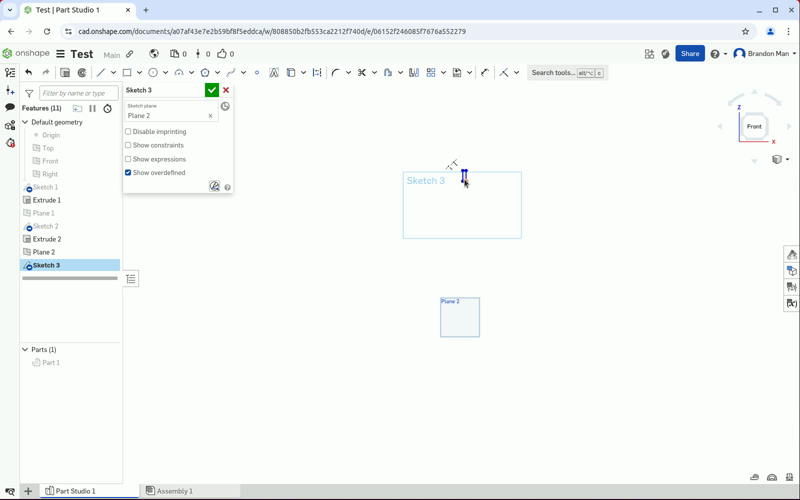
scroll(6)
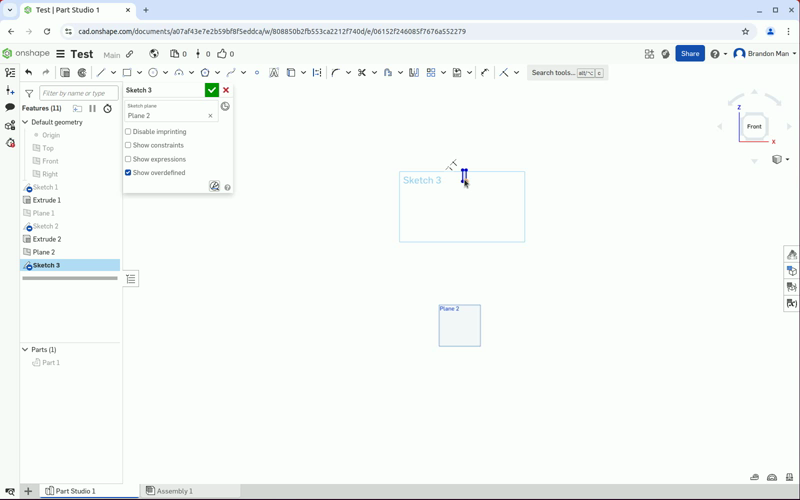
scroll(6)
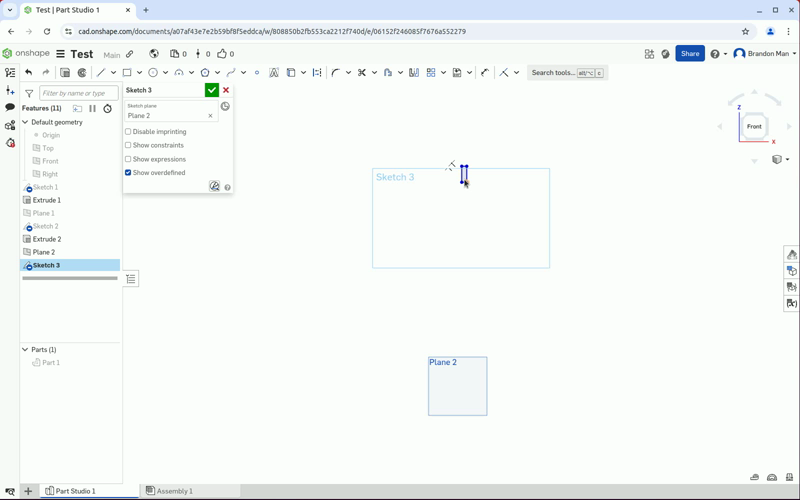
scroll(6)
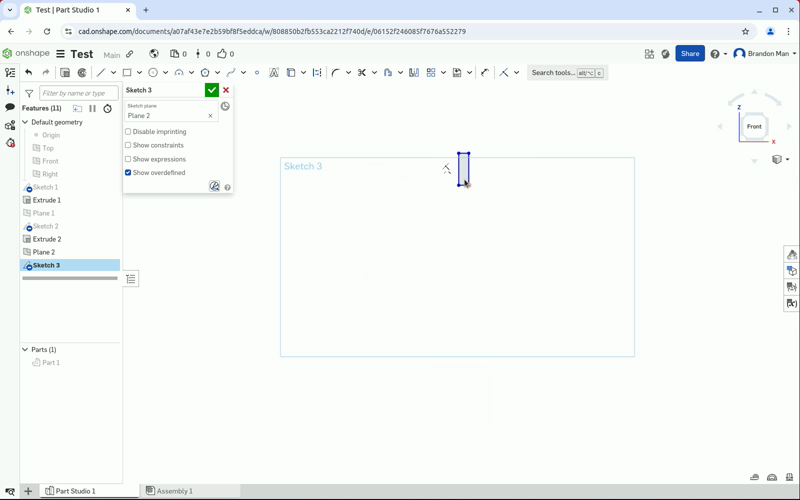
scroll(6)
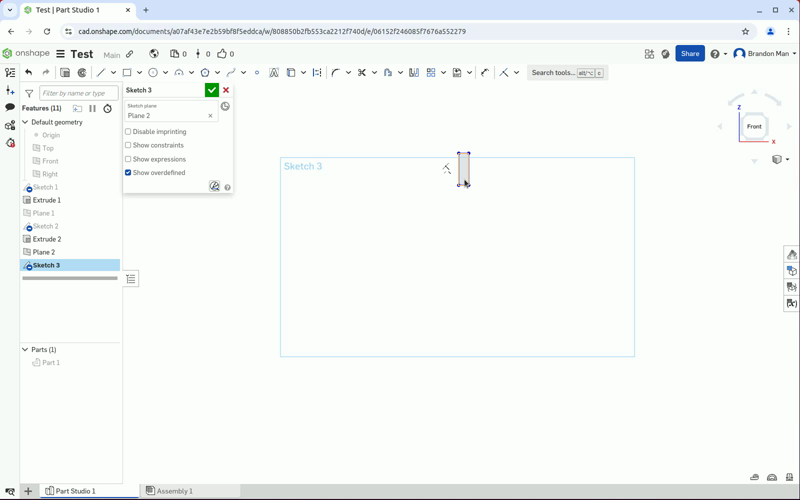
scroll(6)
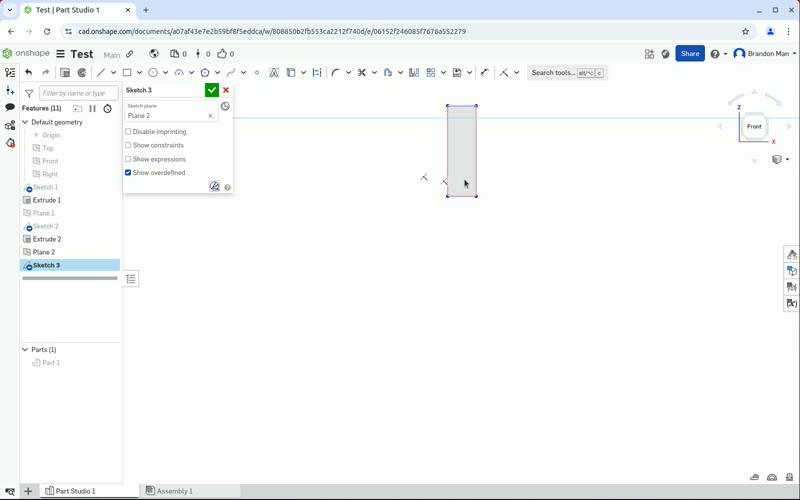
click(464, 179)
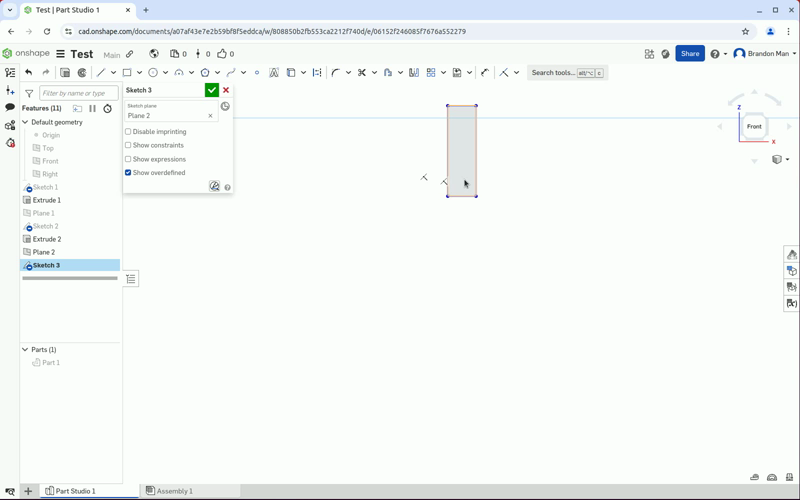
scroll(-6)
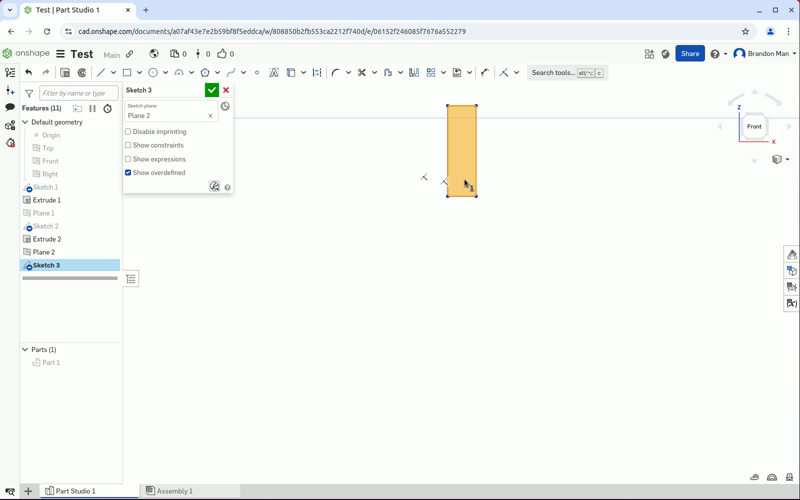
scroll(-6)
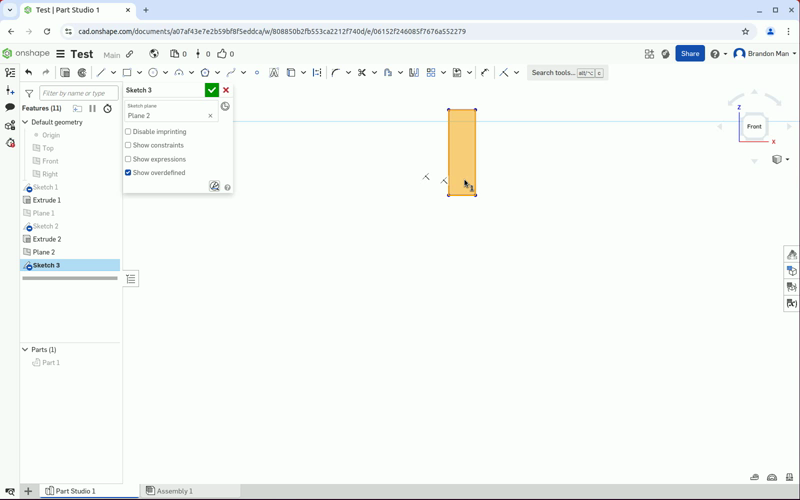
scroll(-6)
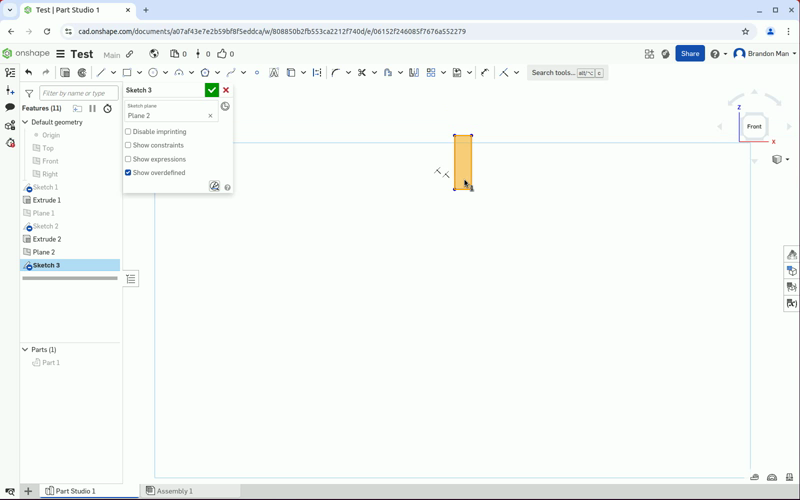
scroll(-6)
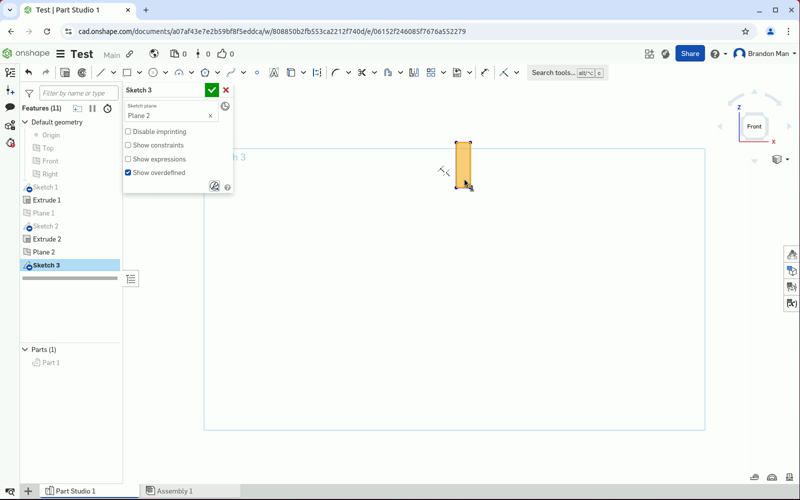
scroll(-6)
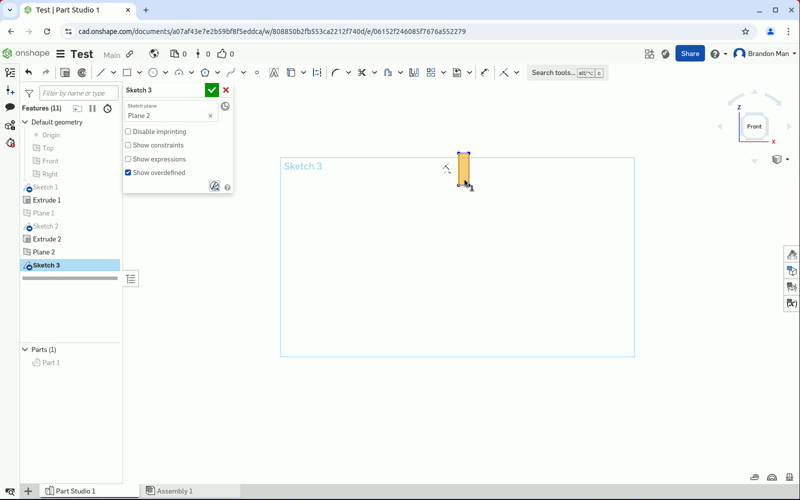
scroll(-6)
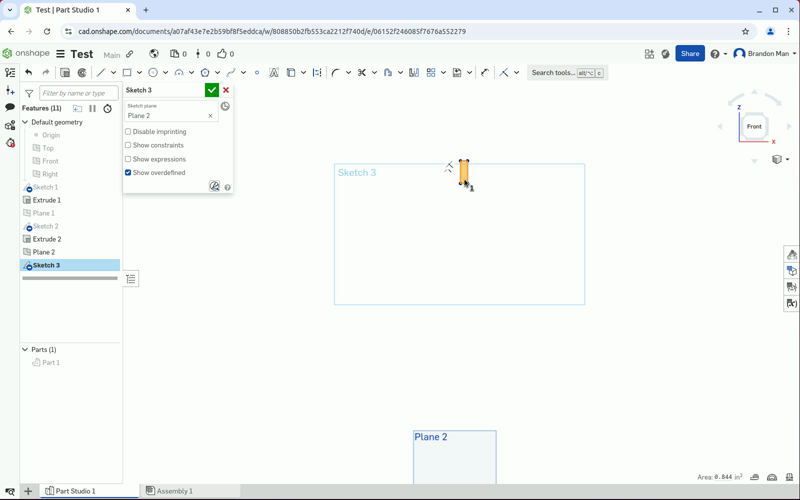
scroll(-6)
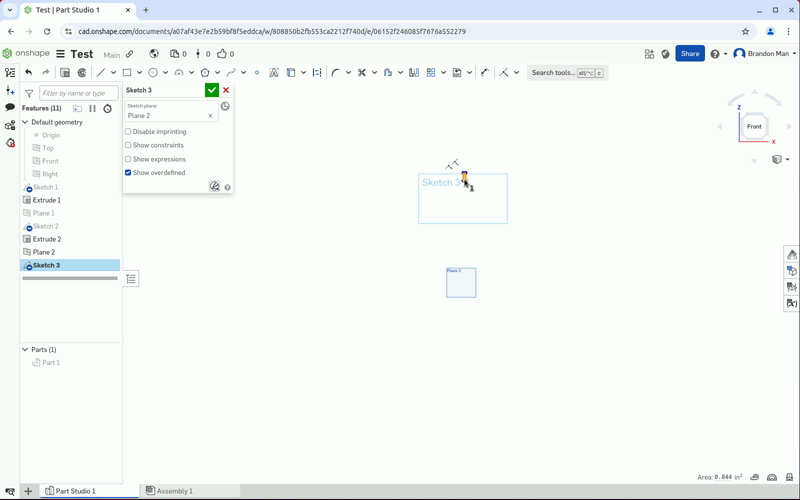
mouse_move(73, 352)
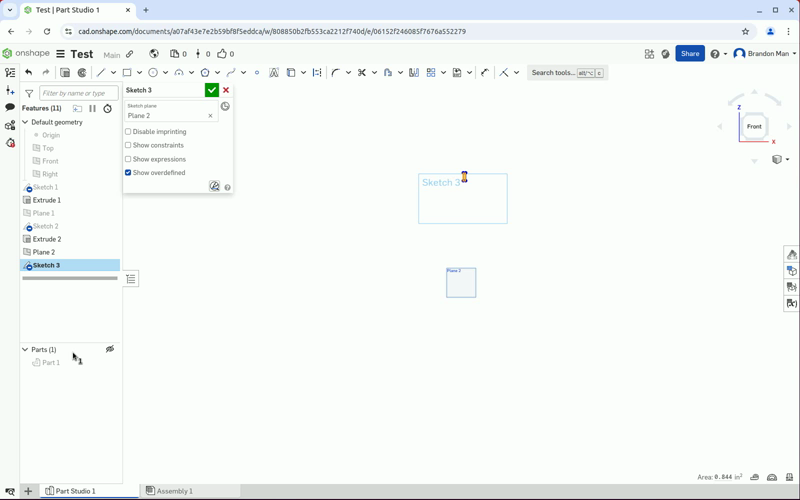
key(shift+y)
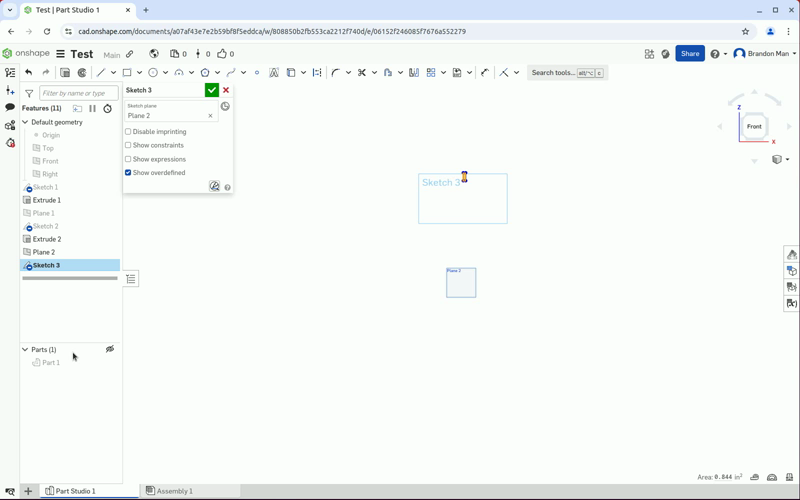
key(shift+e)
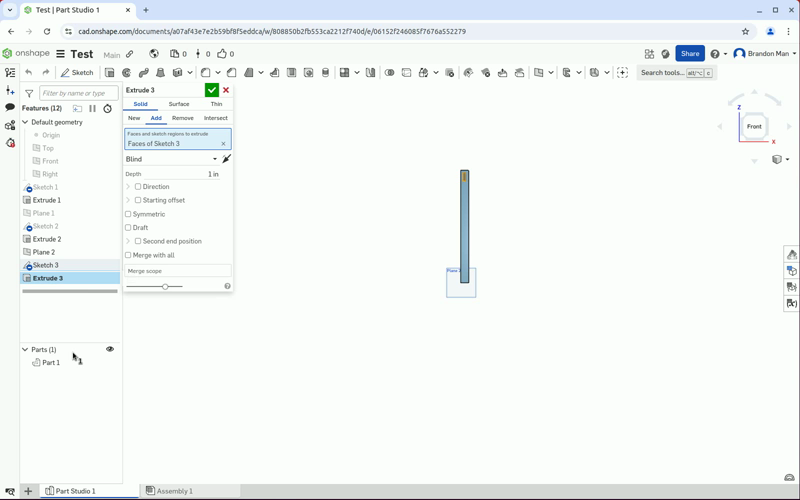
mouse_move(143, 106)
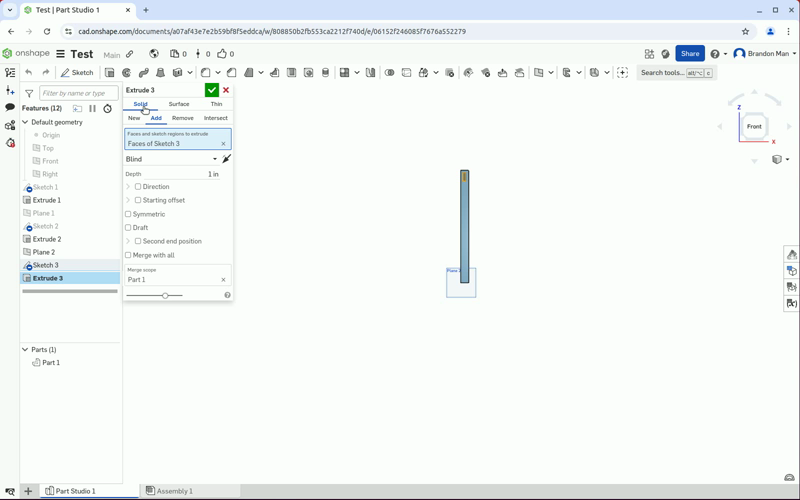
click(143, 106)
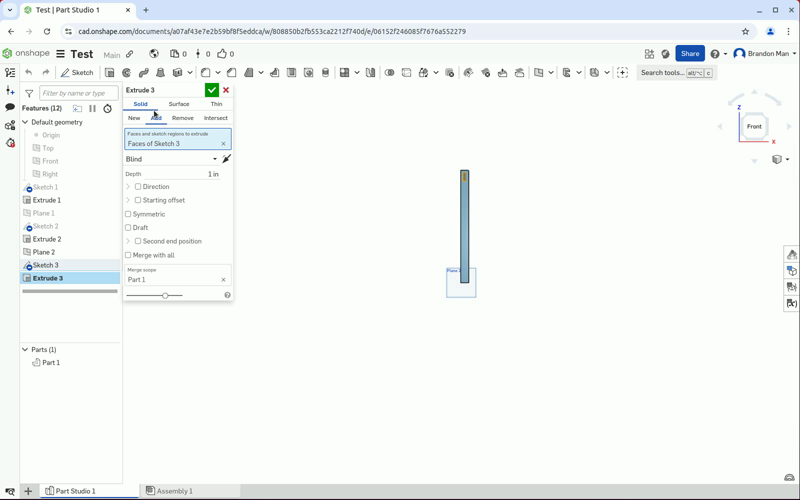
mouse_move(186, 120)
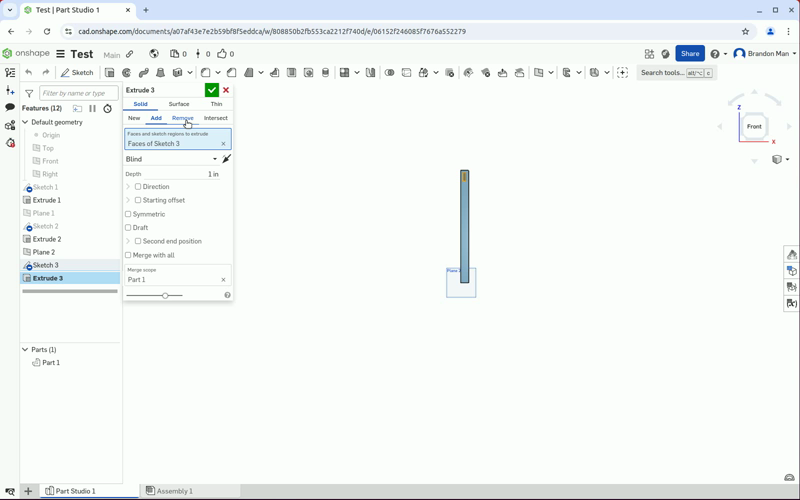
click(186, 120)
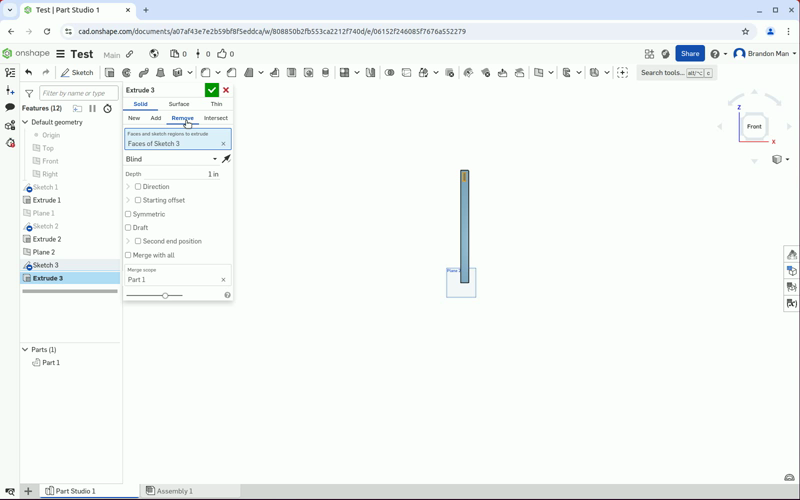
key(tab, 4)
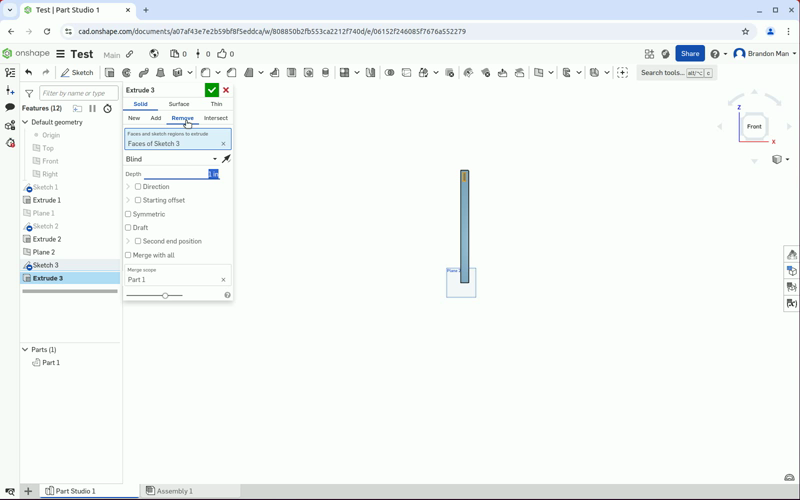
text(0.481)
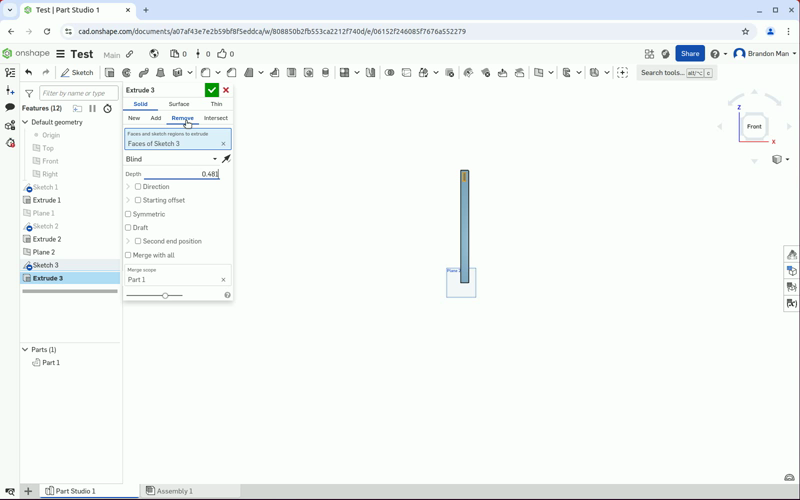
key(tab, 6)
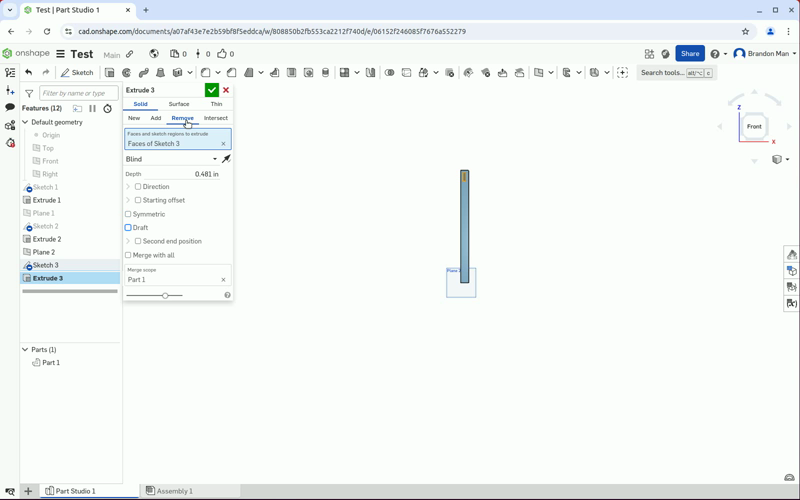
key(space)
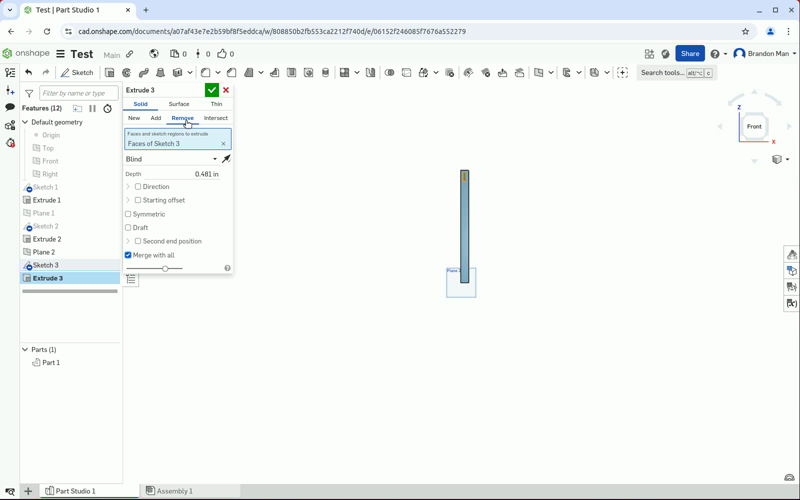
key(enter)
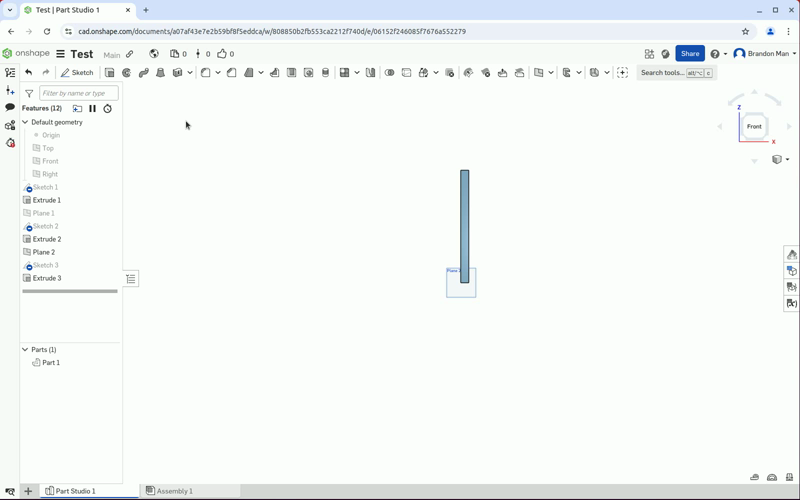
key(shift+h)
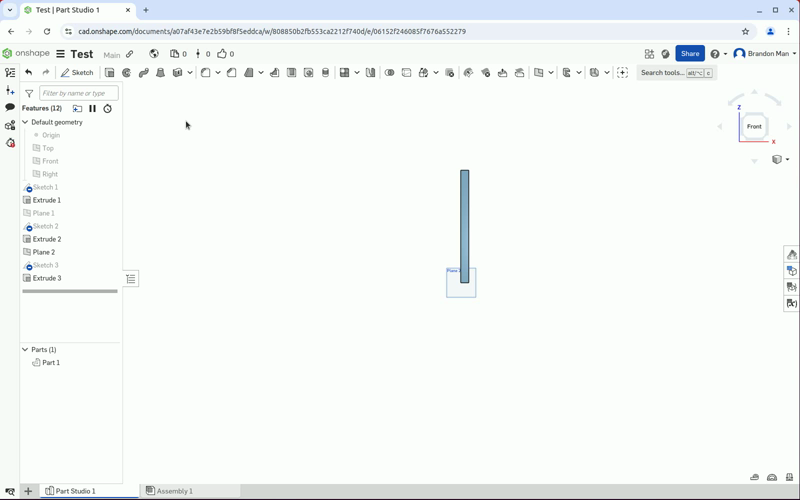
key(shift+h)
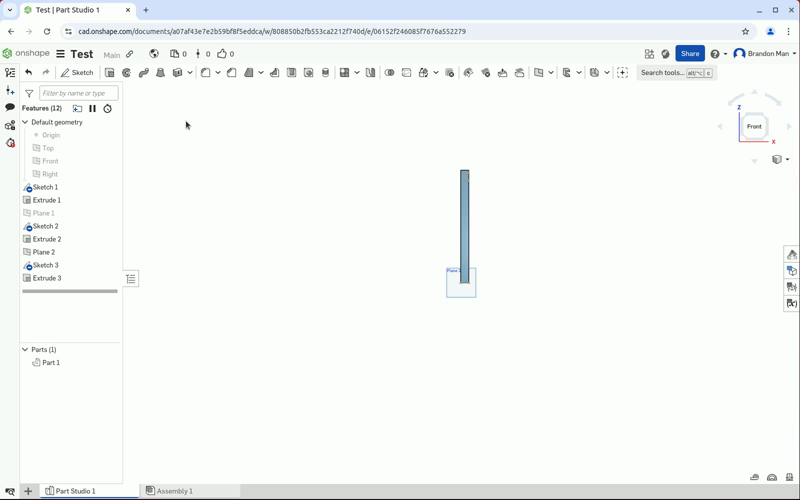
key(shift+7)
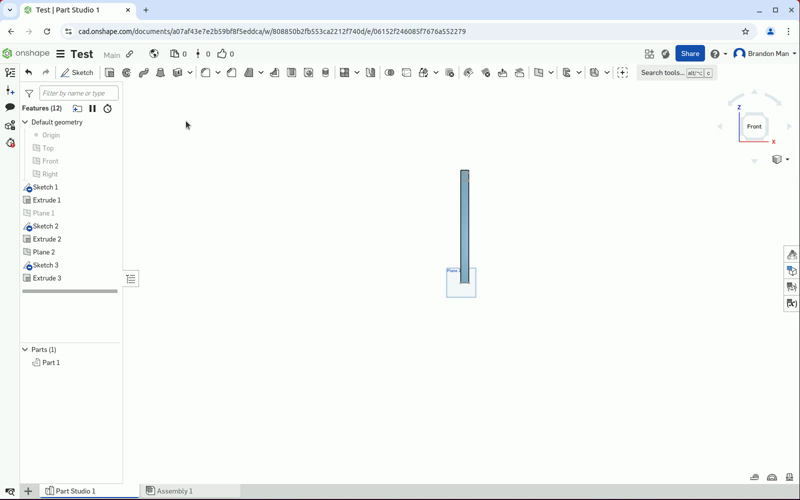
key(left, 2)
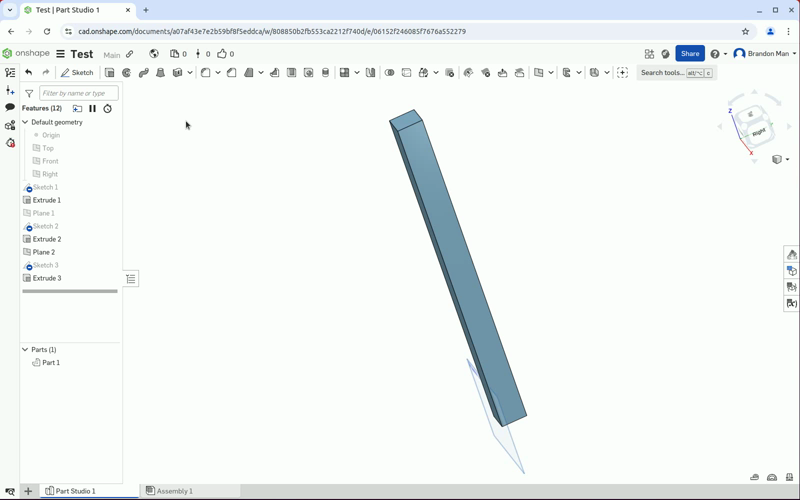
key(down, 2)
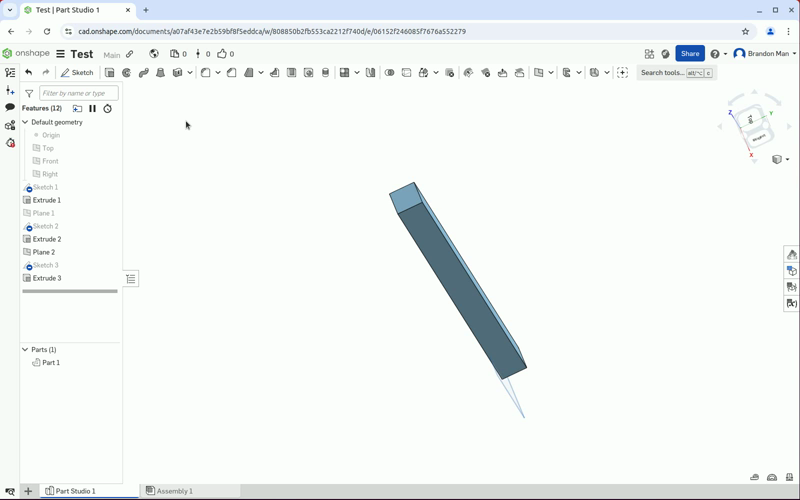
key(up, 2)
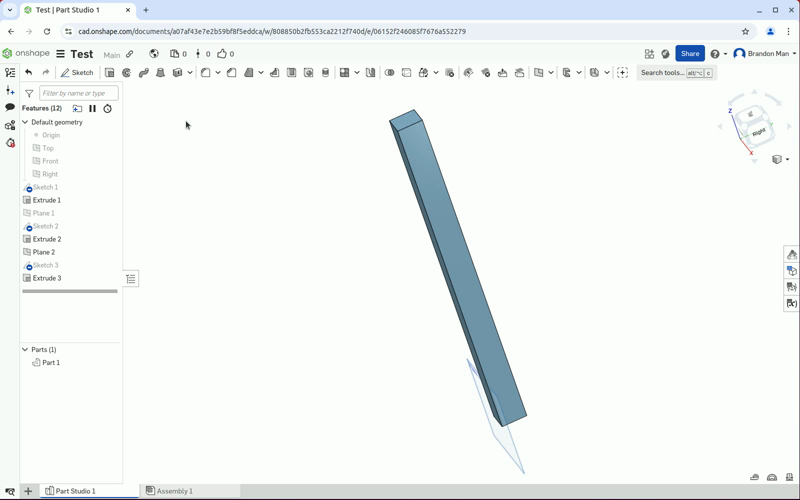
key(right, 2)
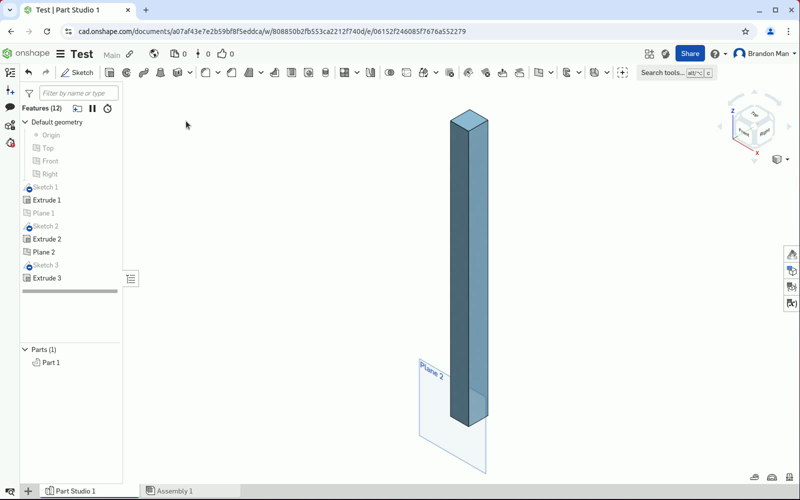
mouse_move(73, 189)
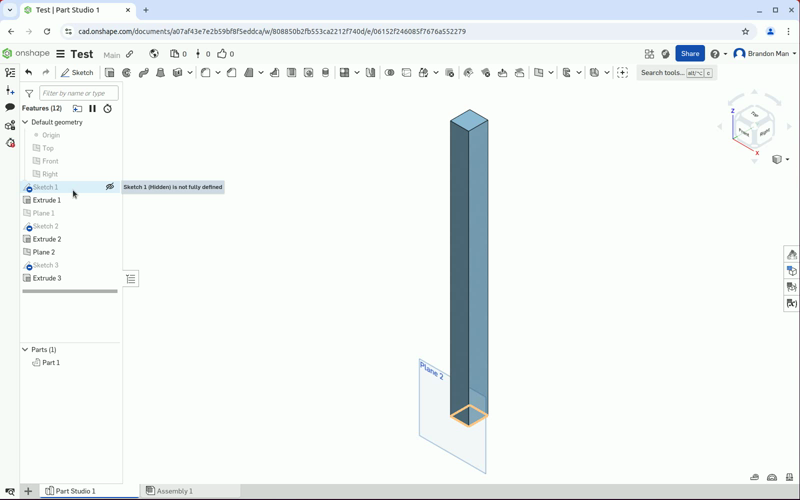
click(73, 189)